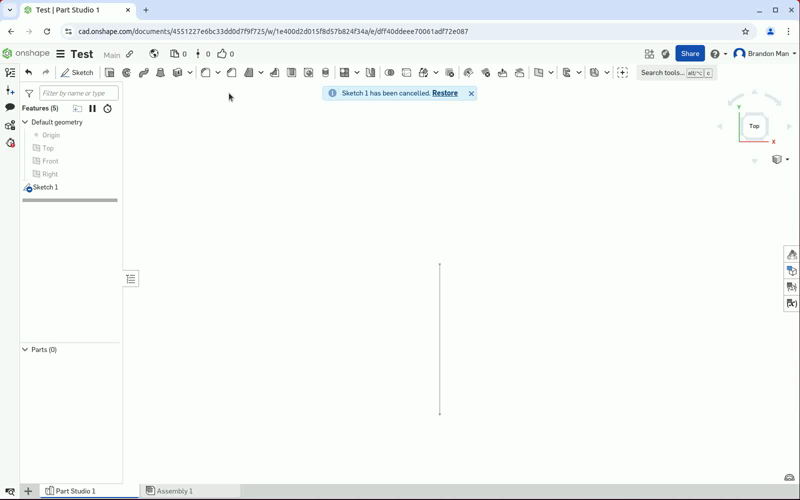
key(shift+h)
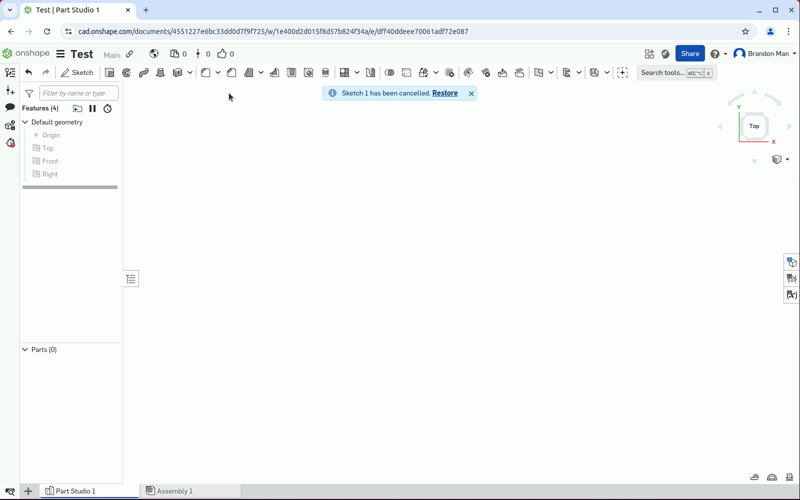
mouse_move(73, 352)
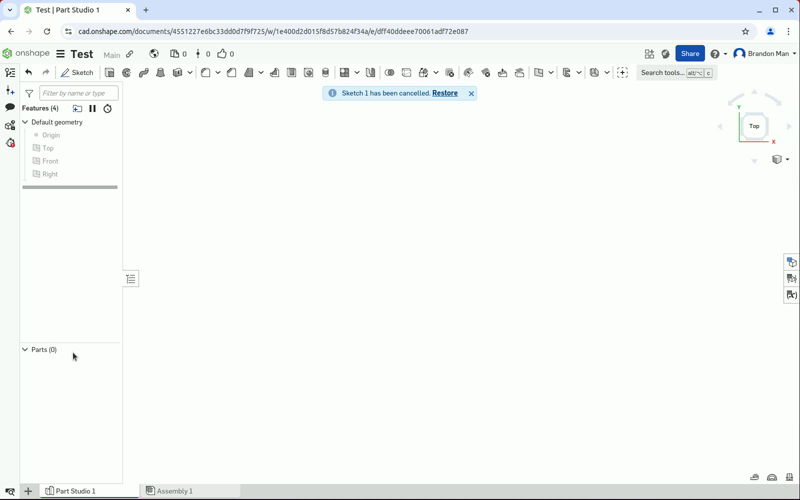
key(y)
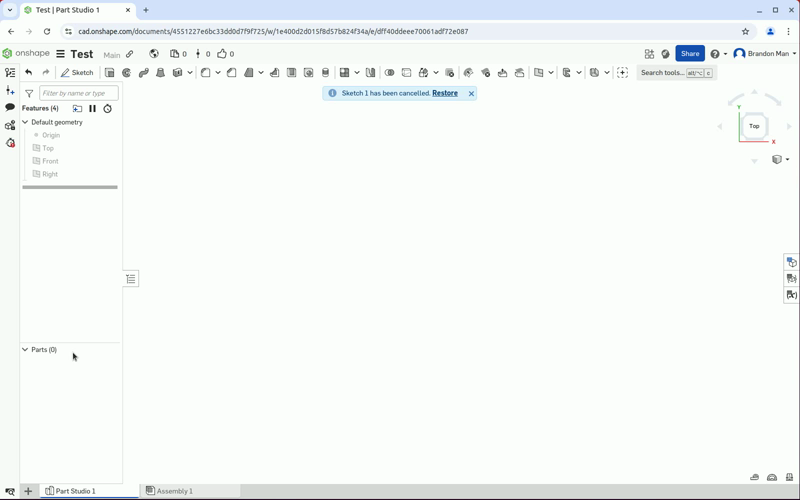
key(shift+p)
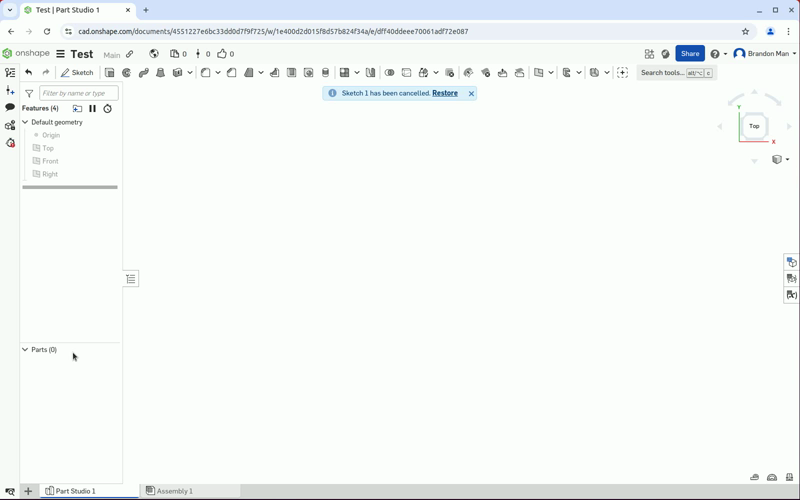
key(space)
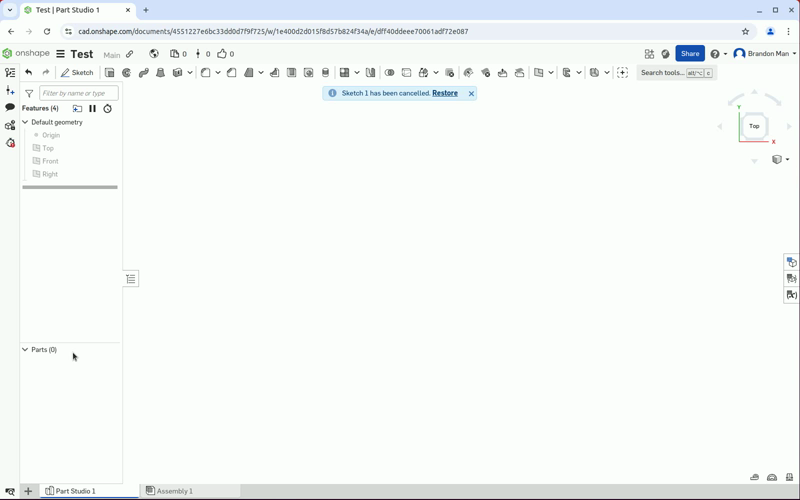
key_down(shift)
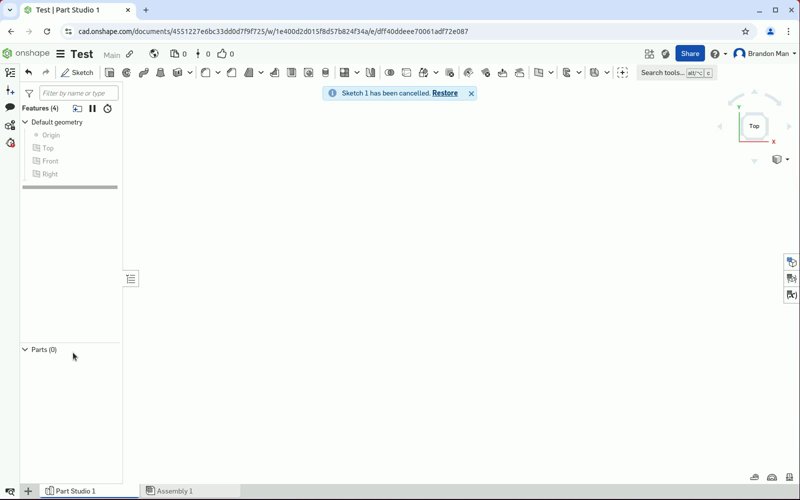
key(up)
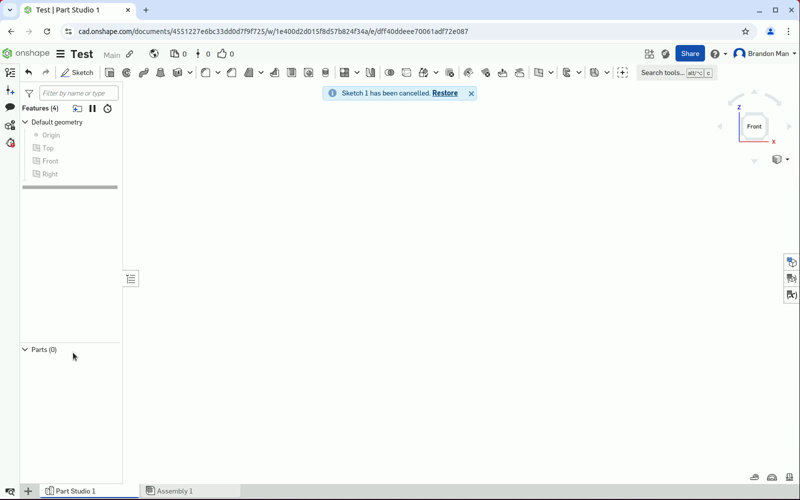
key_up(shift)
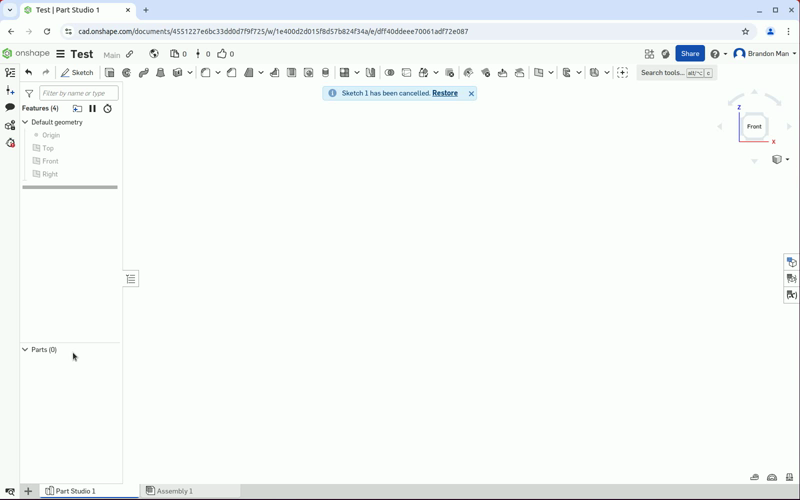
mouse_move(73, 352)
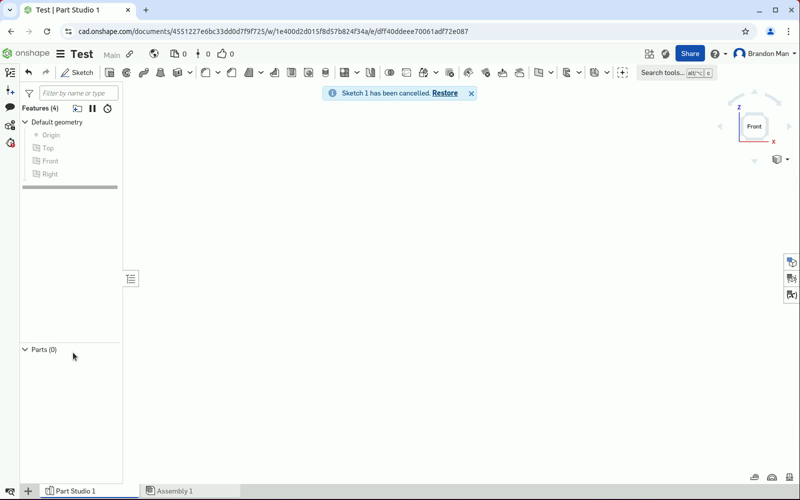
key(shift+y)
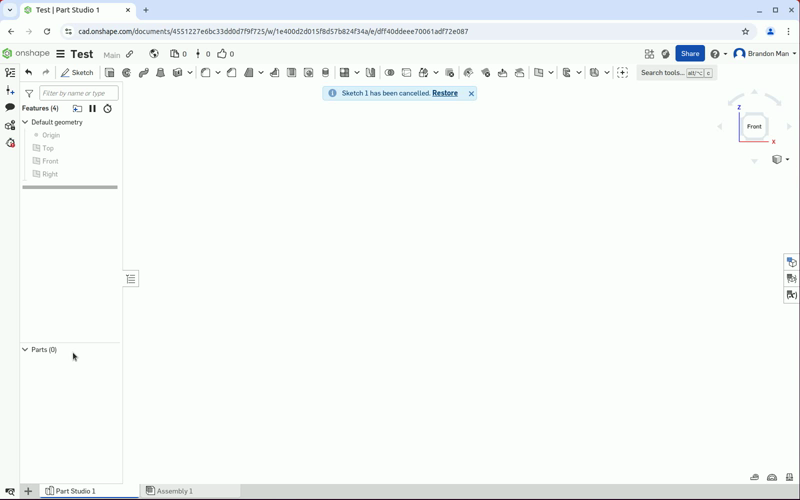
key(shift+s)
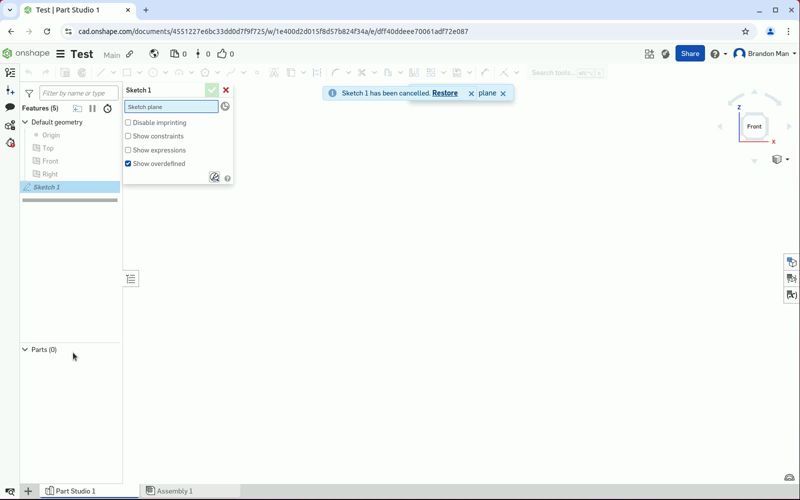
mouse_move(73, 163)
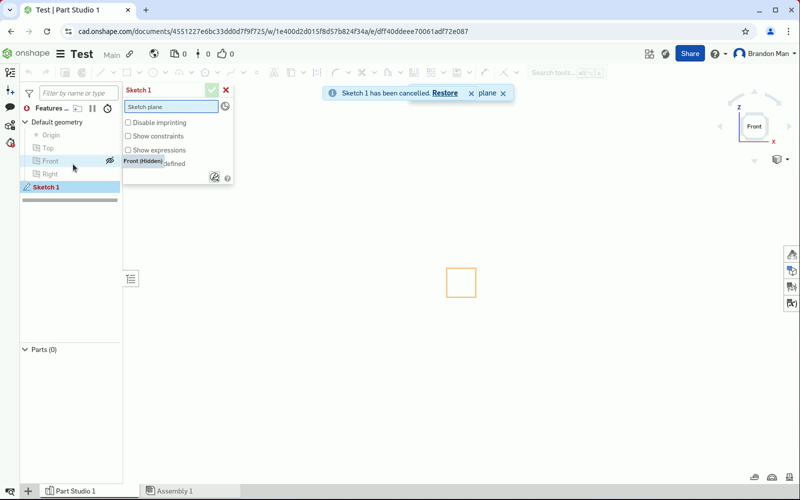
click(73, 163)
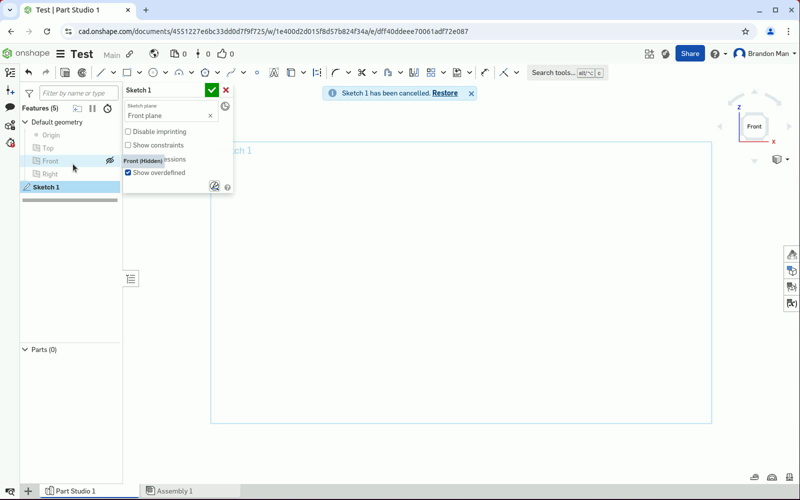
mouse_move(73, 352)
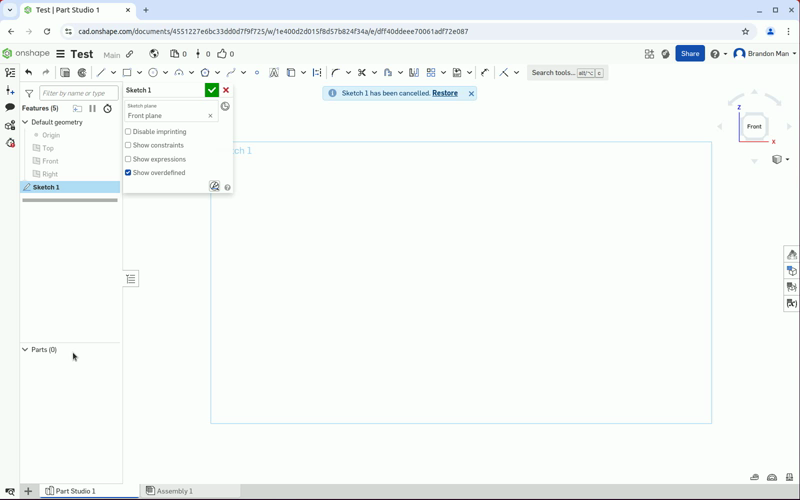
key(y)
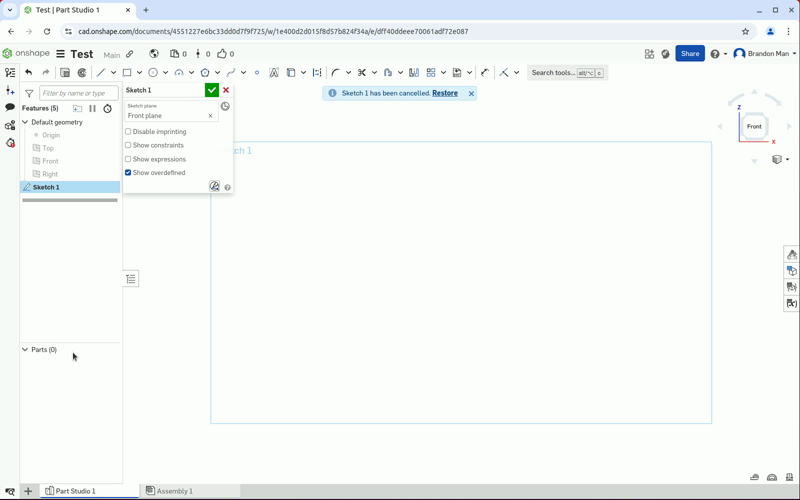
key(l)
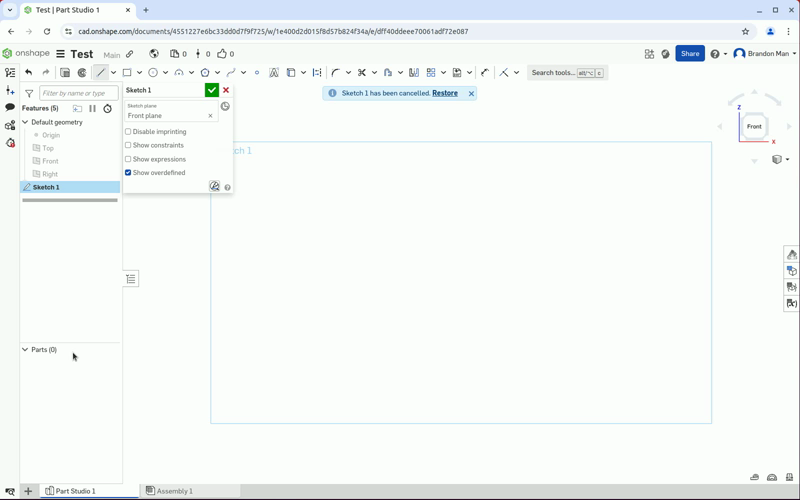
key_down(shift)
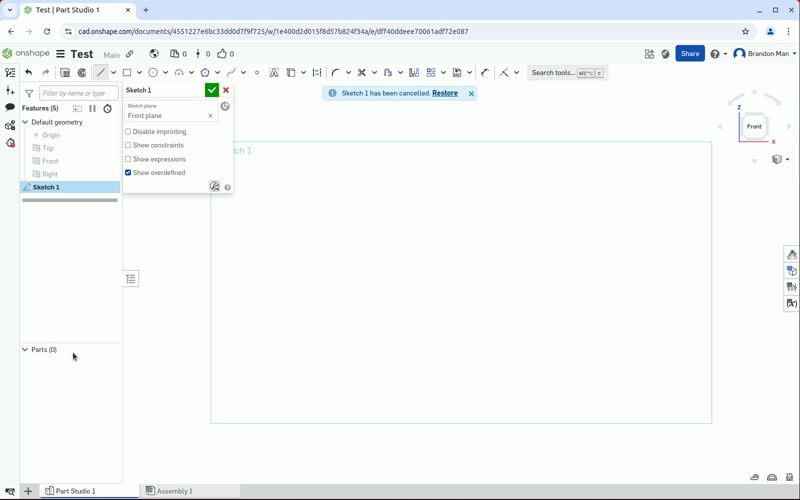
mouse_move(460, 282)
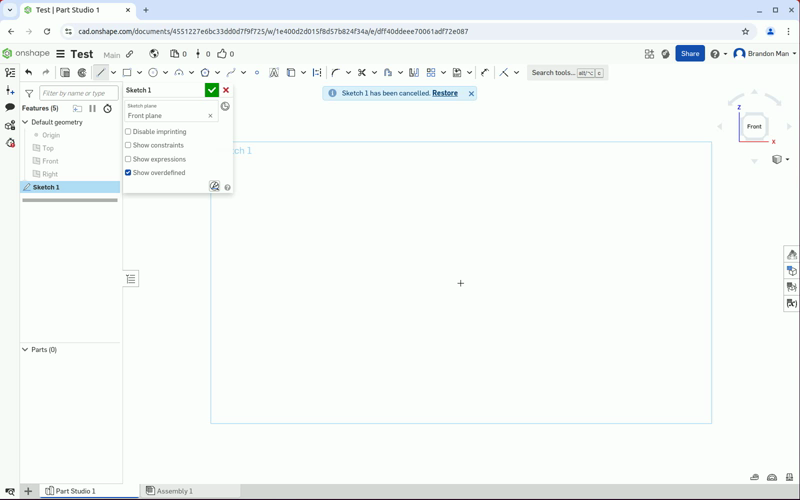
click(460, 282)
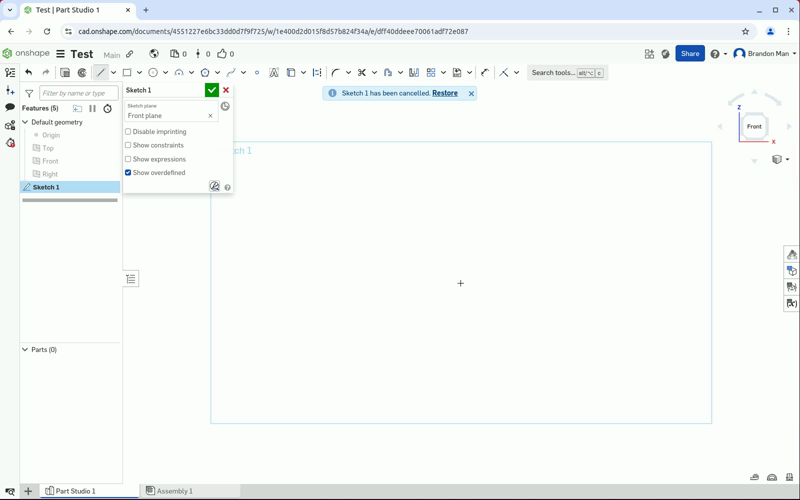
key_up(shift)
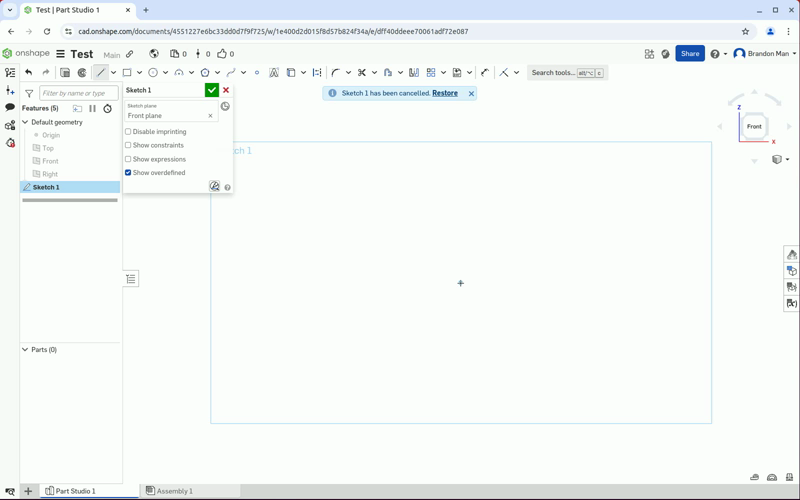
key_down(shift)
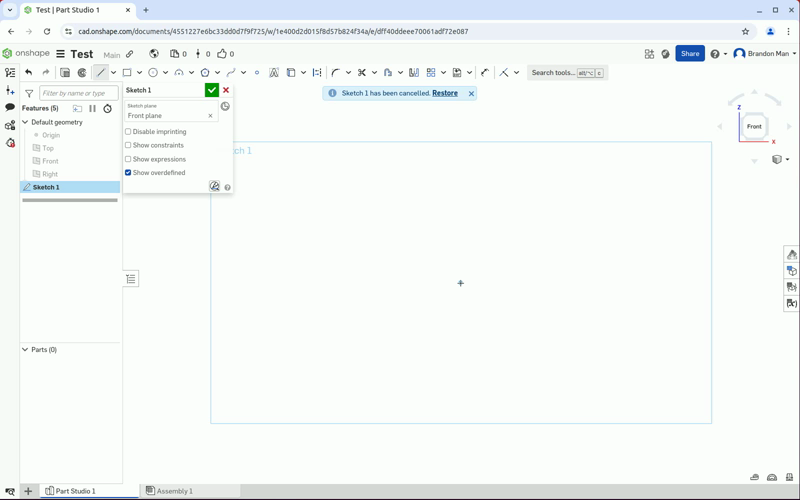
mouse_move(573, 282)
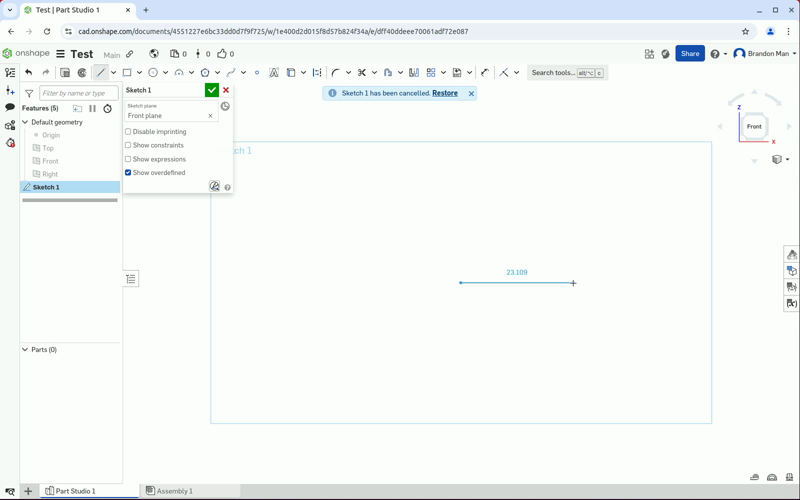
click(573, 282)
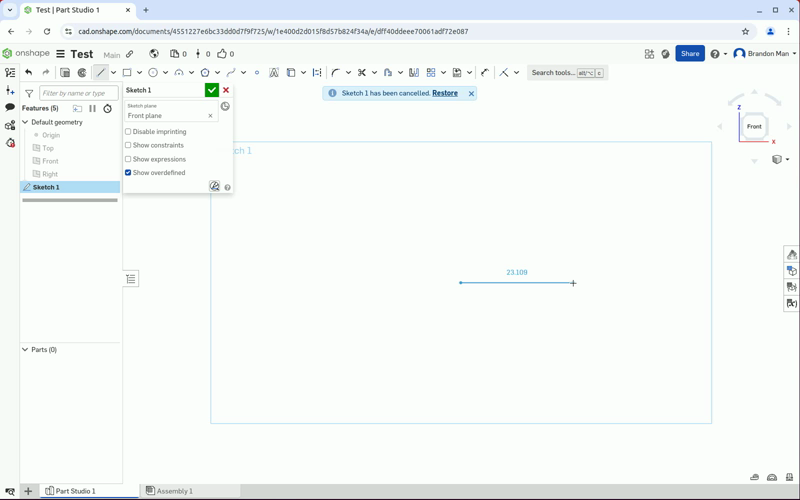
key_up(shift)
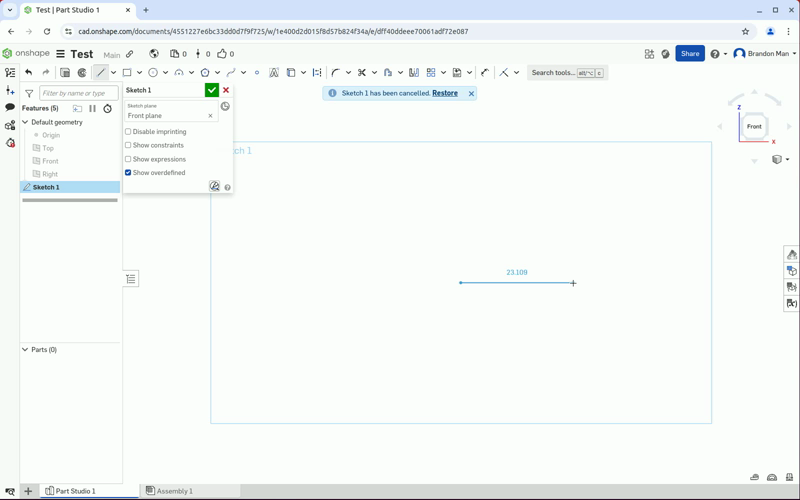
key_down(shift)
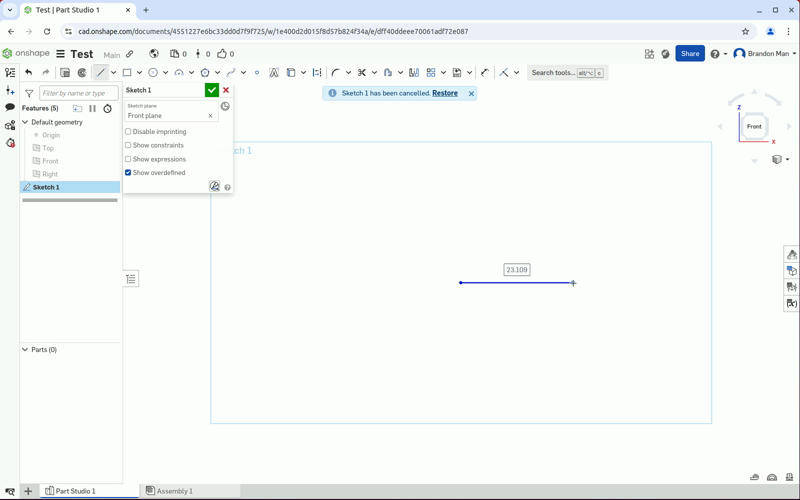
mouse_move(589, 282)
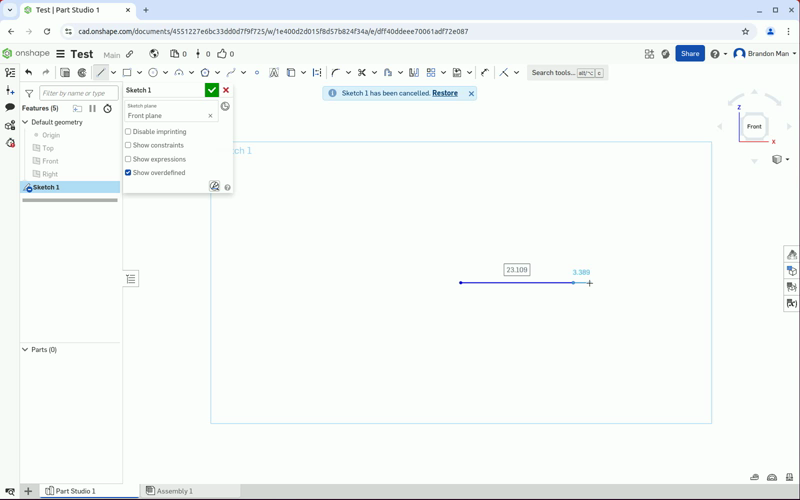
mouse_move(573, 240)
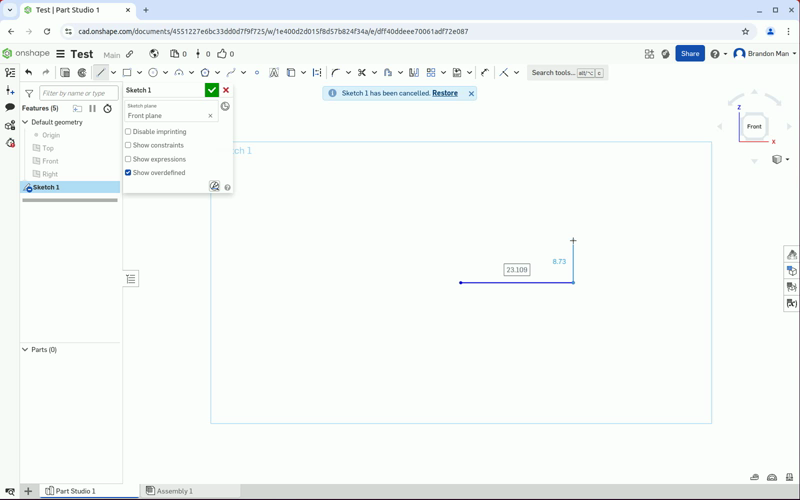
click(573, 240)
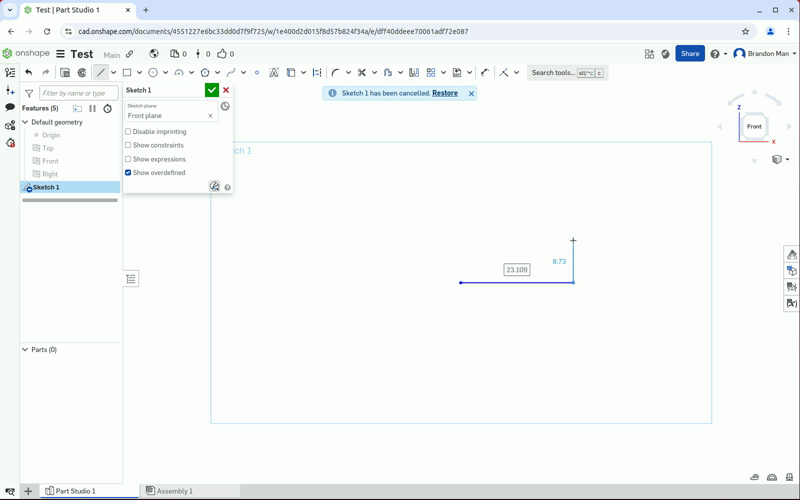
key_up(shift)
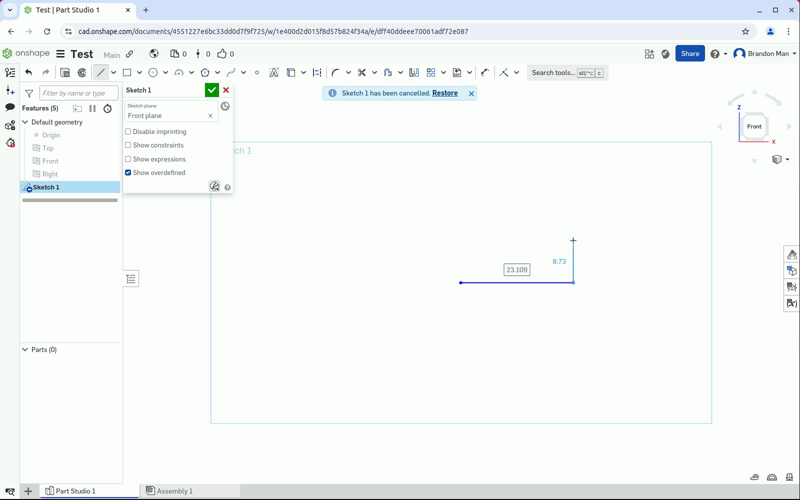
key_down(shift)
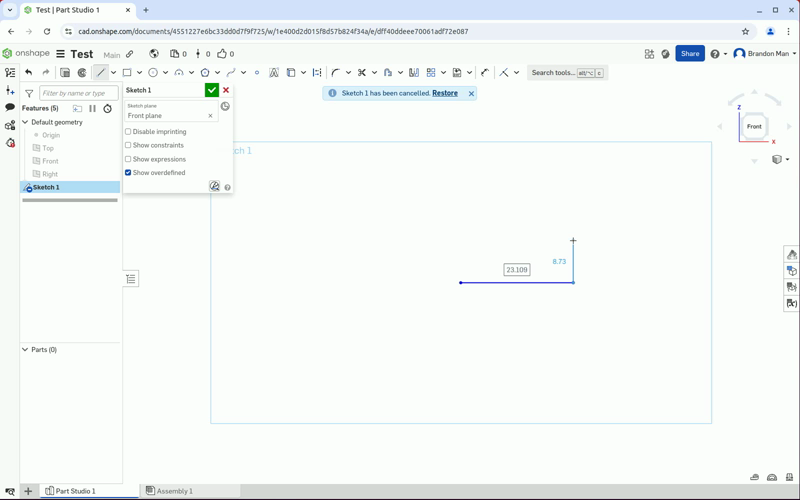
mouse_move(589, 240)
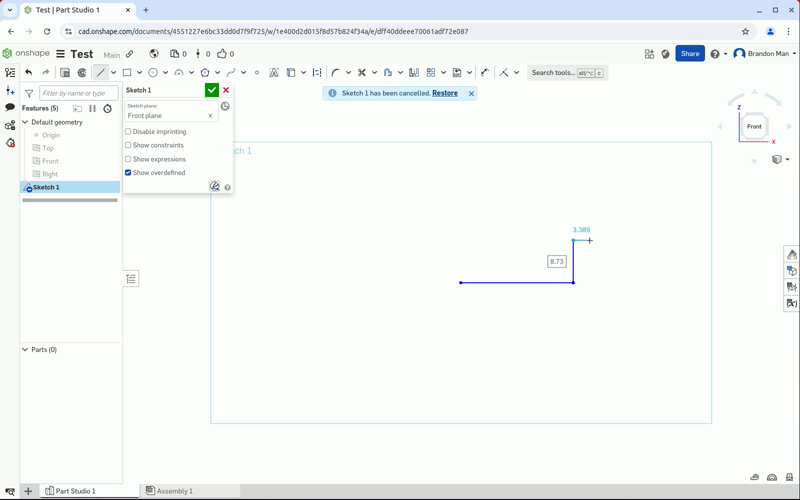
mouse_move(544, 229)
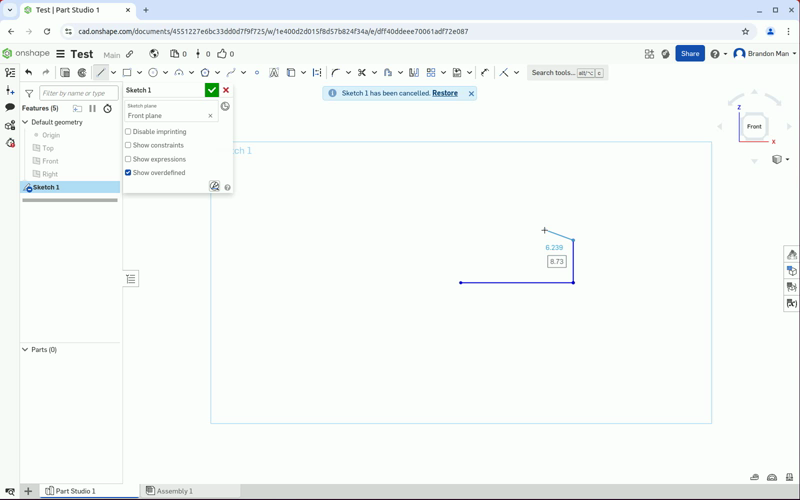
click(544, 229)
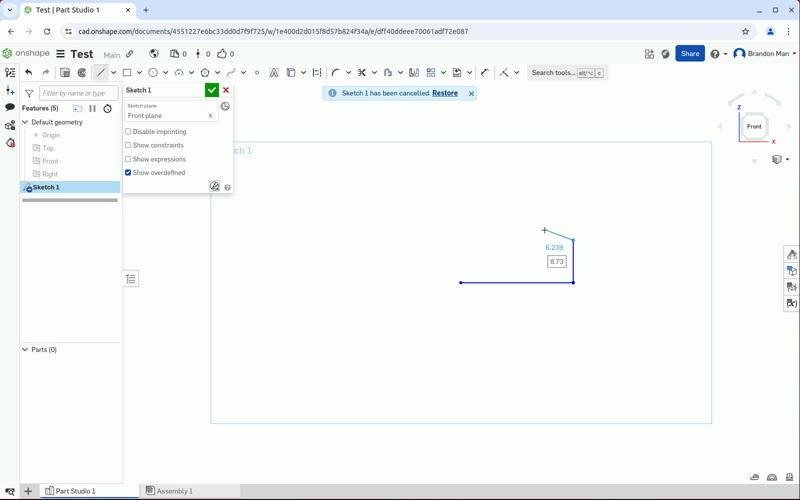
key_up(shift)
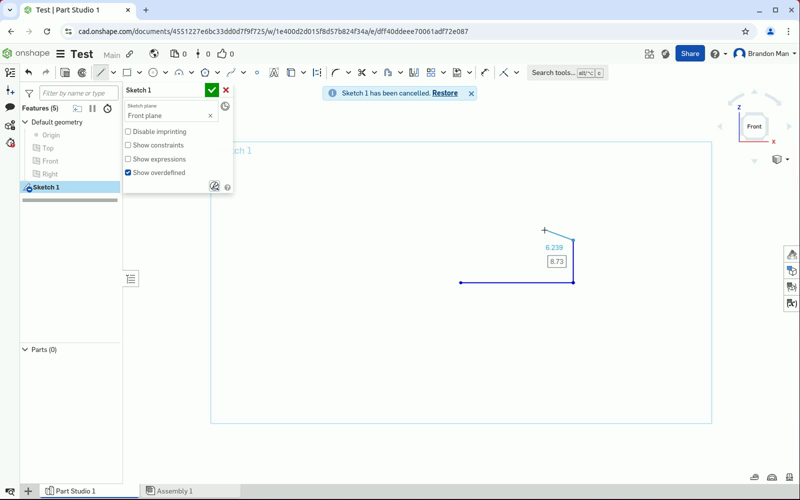
key_down(shift)
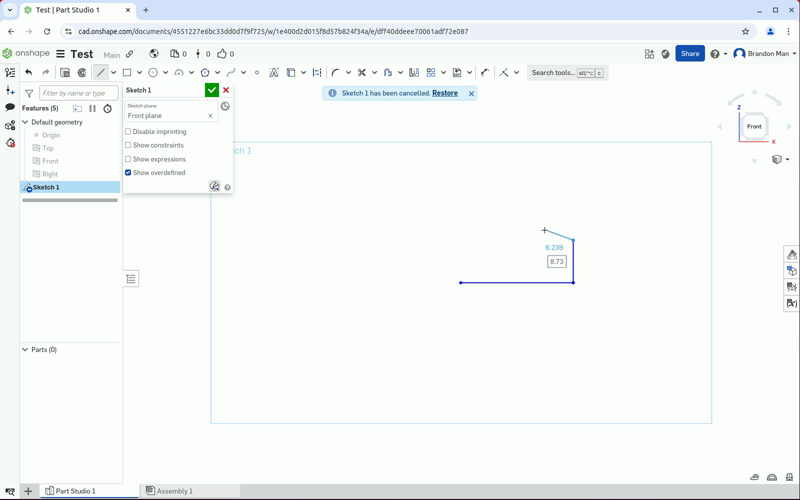
mouse_move(574, 229)
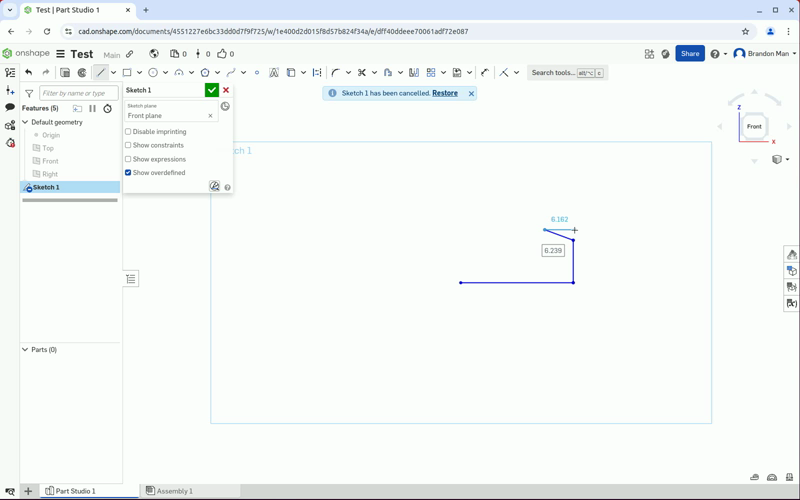
mouse_move(489, 229)
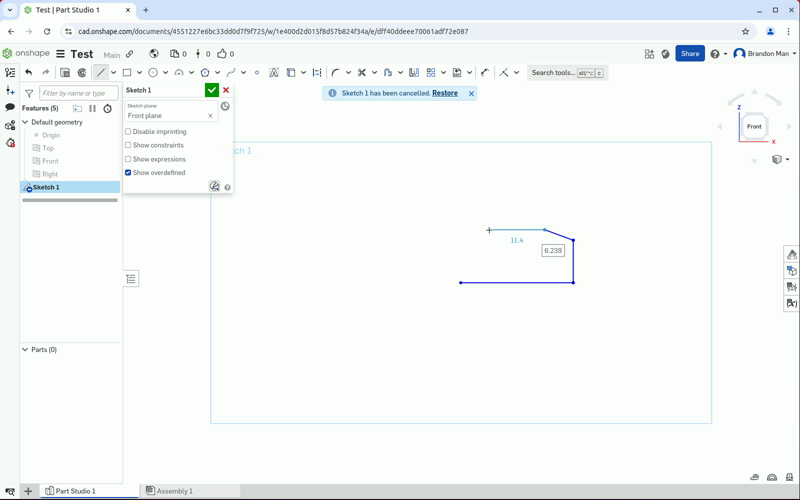
click(489, 229)
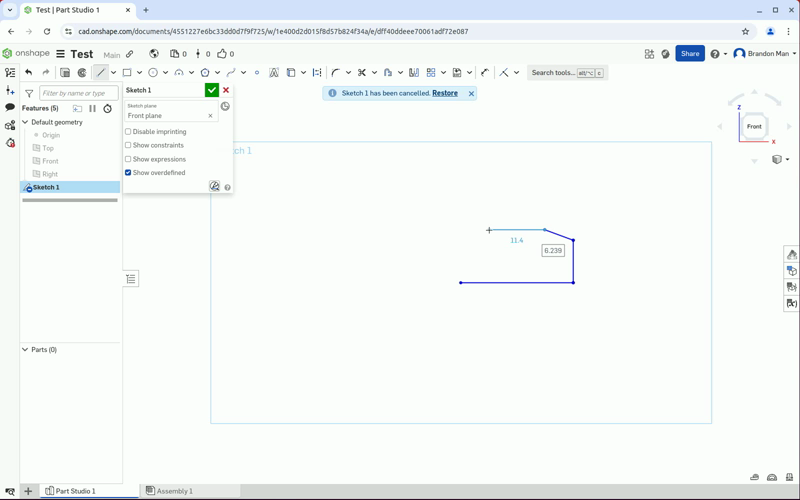
key_up(shift)
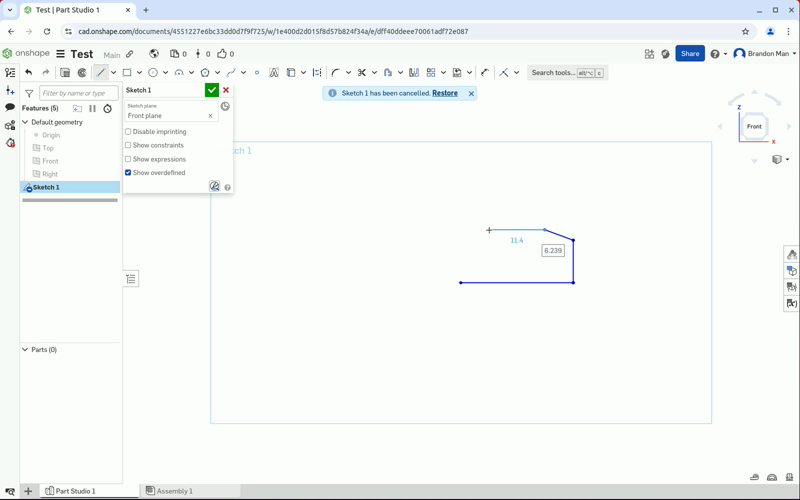
key_down(shift)
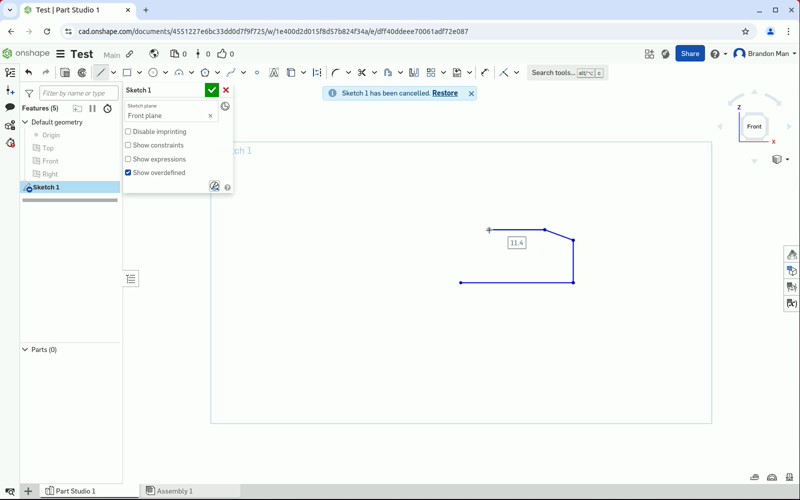
mouse_move(519, 229)
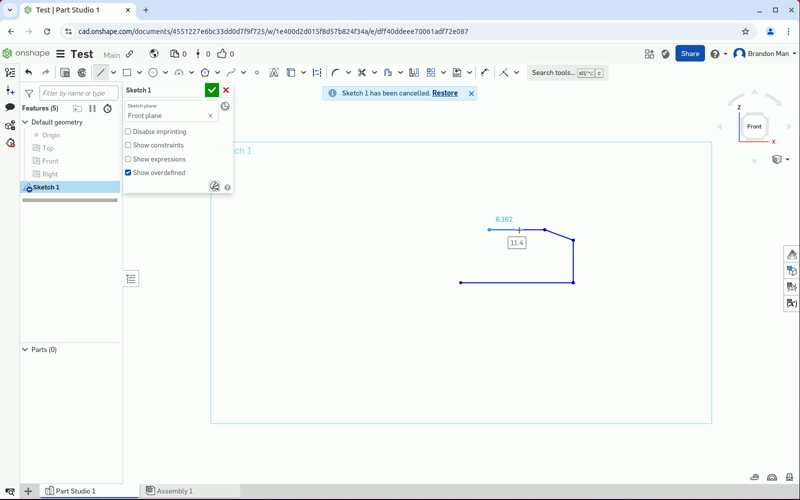
mouse_move(489, 209)
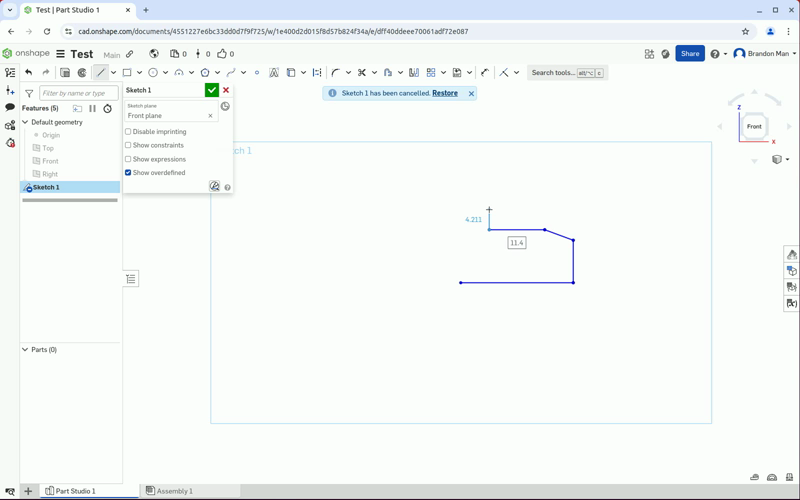
click(489, 209)
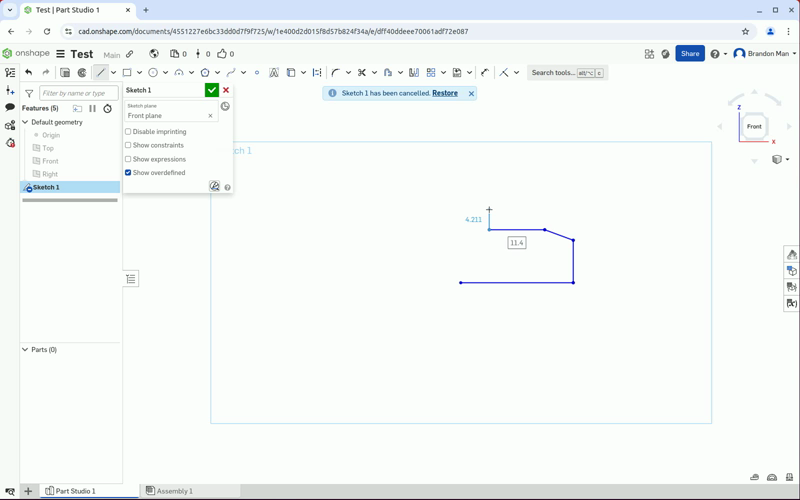
key_up(shift)
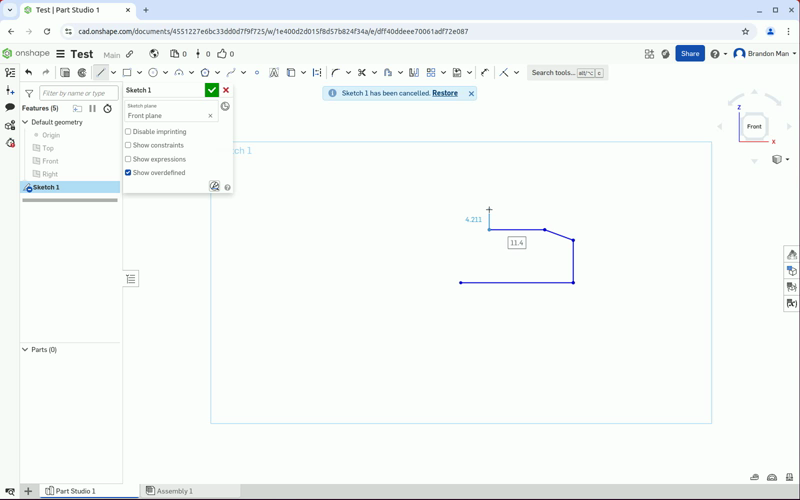
key_down(shift)
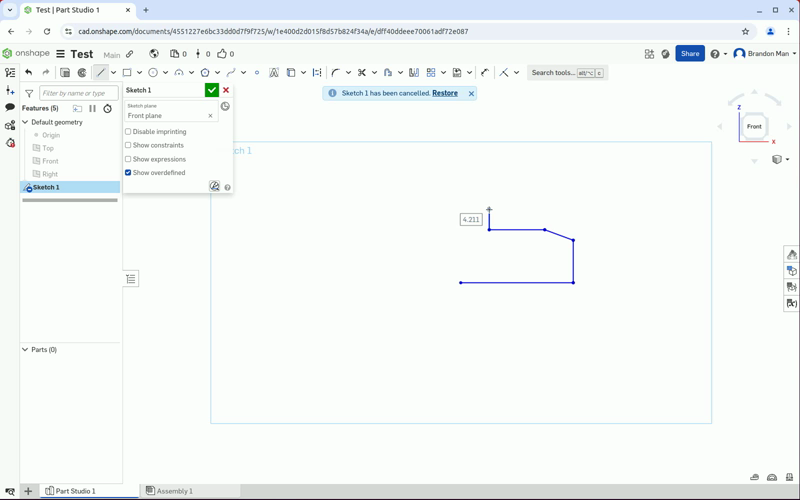
mouse_move(519, 209)
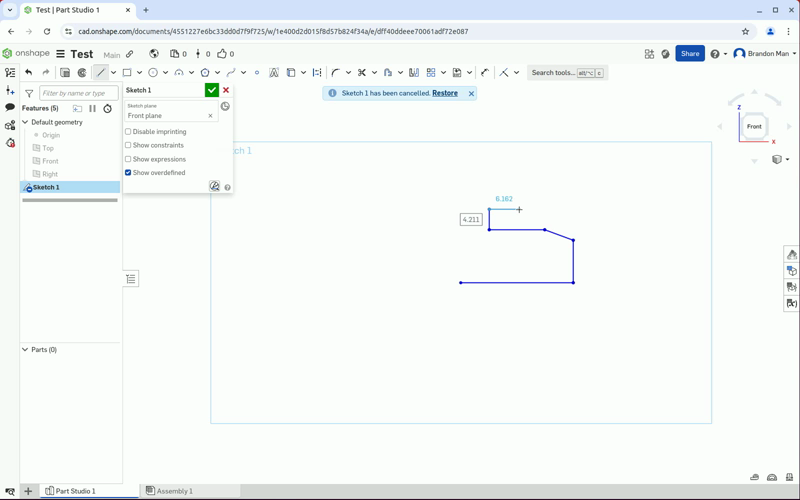
mouse_move(460, 198)
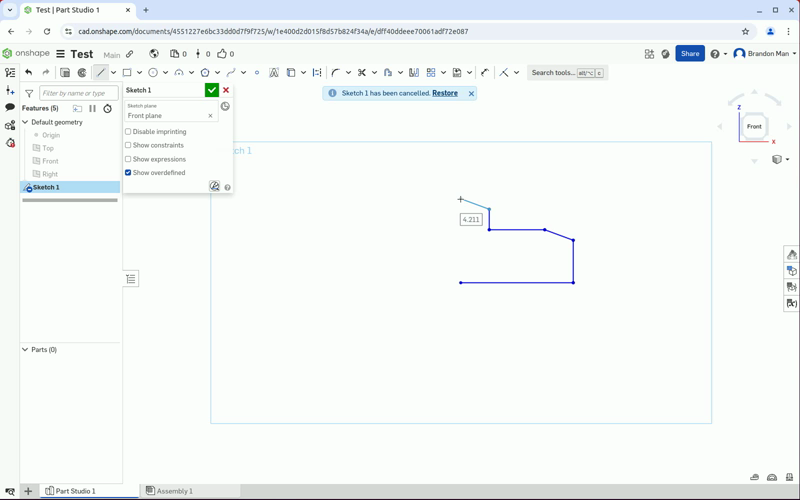
click(460, 198)
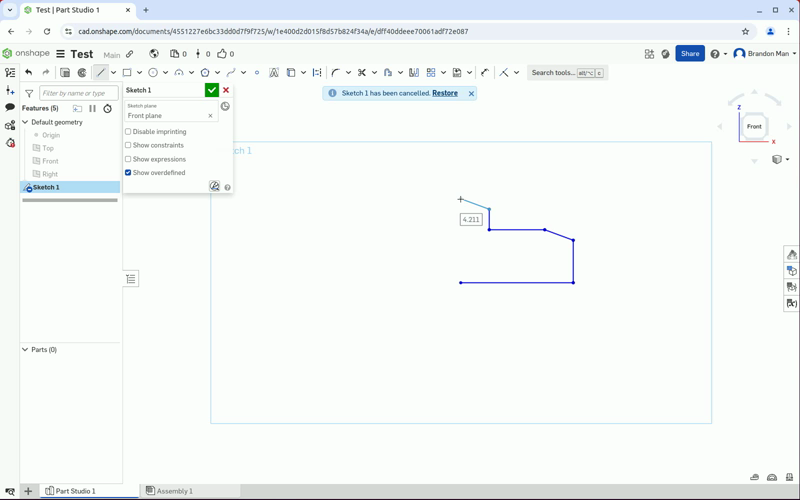
key_up(shift)
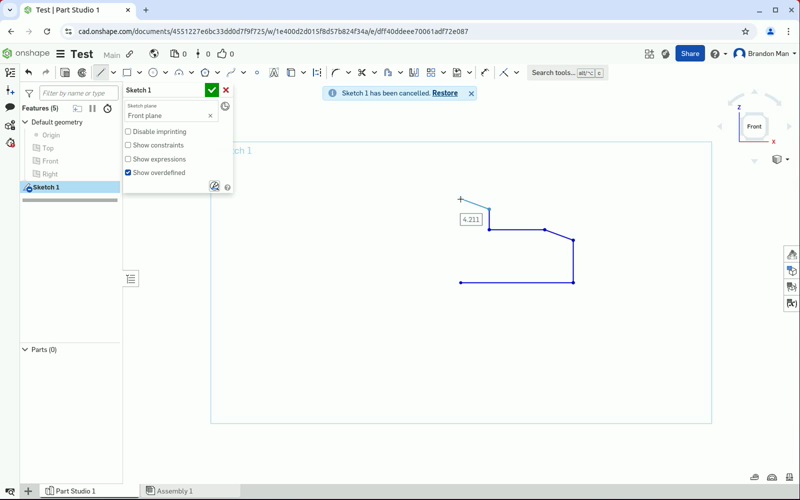
key_down(shift)
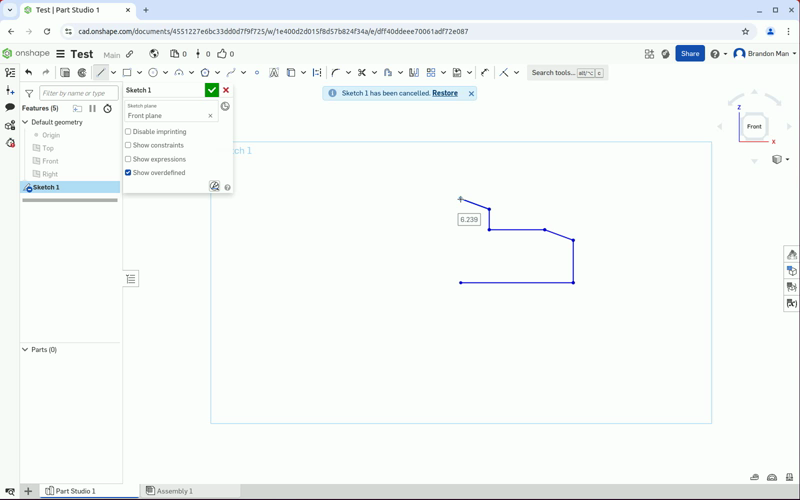
mouse_move(460, 282)
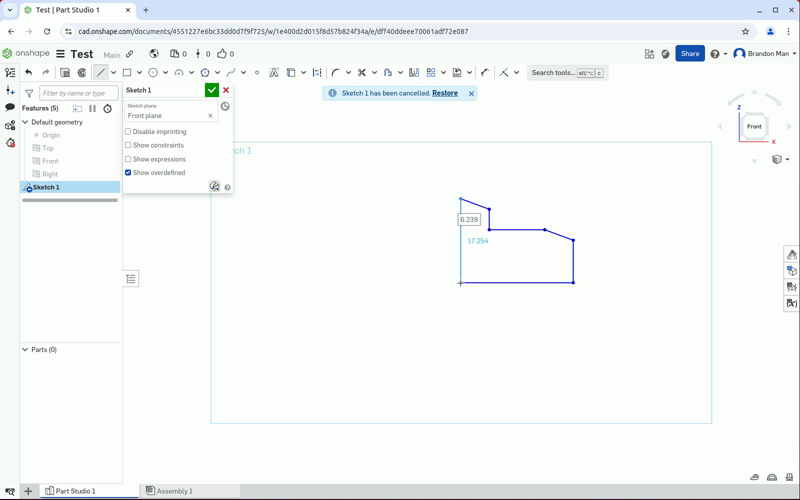
key_up(shift)
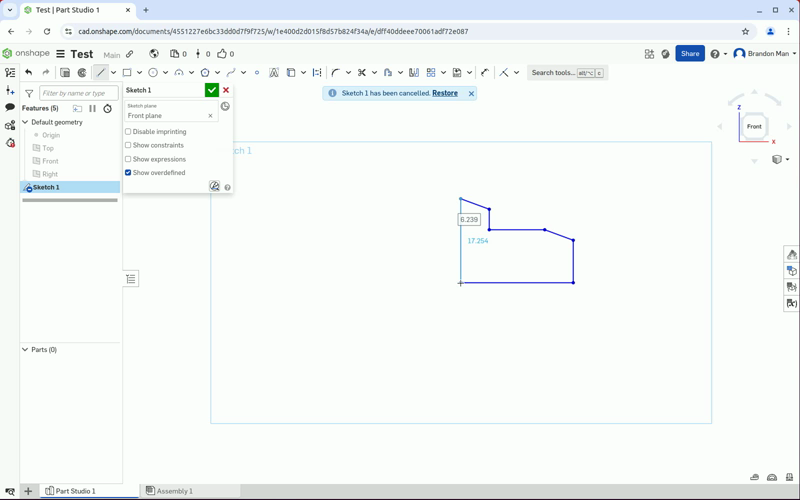
click(460, 282)
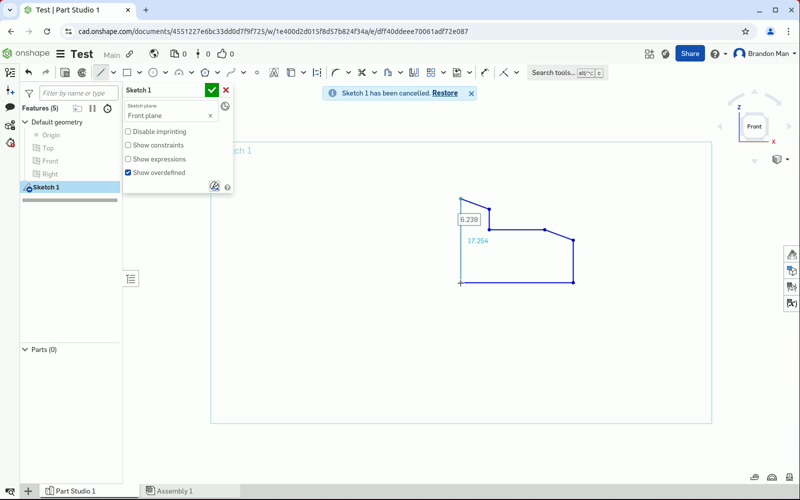
key(esc)
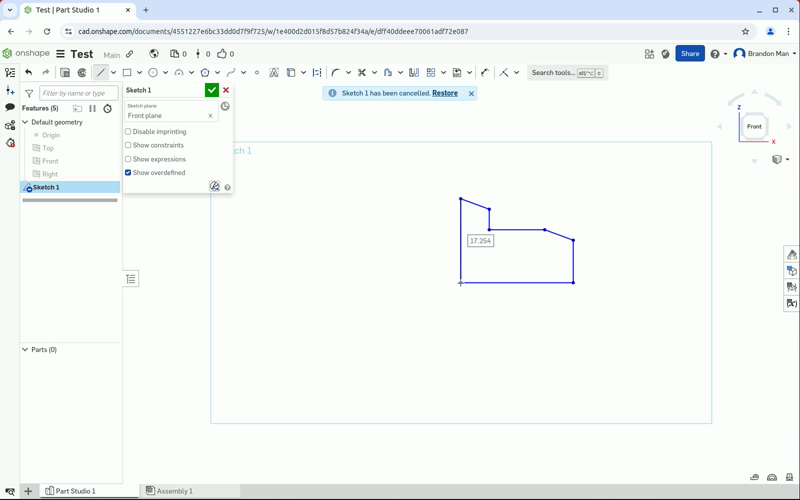
mouse_move(473, 255)
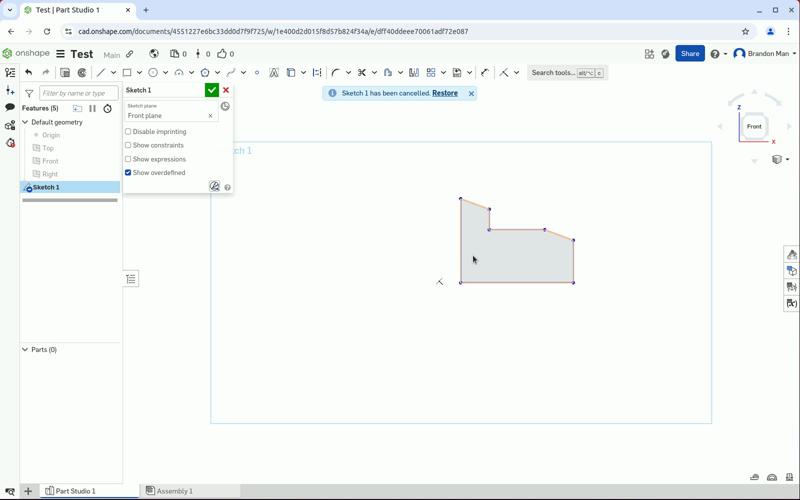
click(473, 255)
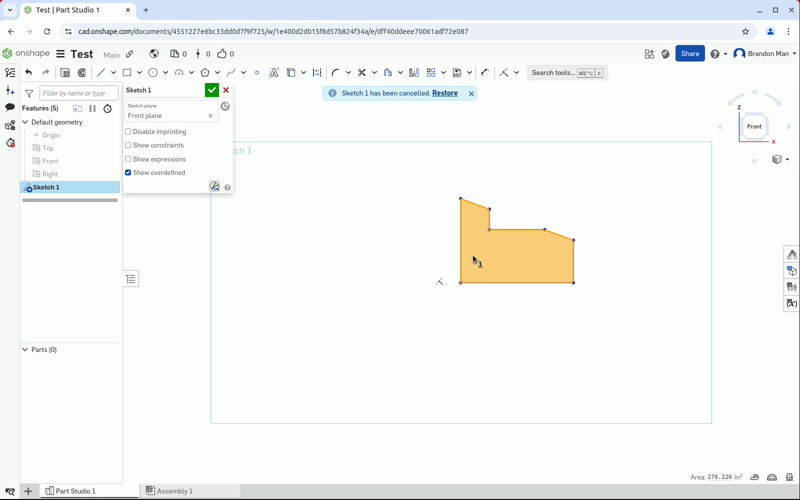
mouse_move(73, 352)
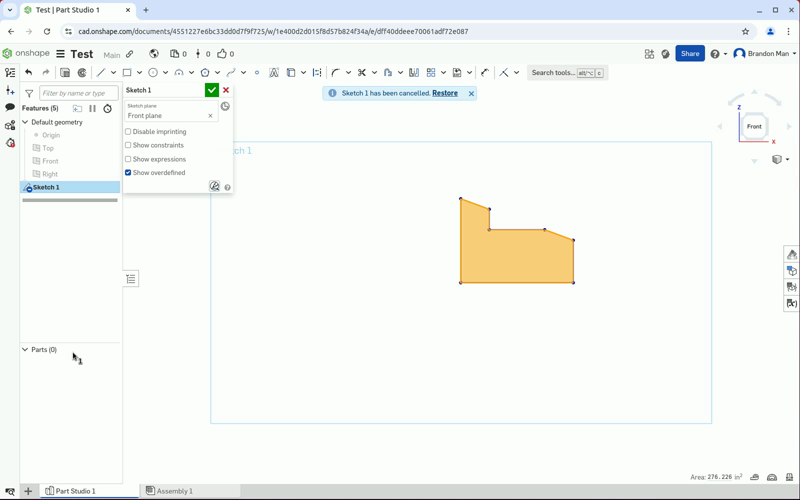
key(shift+y)
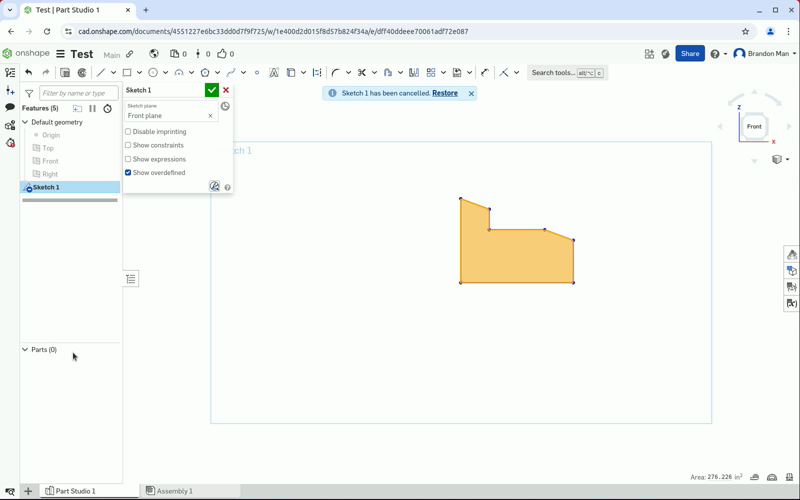
key(shift+e)
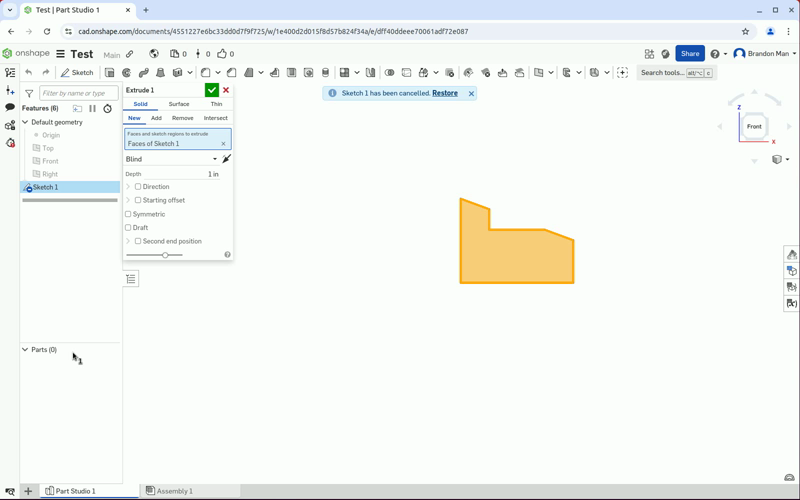
mouse_move(143, 106)
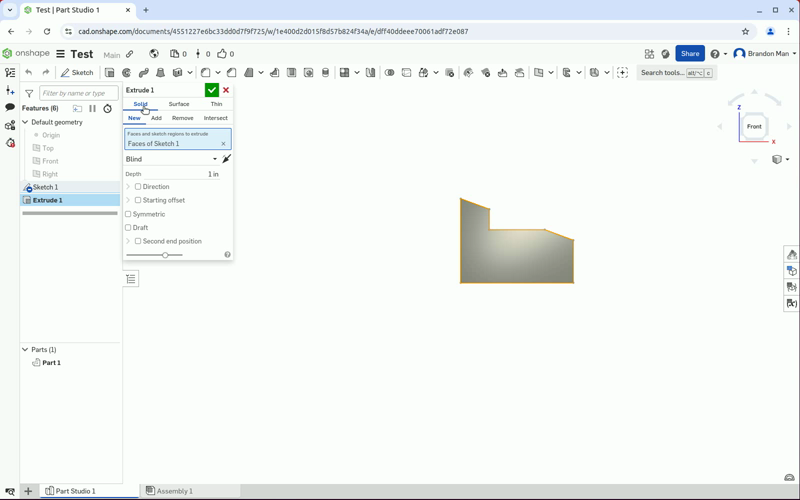
click(143, 106)
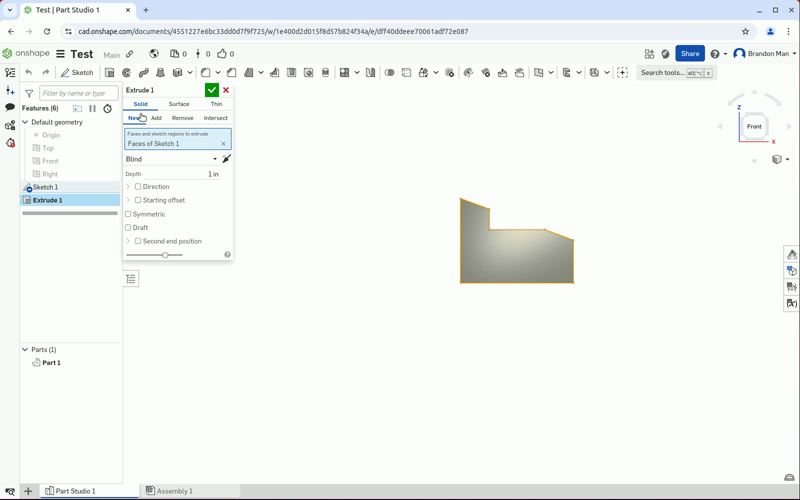
mouse_move(137, 120)
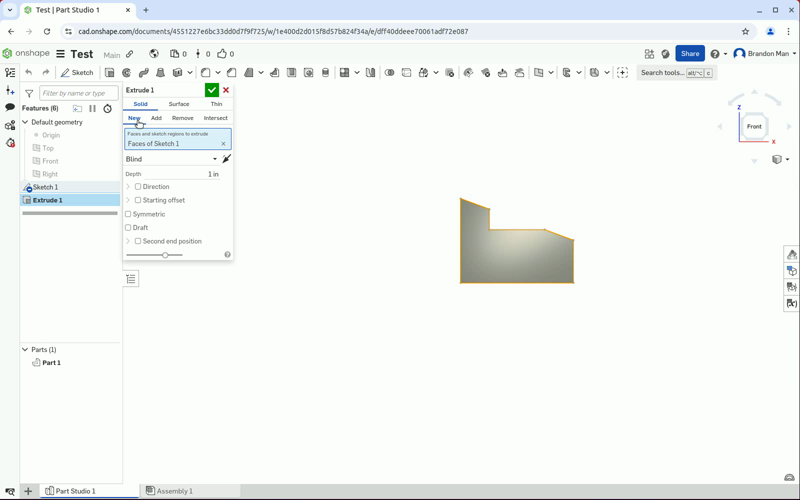
click(137, 120)
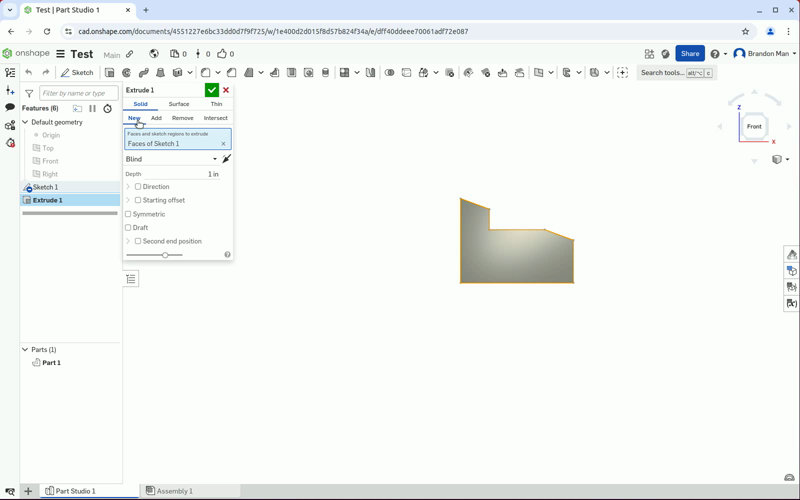
key(tab, 4)
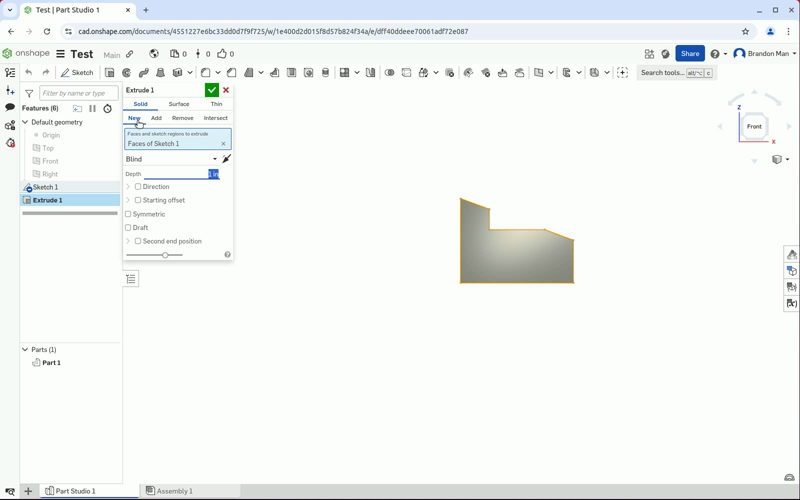
text(17.332)
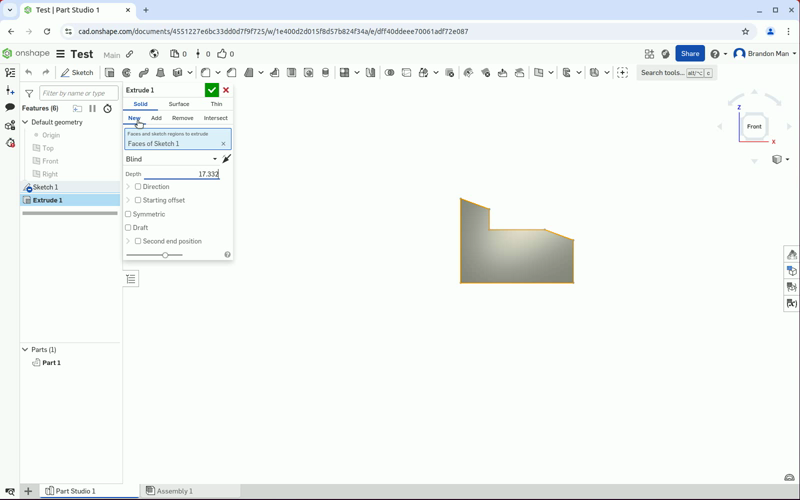
key(tab, 3)
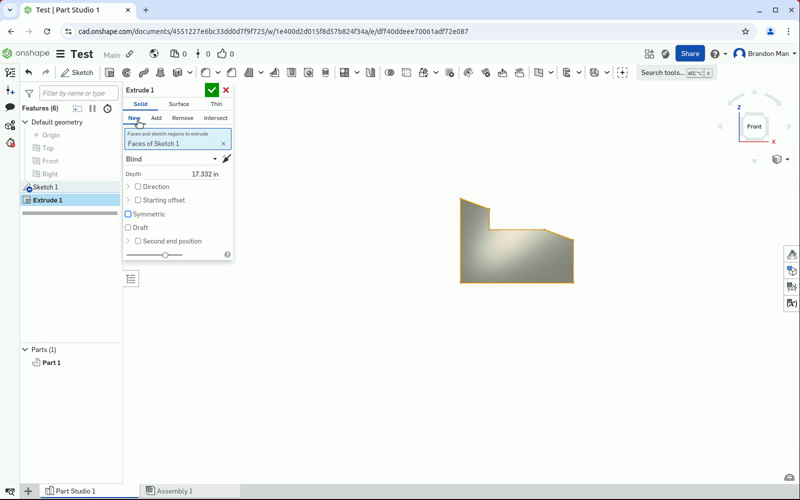
key(space)
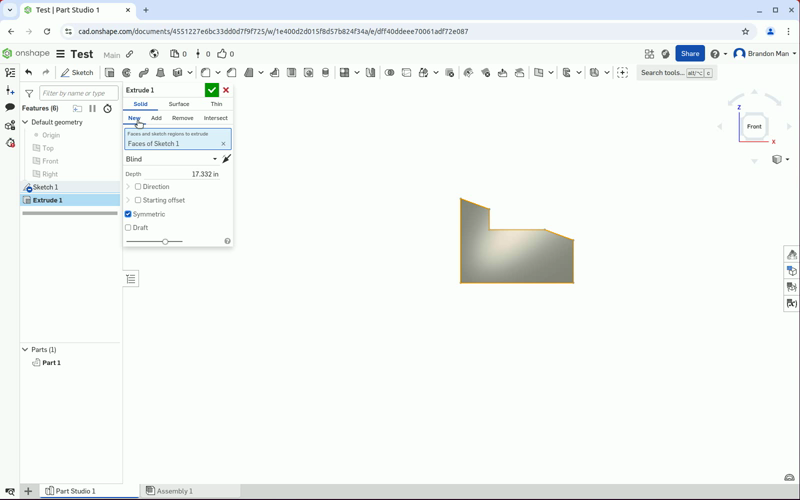
key(enter)
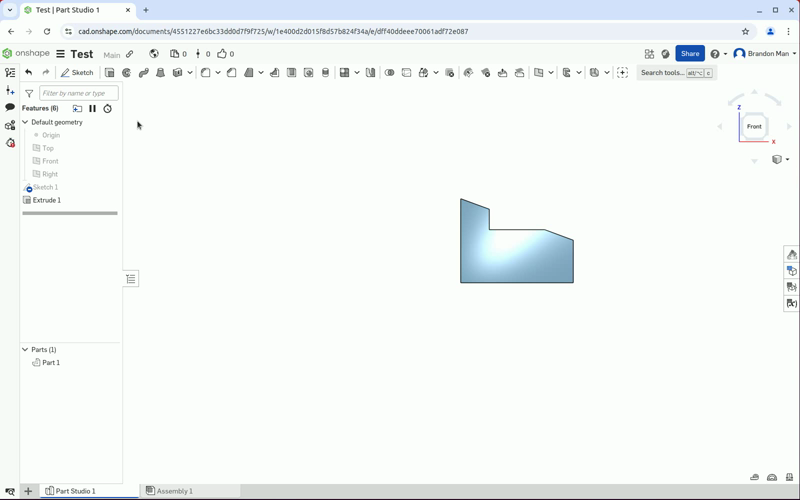
key(shift+h)
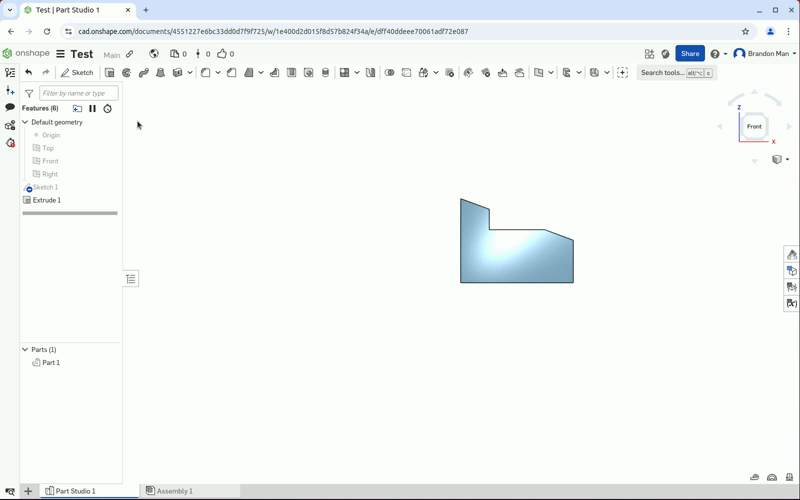
key(shift+h)
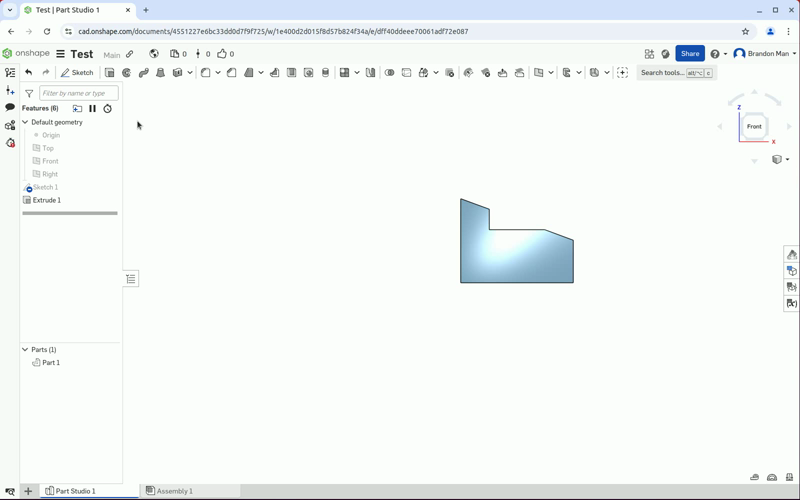
mouse_move(73, 189)
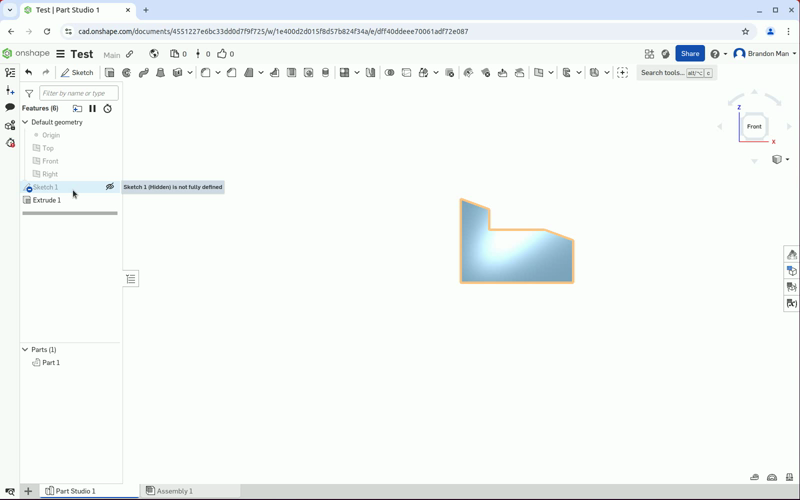
click(73, 189)
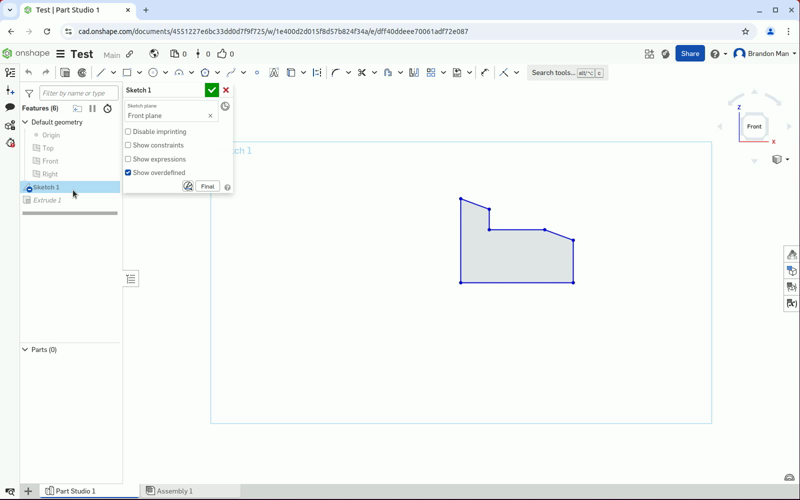
mouse_move(229, 92)
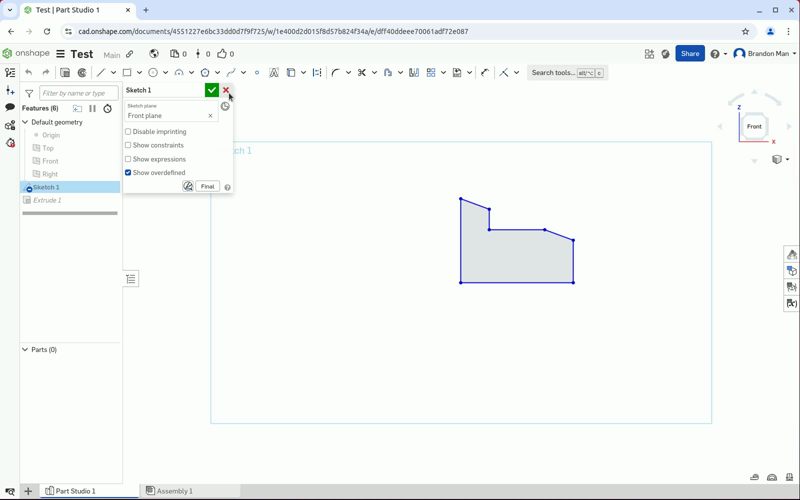
click(229, 92)
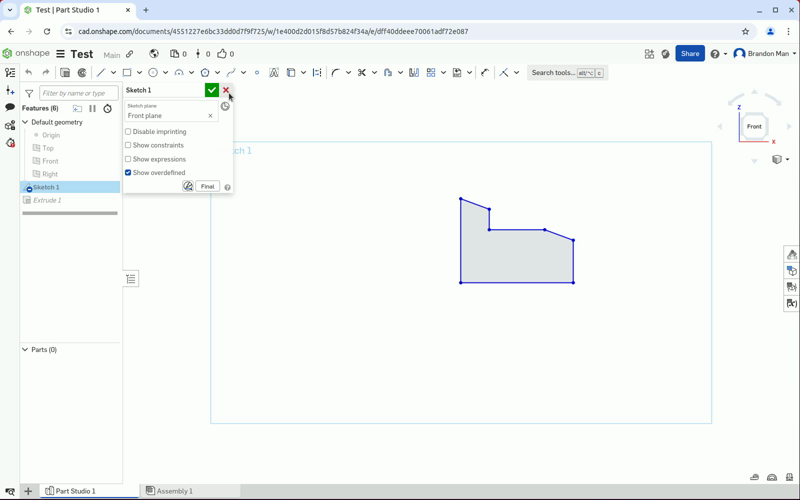
key(shift+s)
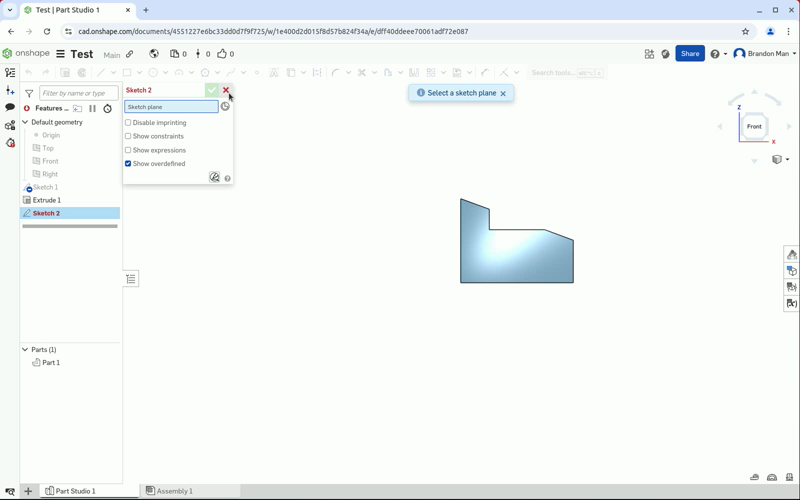
mouse_move(73, 163)
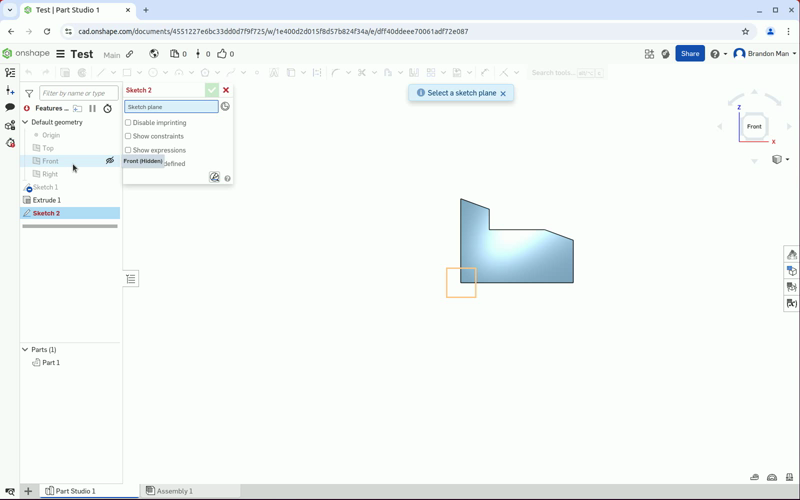
click(73, 163)
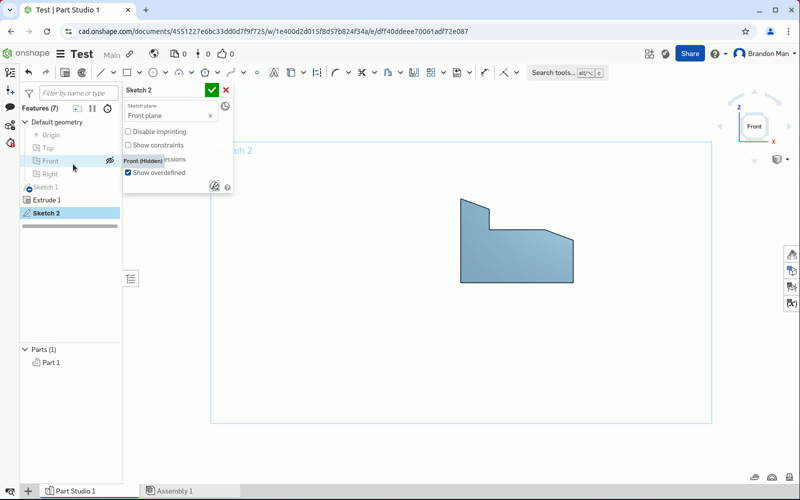
mouse_move(73, 352)
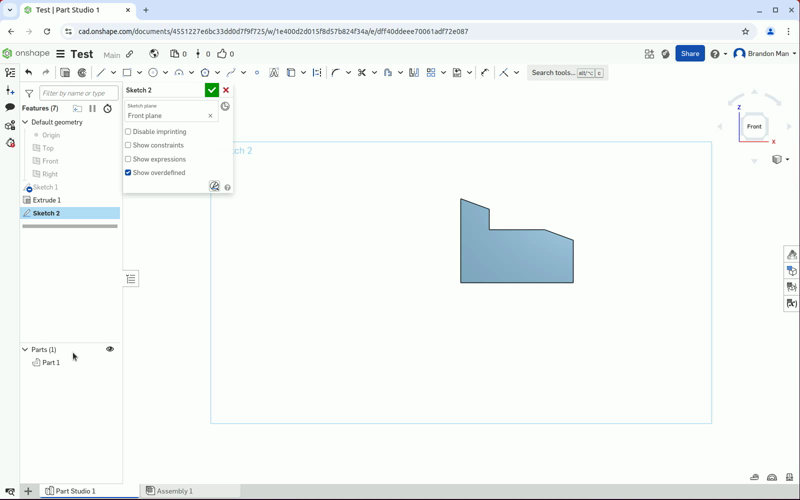
key(y)
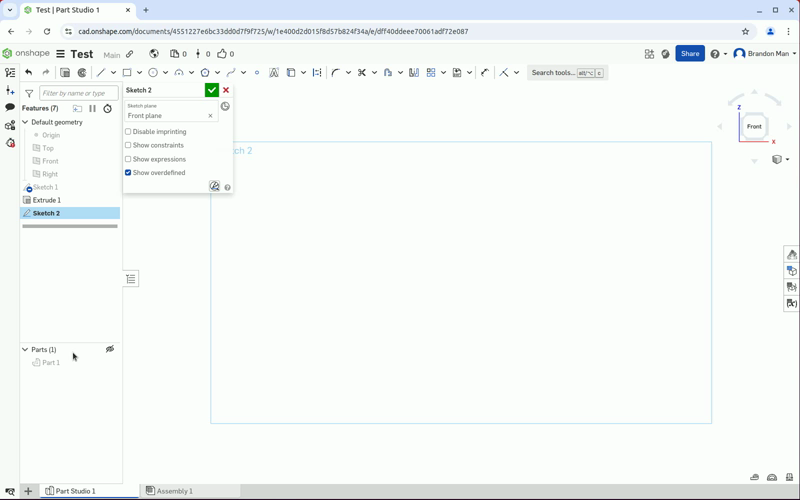
key(l)
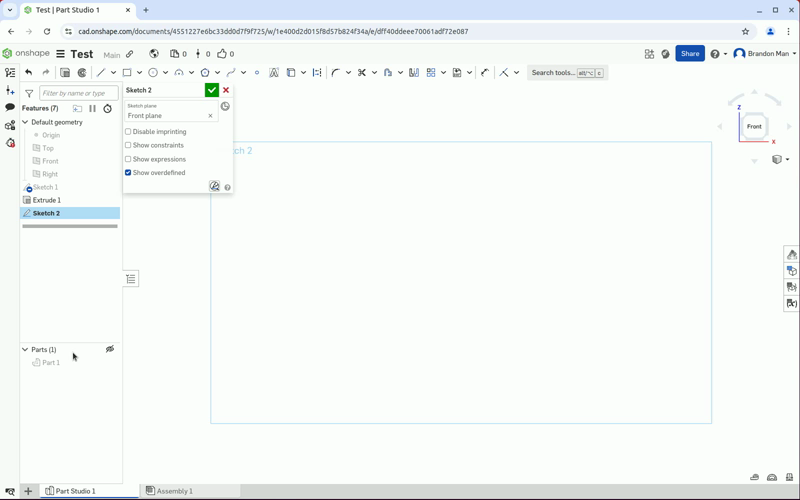
key_down(shift)
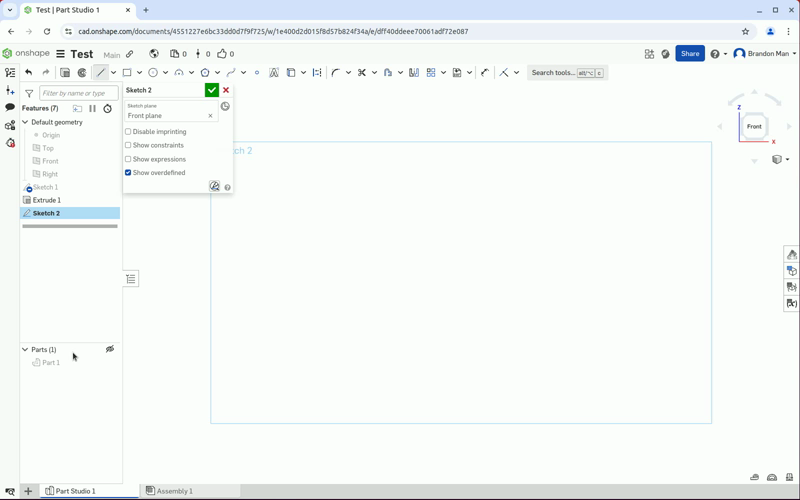
mouse_move(489, 230)
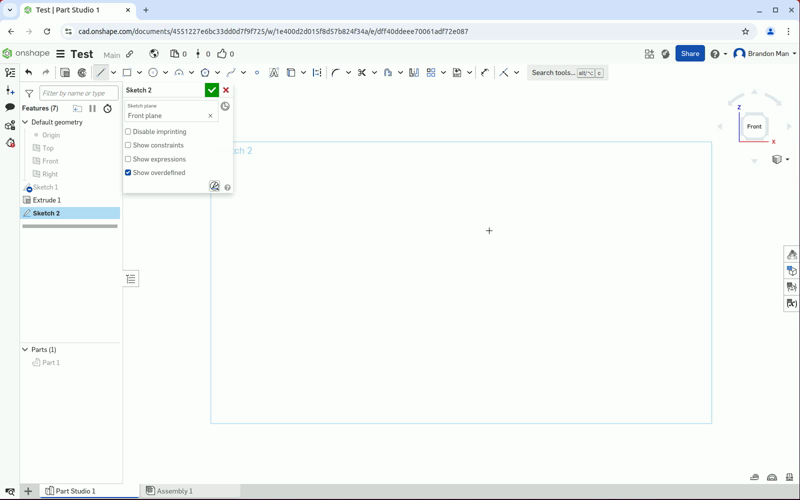
click(489, 230)
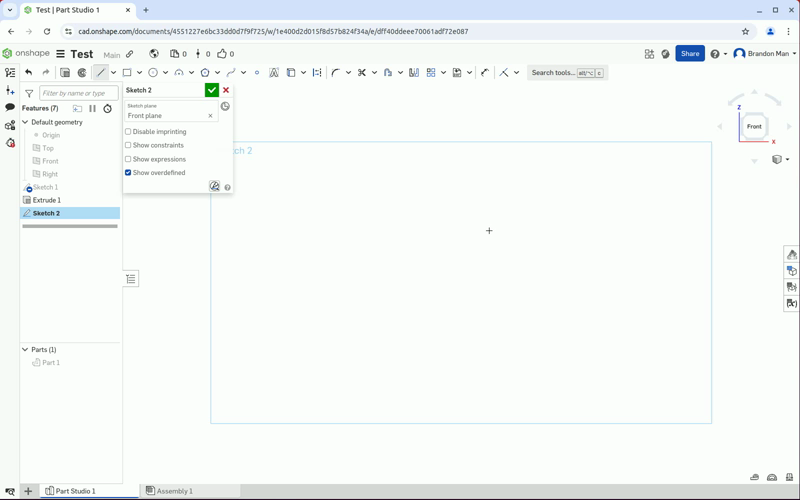
key_up(shift)
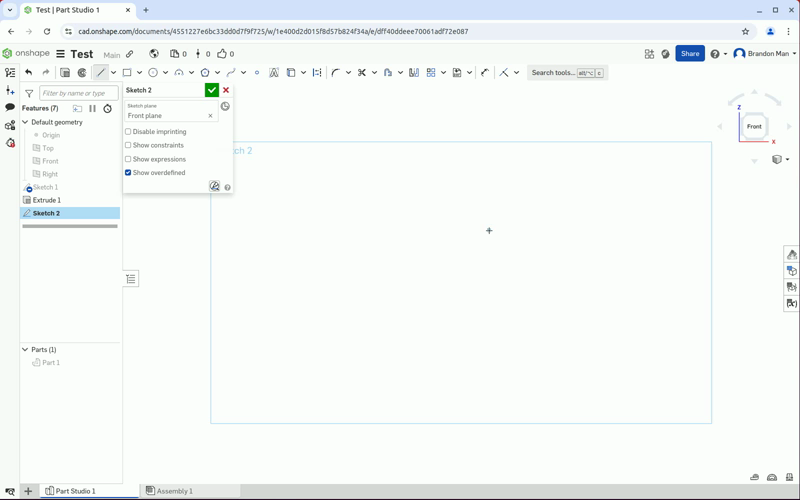
key_down(shift)
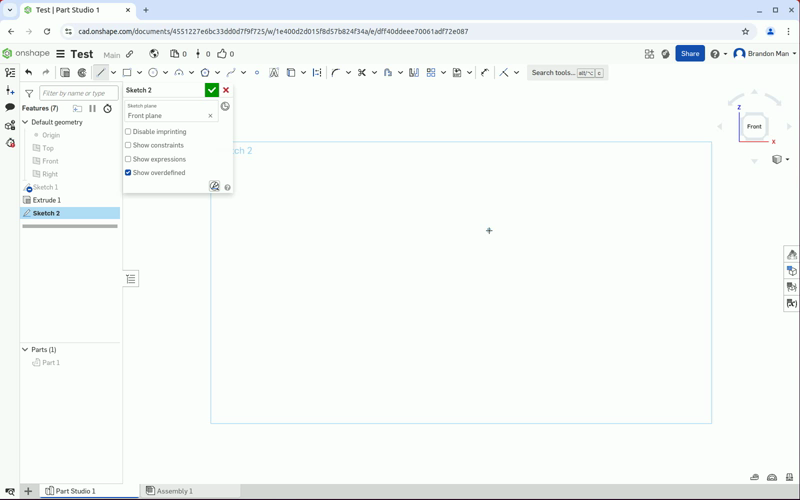
mouse_move(519, 230)
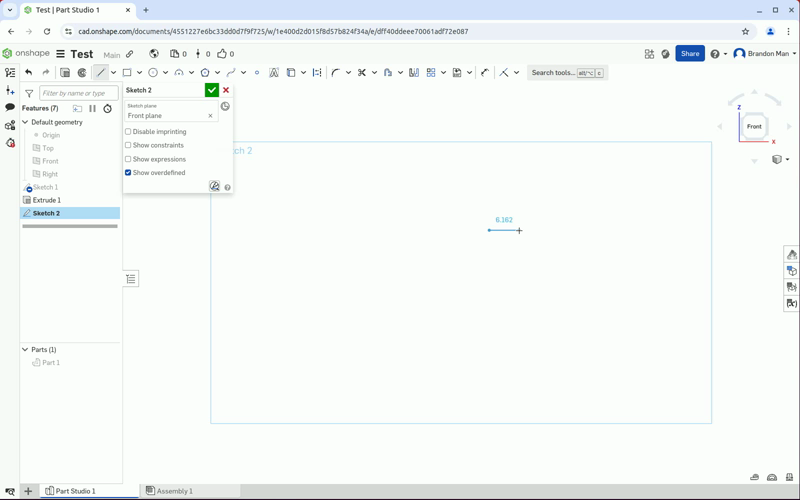
mouse_move(545, 230)
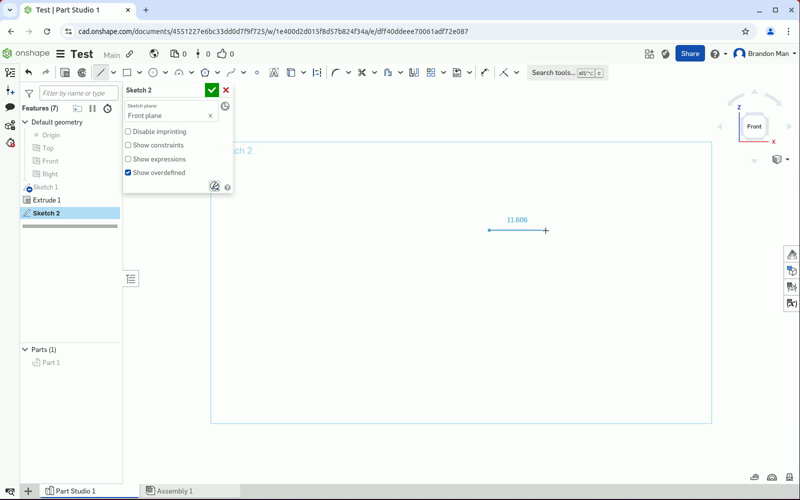
click(545, 230)
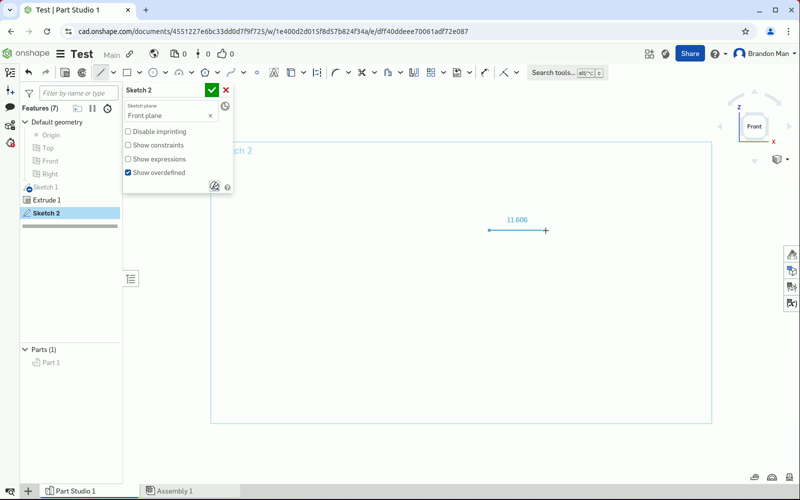
key_up(shift)
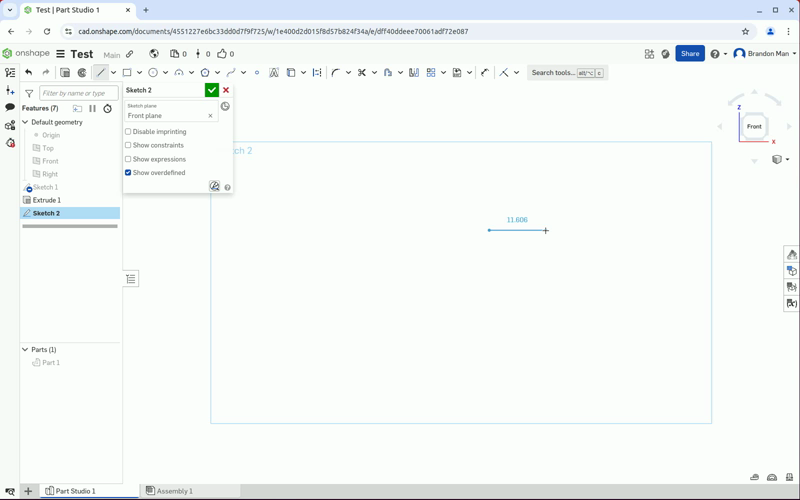
key_down(shift)
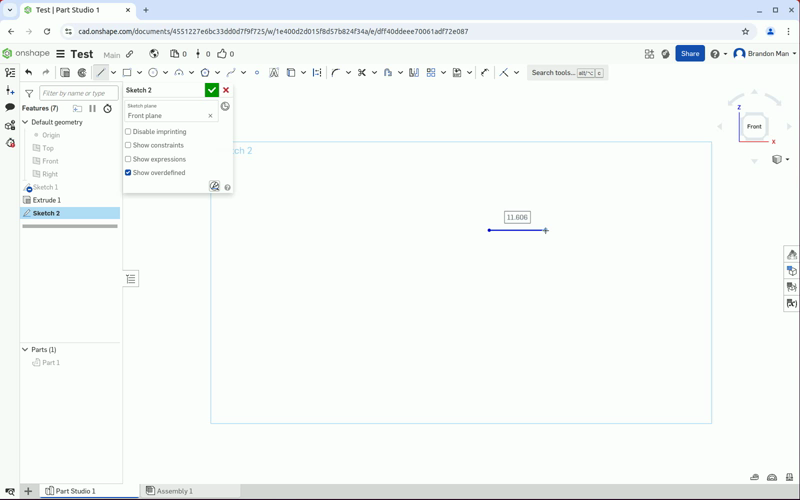
mouse_move(489, 208)
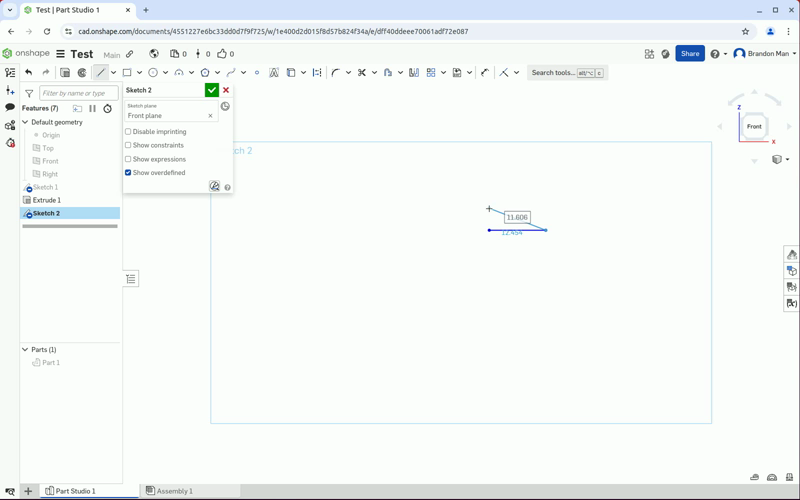
click(489, 208)
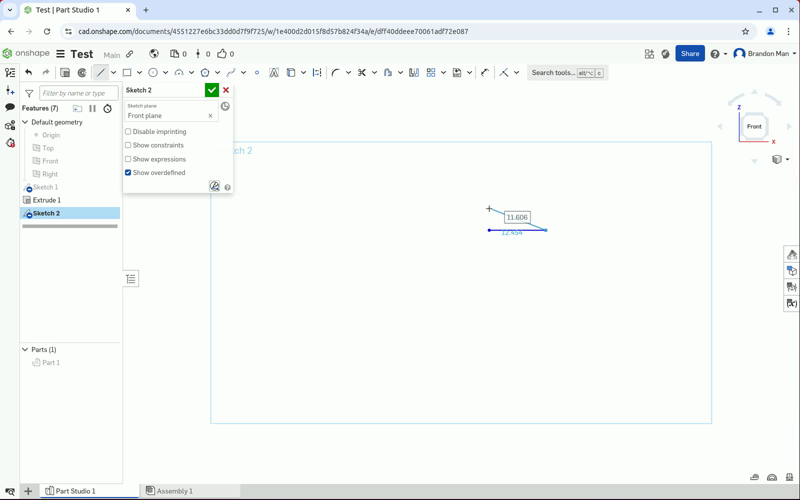
key_up(shift)
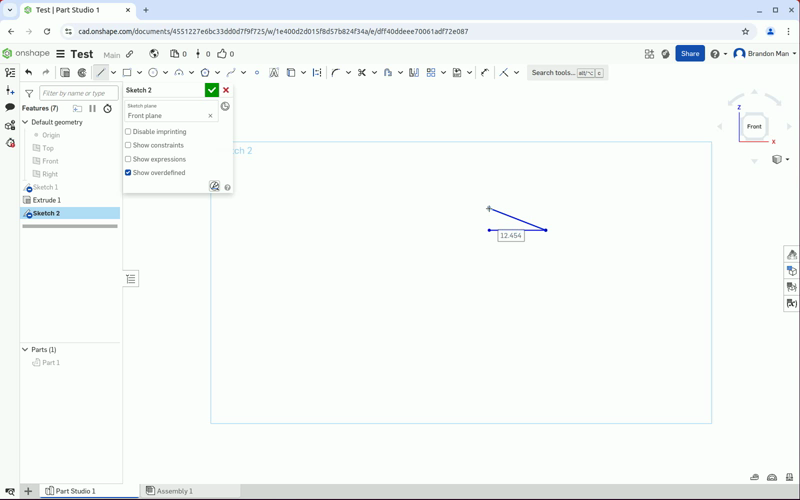
mouse_move(519, 208)
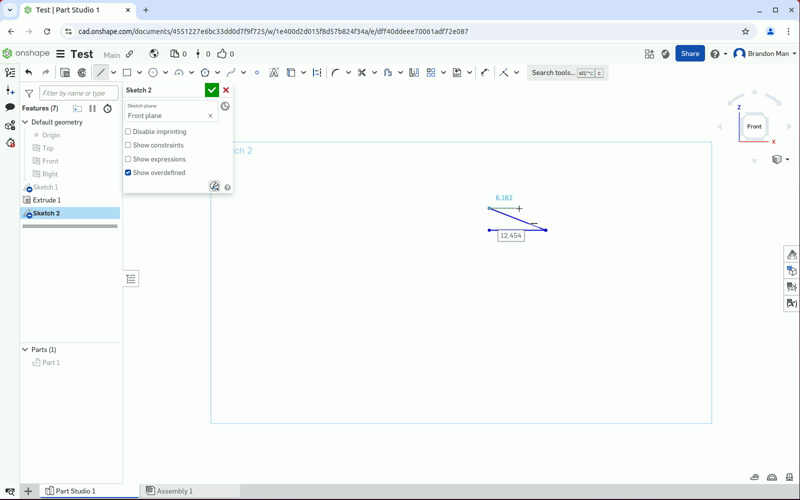
key_down(shift)
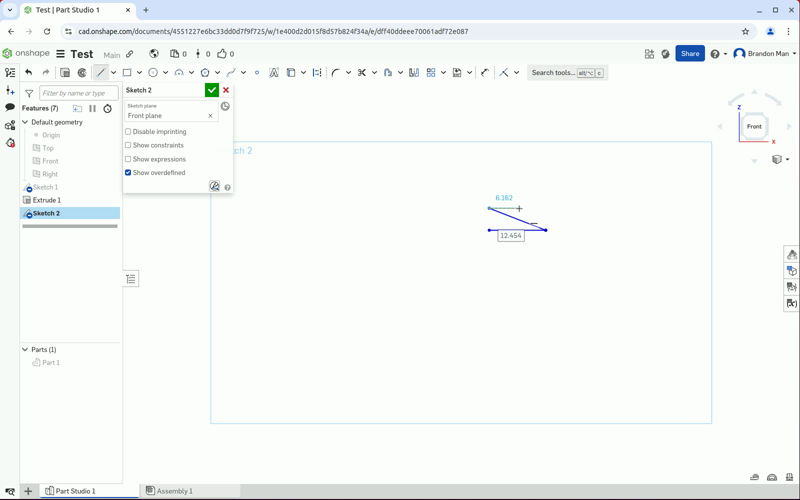
mouse_move(489, 230)
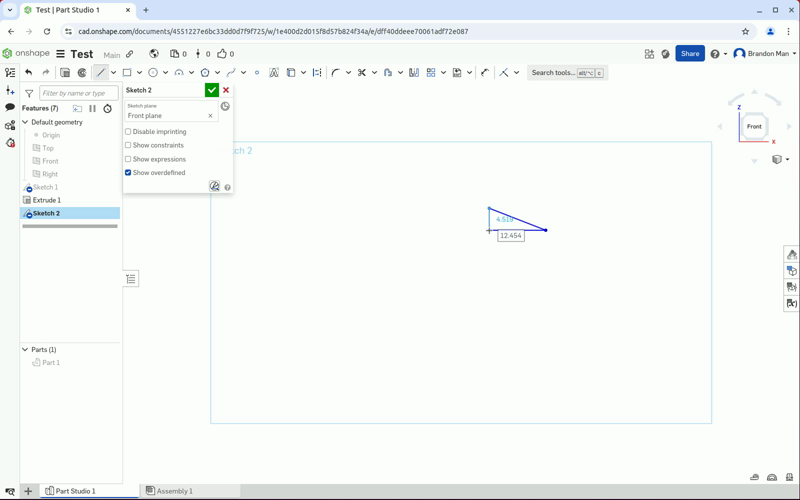
key_up(shift)
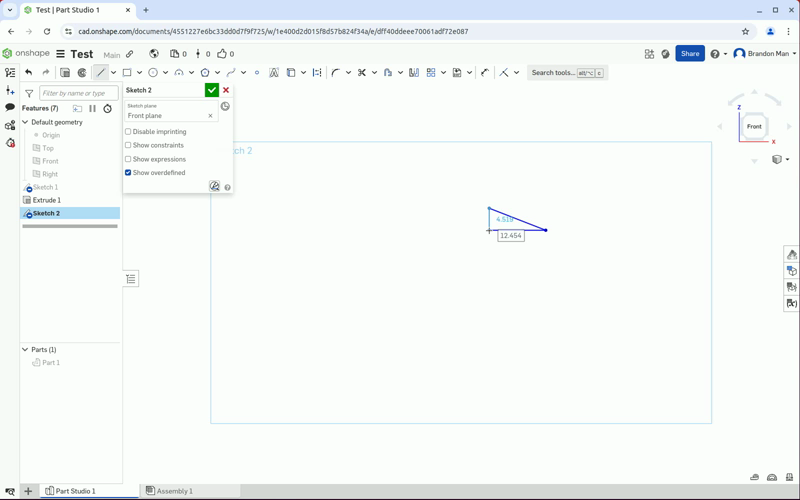
click(489, 230)
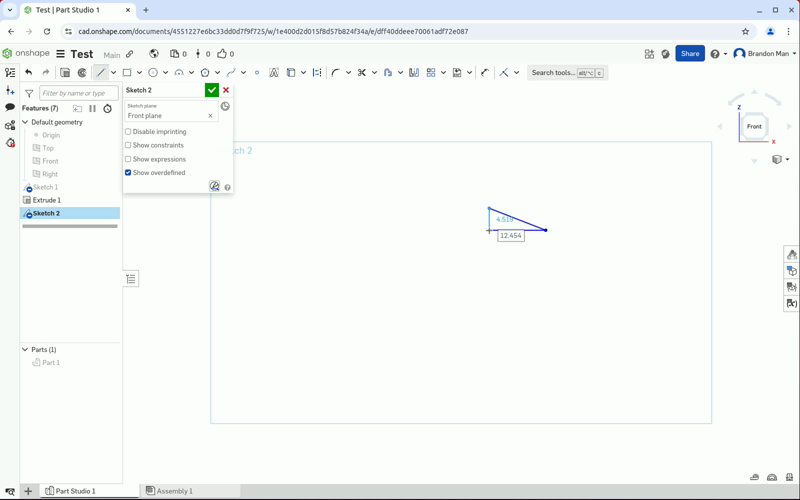
key(esc)
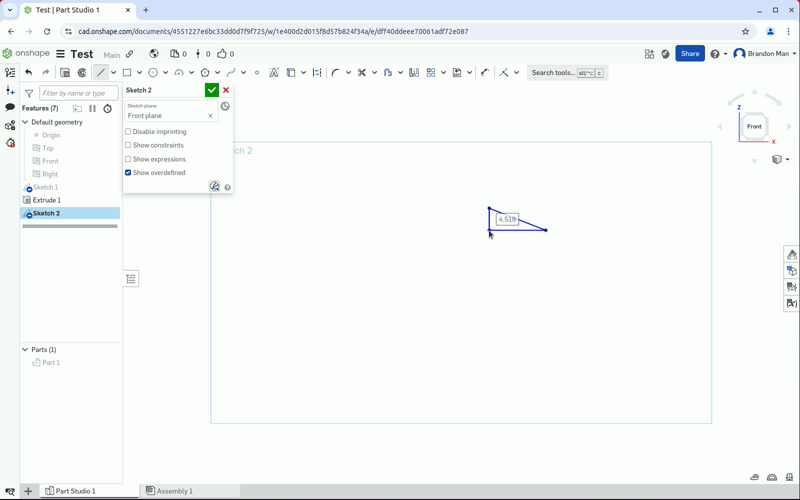
mouse_move(514, 225)
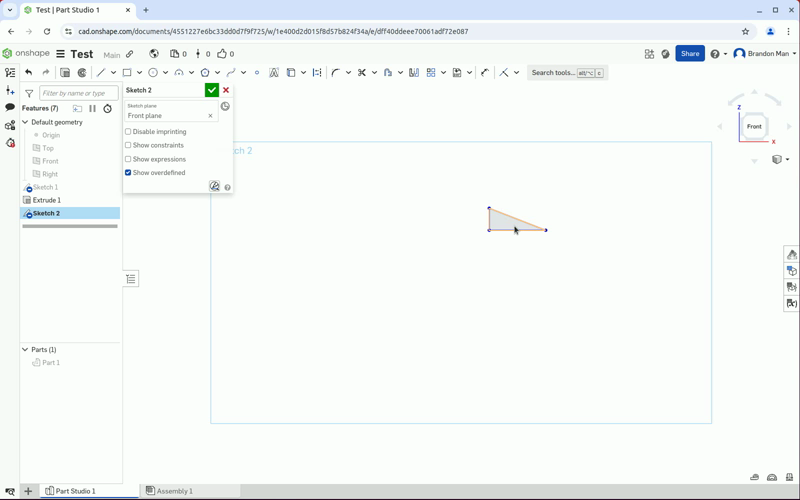
scroll(6)
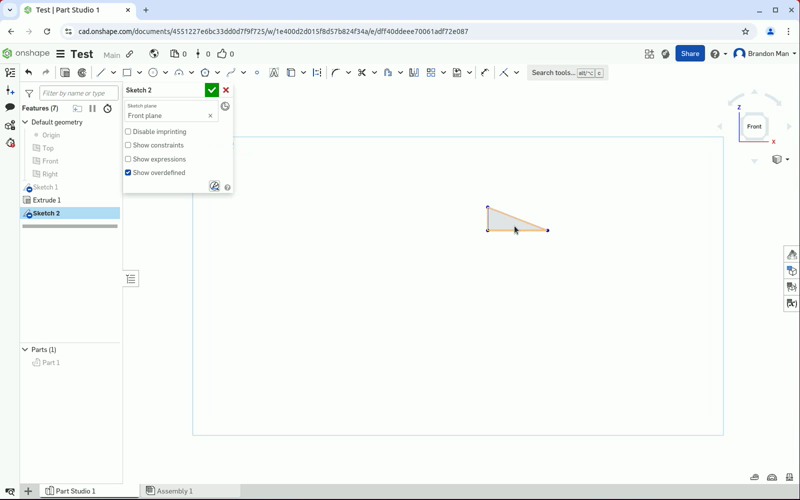
scroll(6)
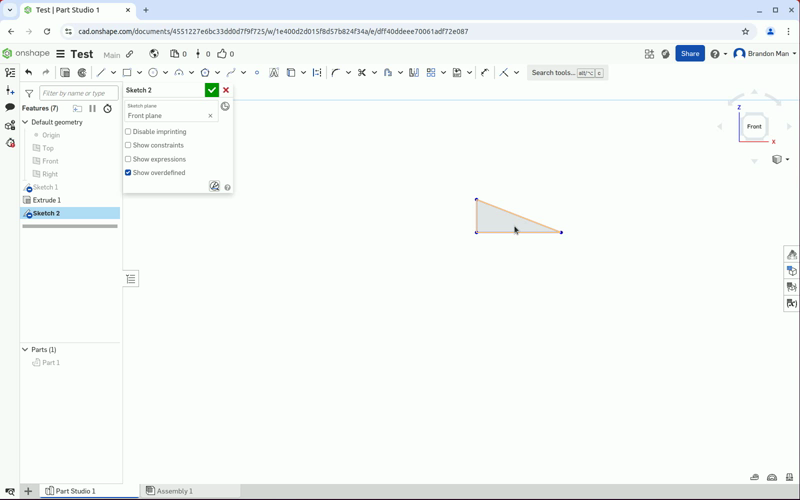
scroll(6)
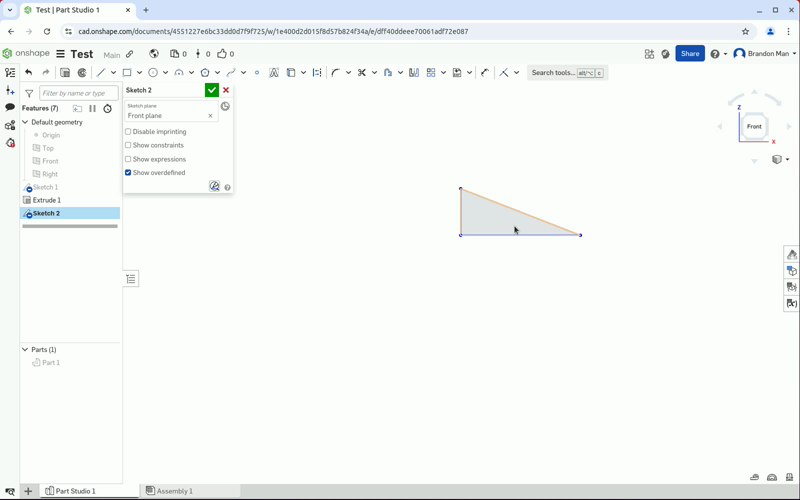
scroll(6)
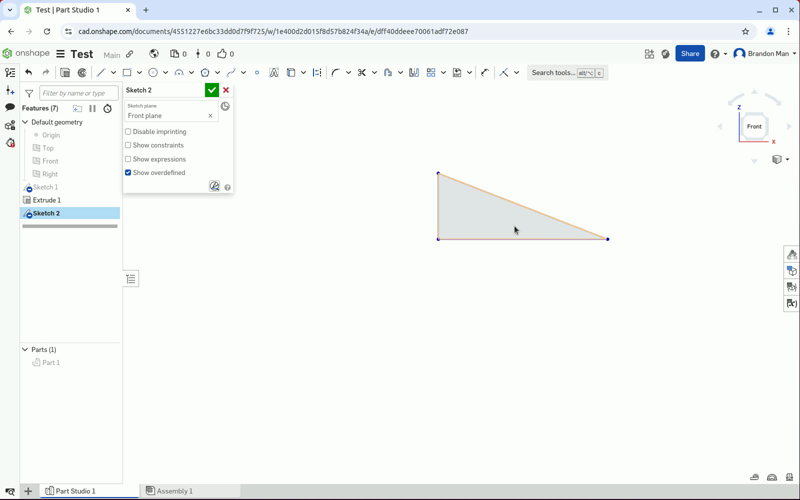
scroll(6)
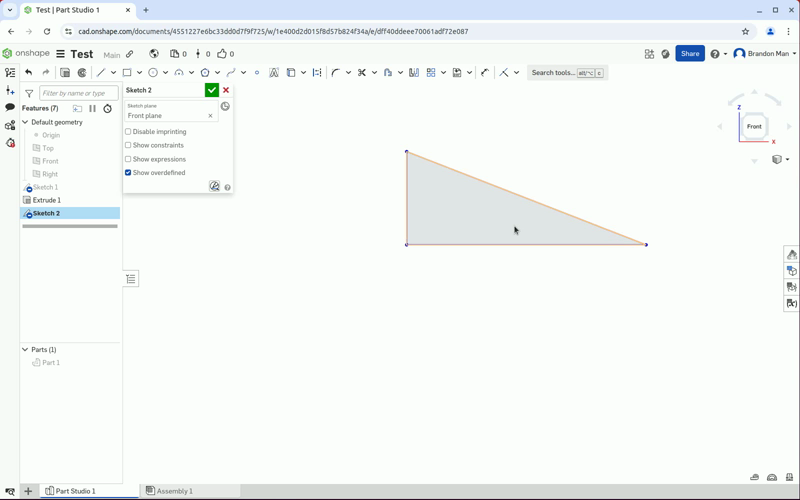
scroll(6)
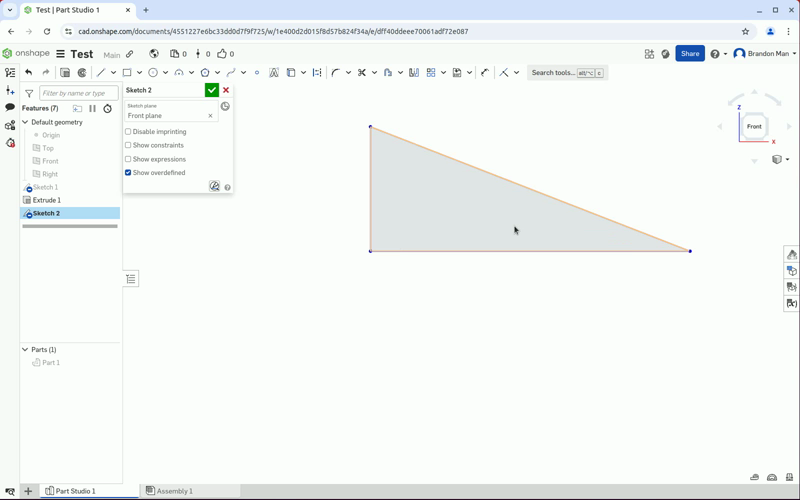
scroll(6)
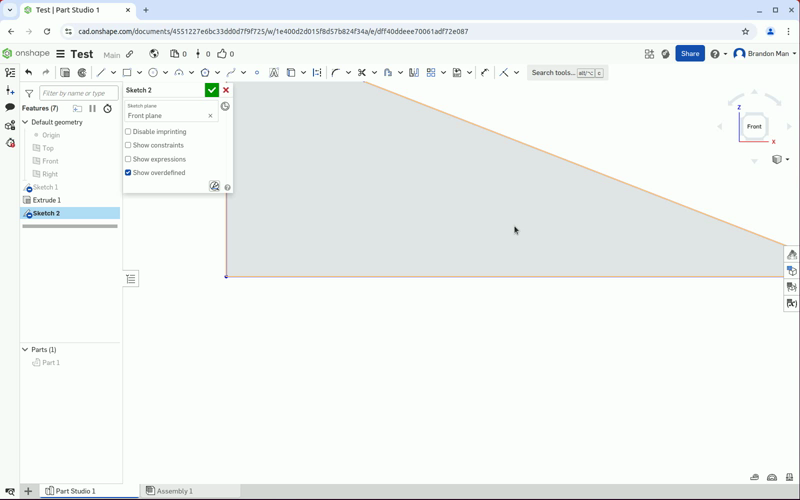
click(514, 225)
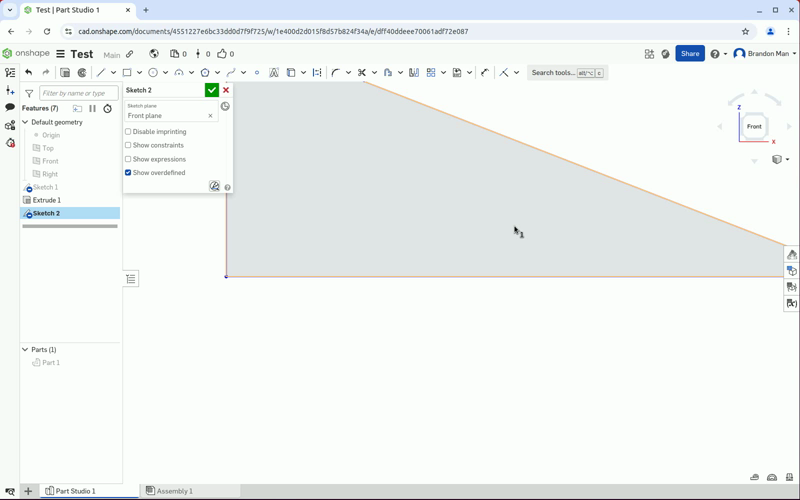
scroll(-6)
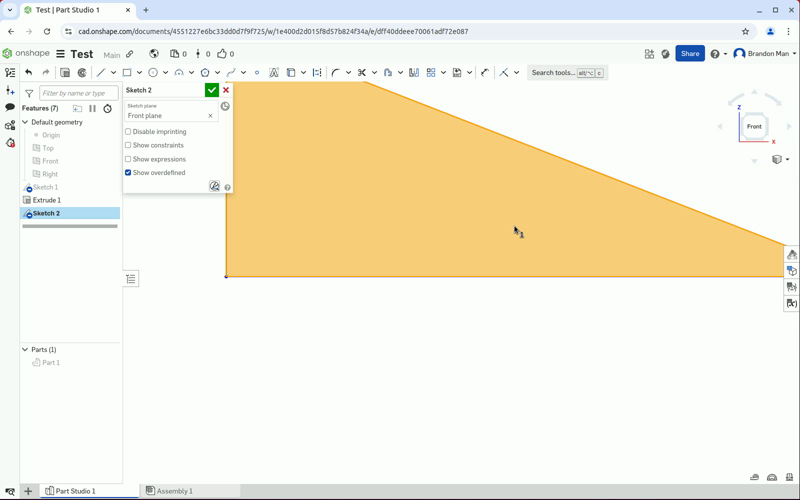
scroll(-6)
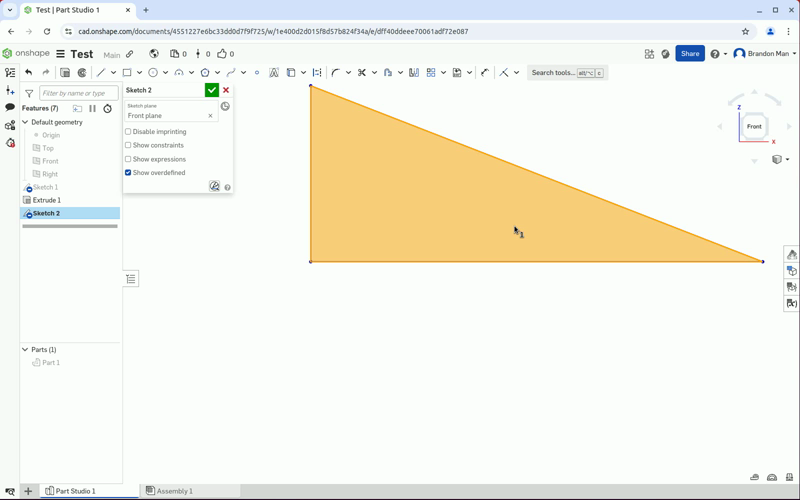
scroll(-6)
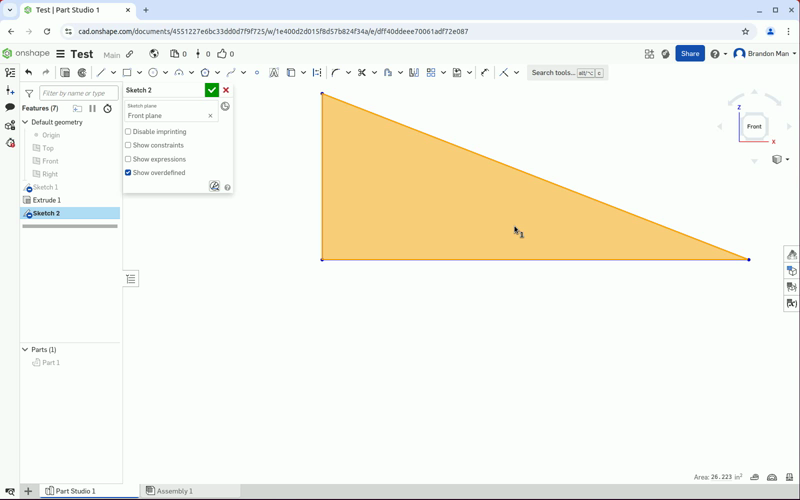
scroll(-6)
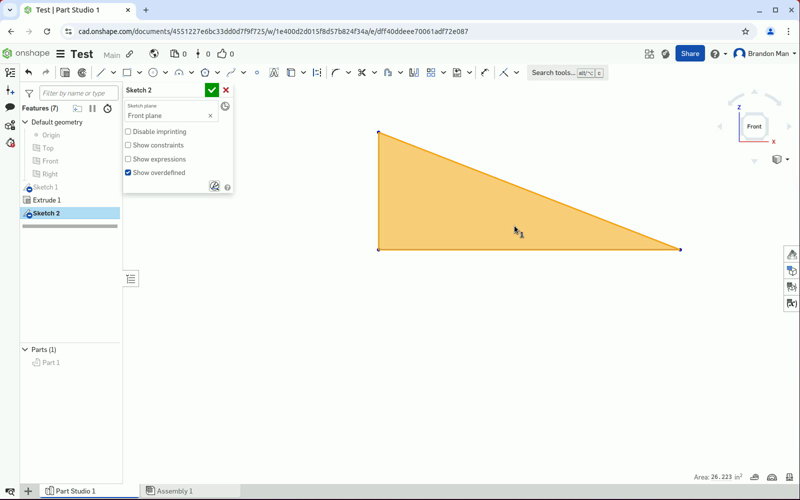
scroll(-6)
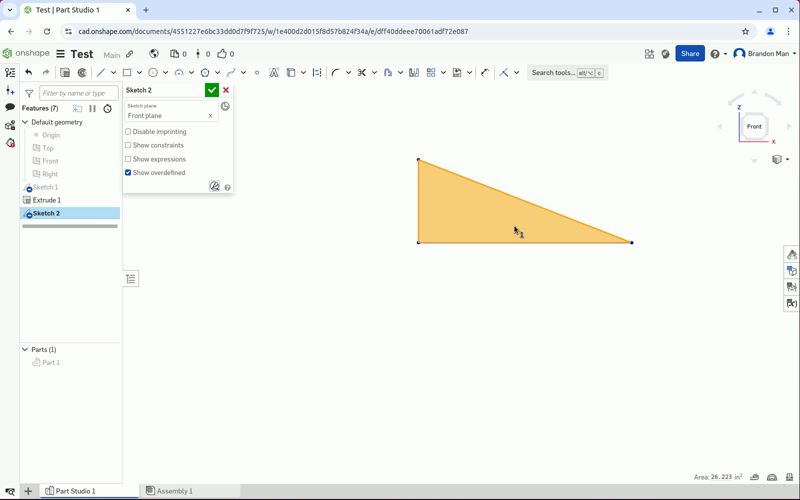
scroll(-6)
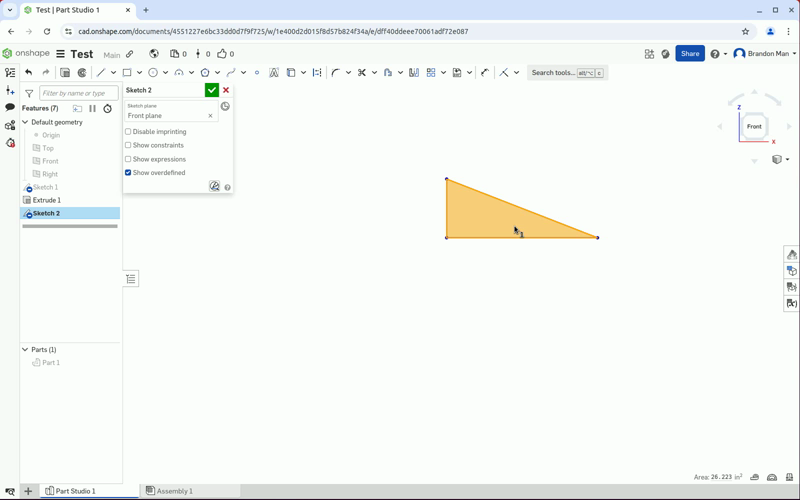
scroll(-6)
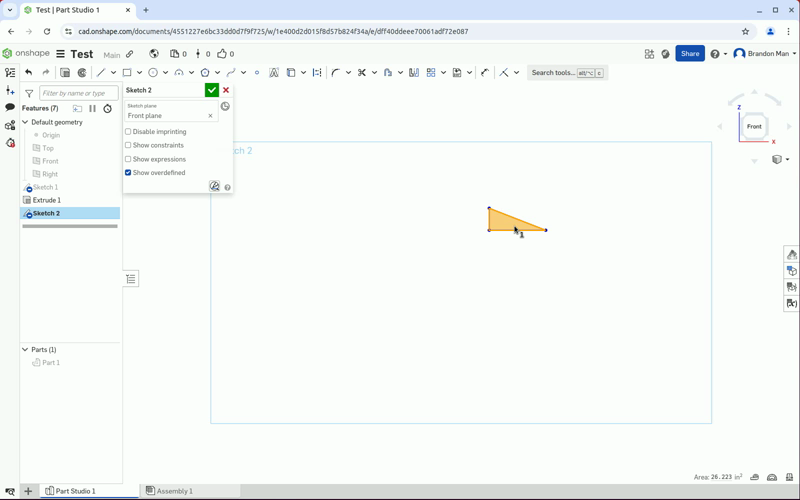
mouse_move(73, 352)
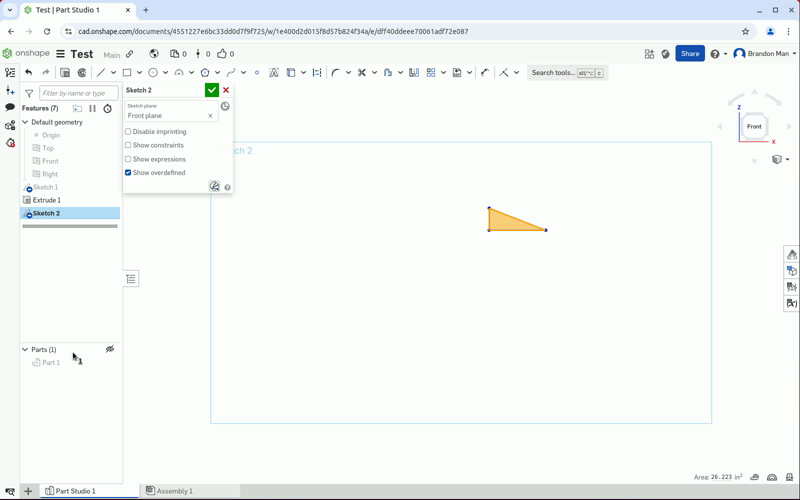
key(shift+y)
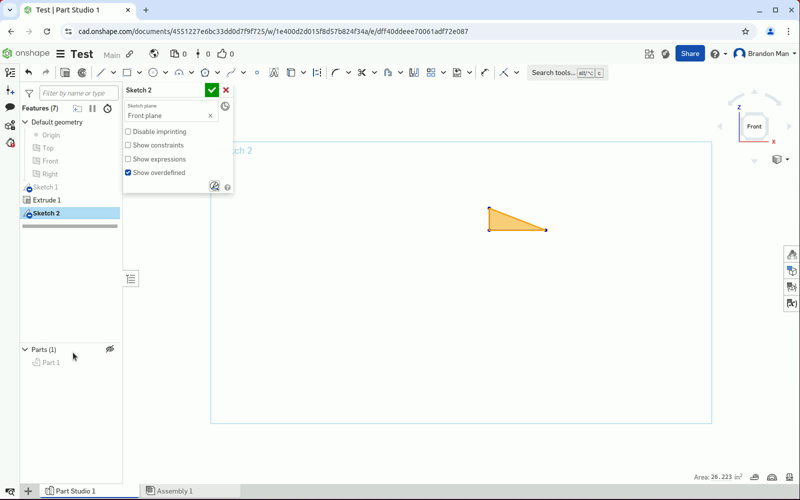
key(shift+e)
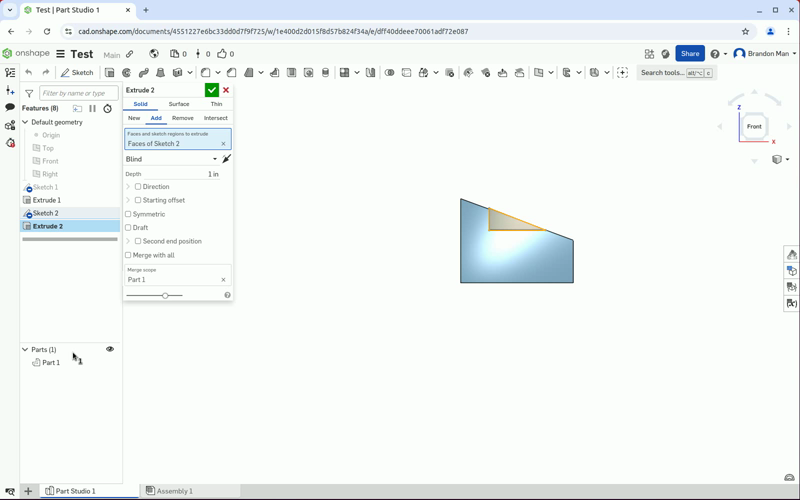
mouse_move(143, 106)
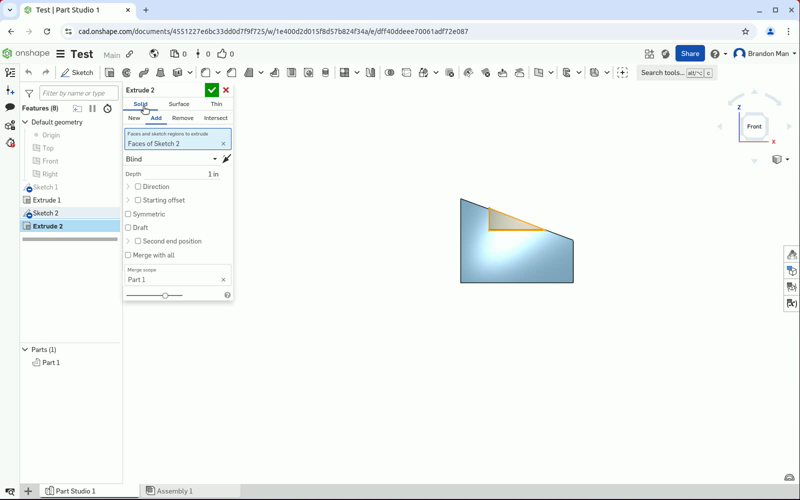
click(143, 106)
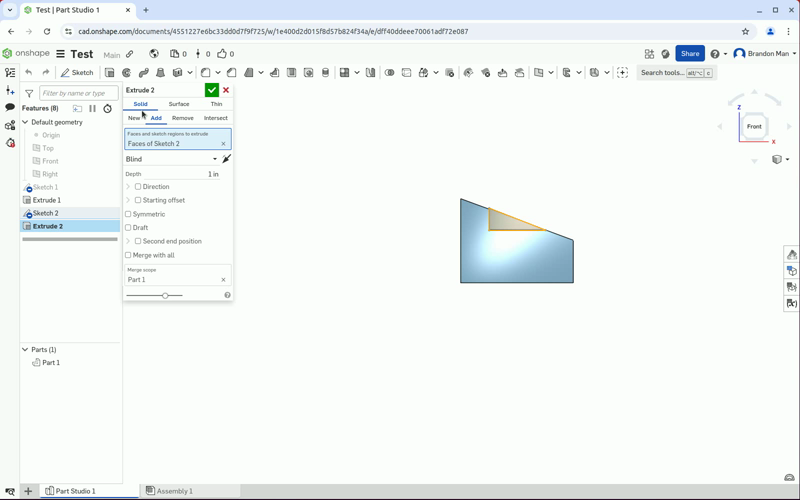
mouse_move(137, 120)
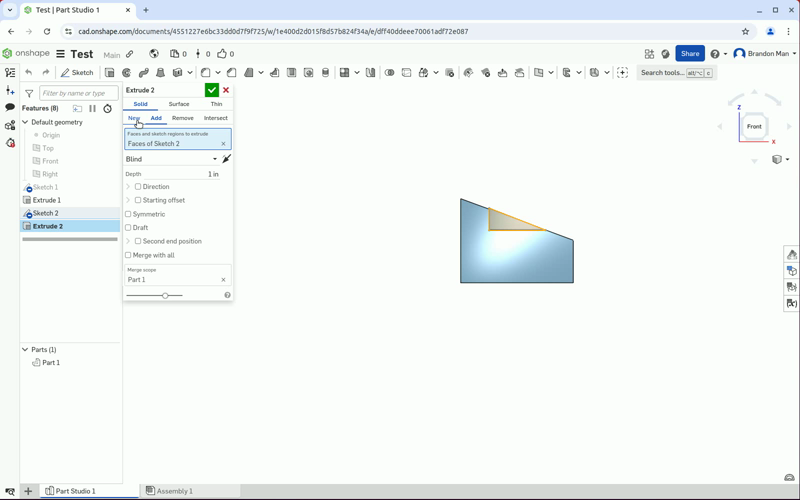
click(137, 120)
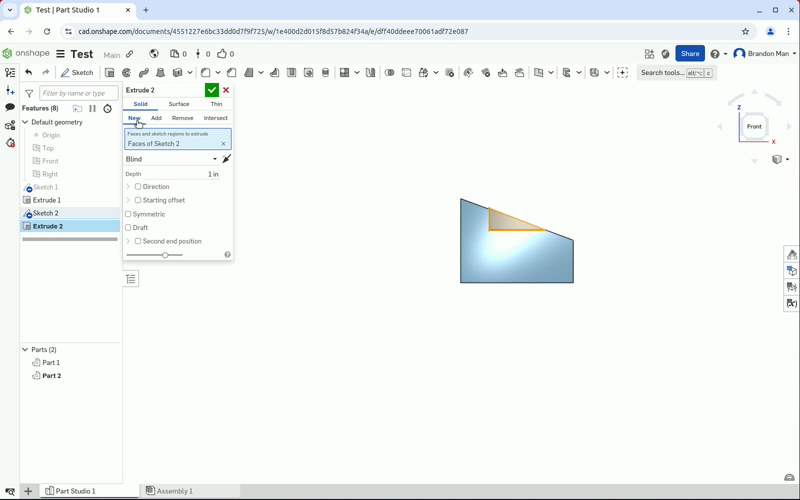
key(tab, 4)
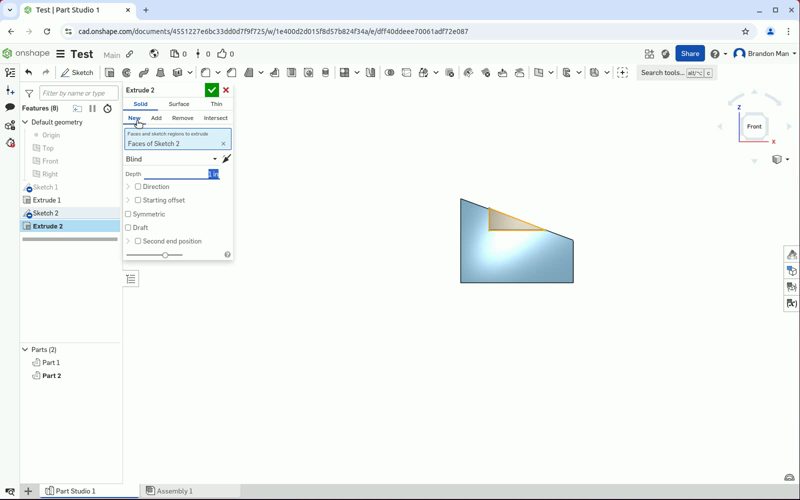
text(17.332)
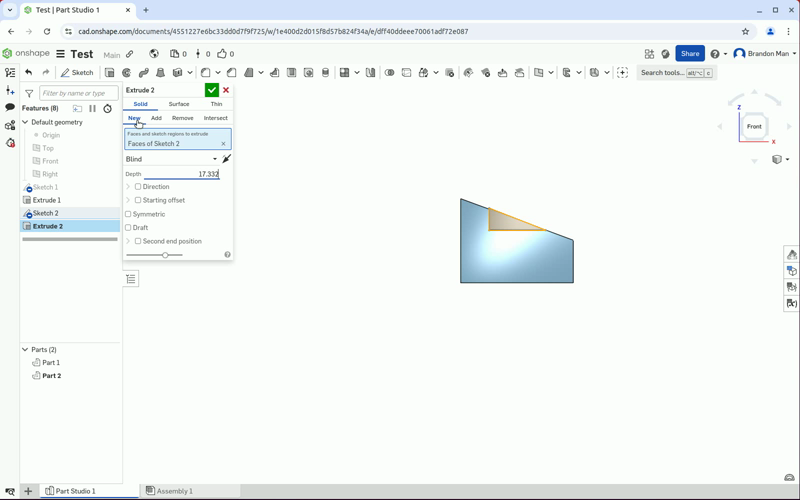
key(tab, 3)
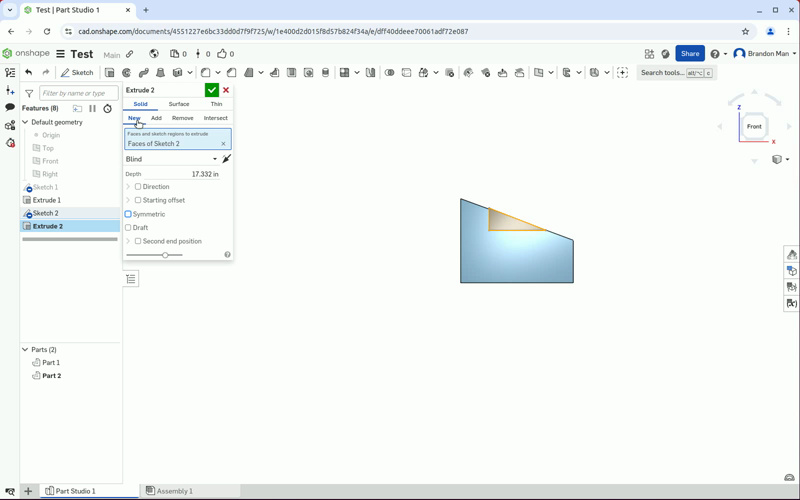
key(space)
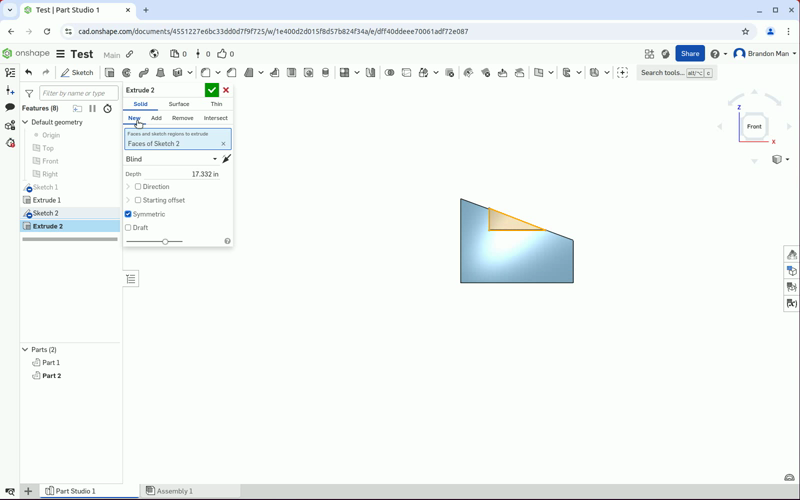
key(enter)
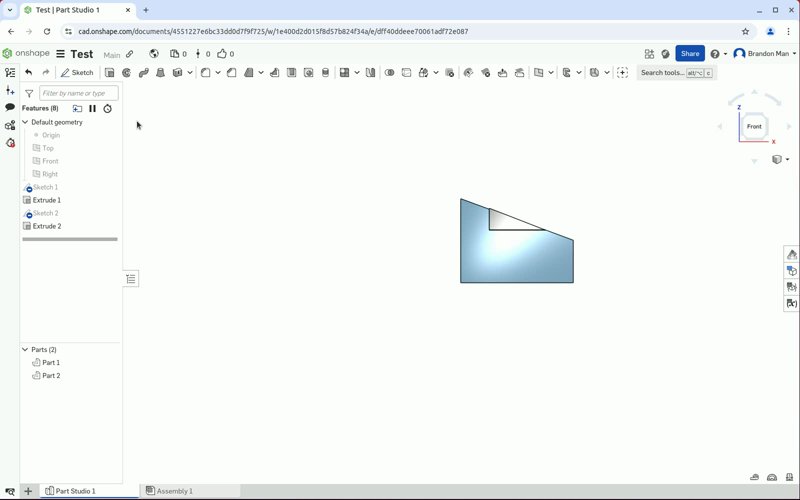
key(shift+h)
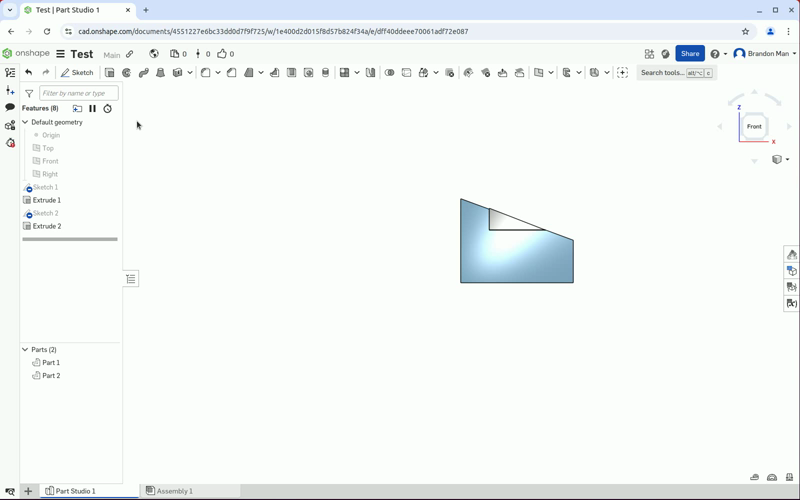
key(shift+h)
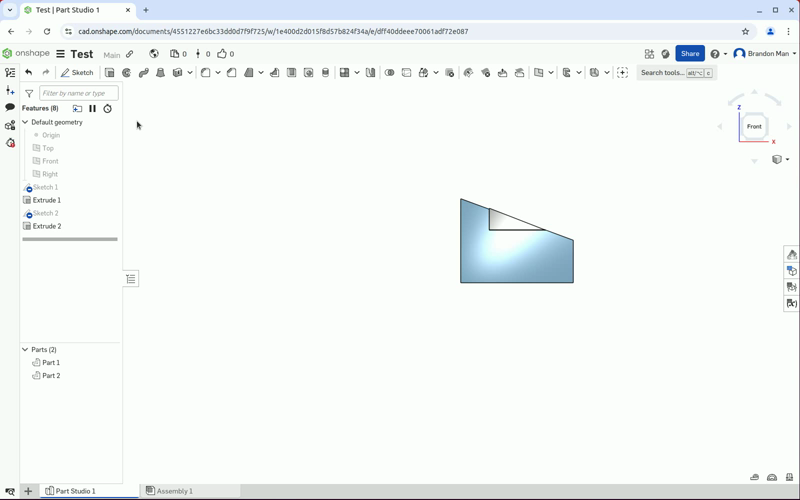
mouse_move(73, 189)
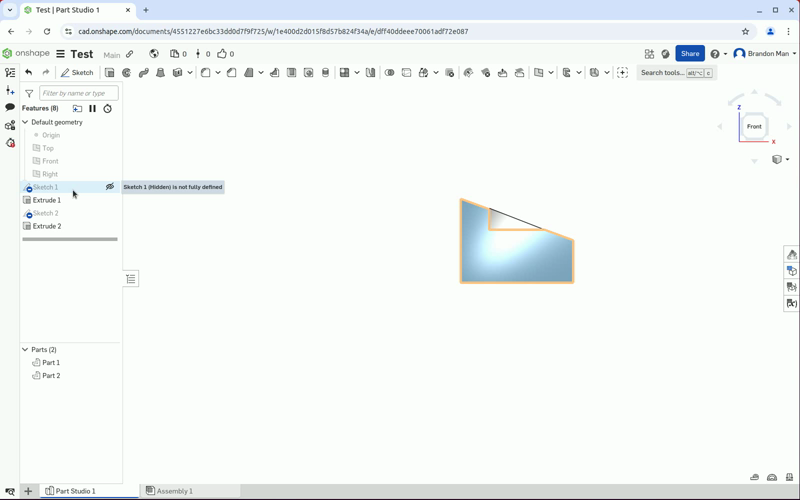
click(73, 189)
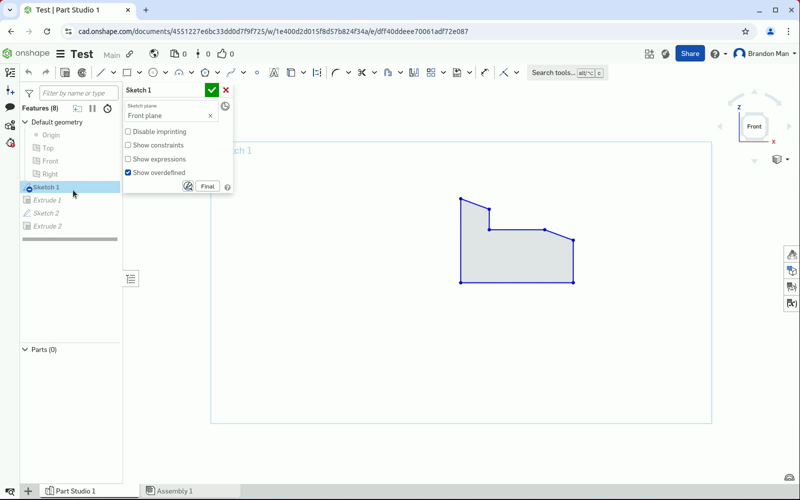
mouse_move(229, 92)
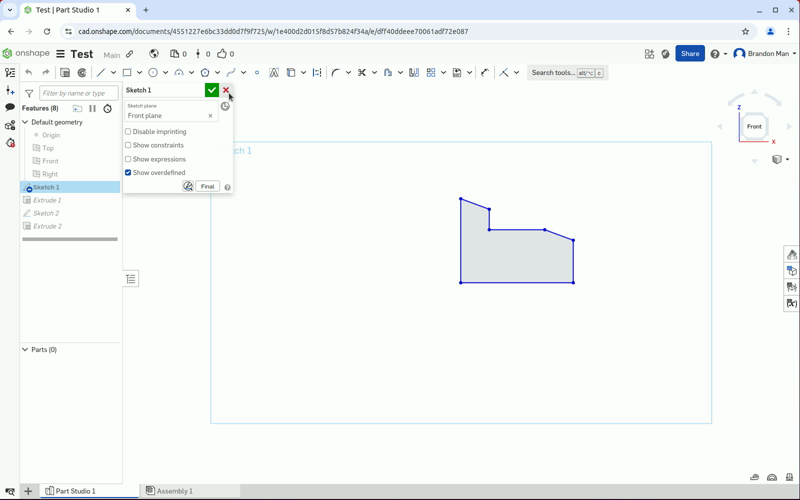
click(229, 92)
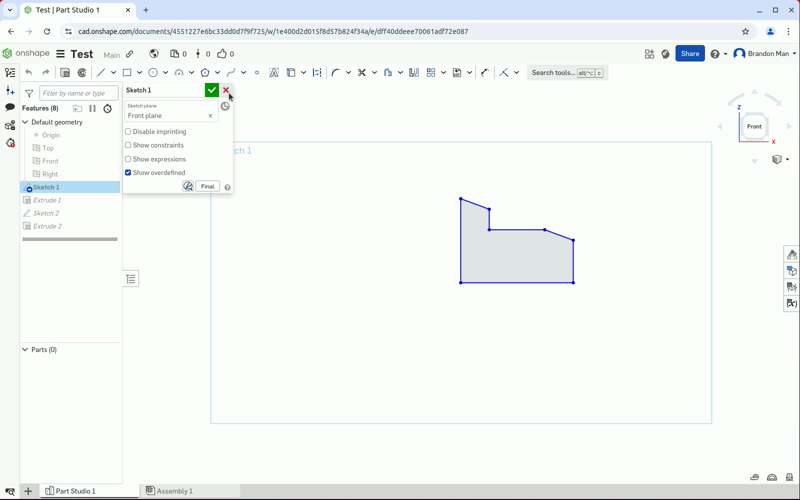
key(shift+s)
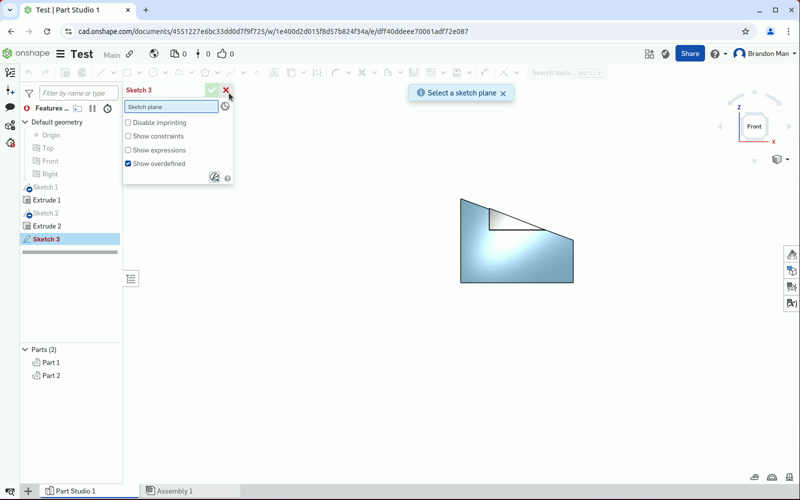
mouse_move(73, 163)
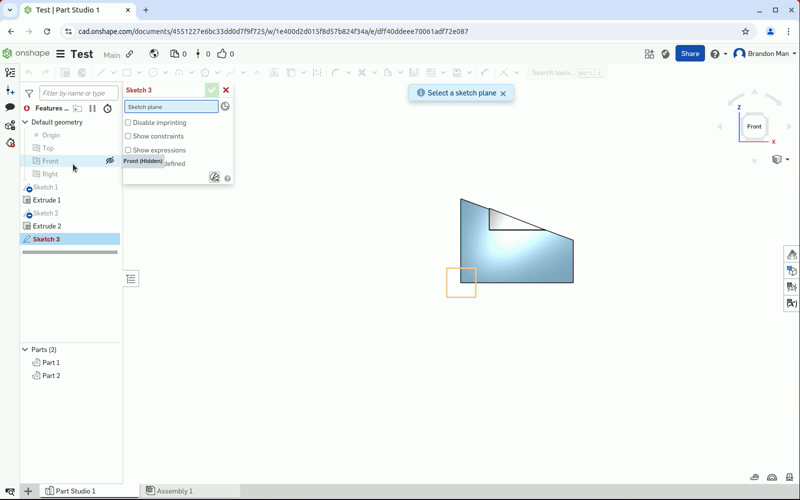
click(73, 163)
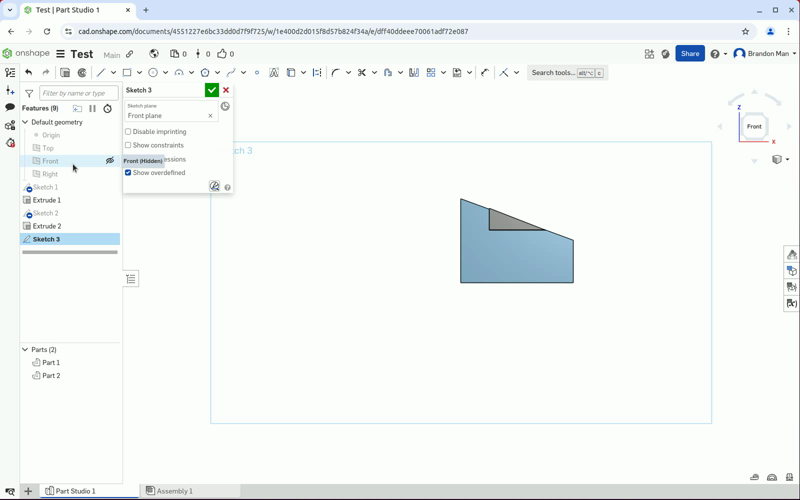
mouse_move(73, 352)
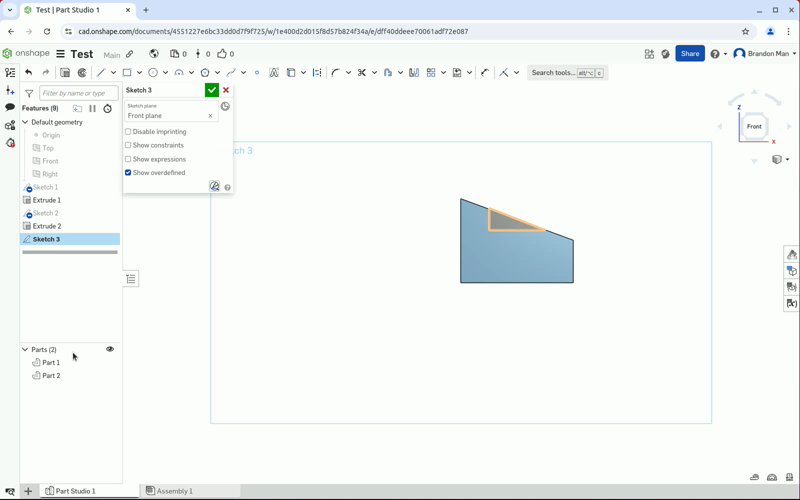
key(y)
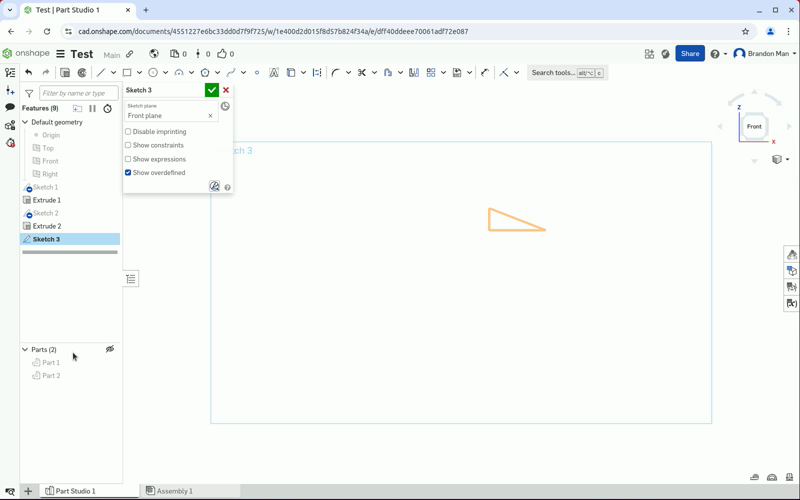
key(l)
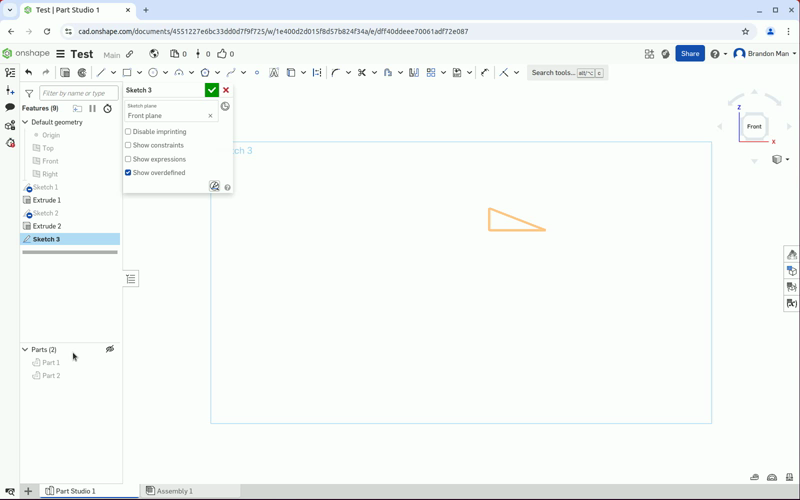
key_down(shift)
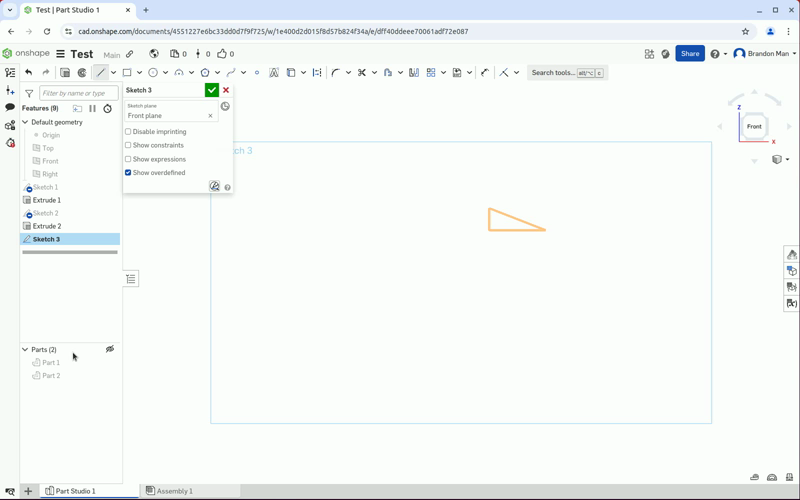
mouse_move(489, 230)
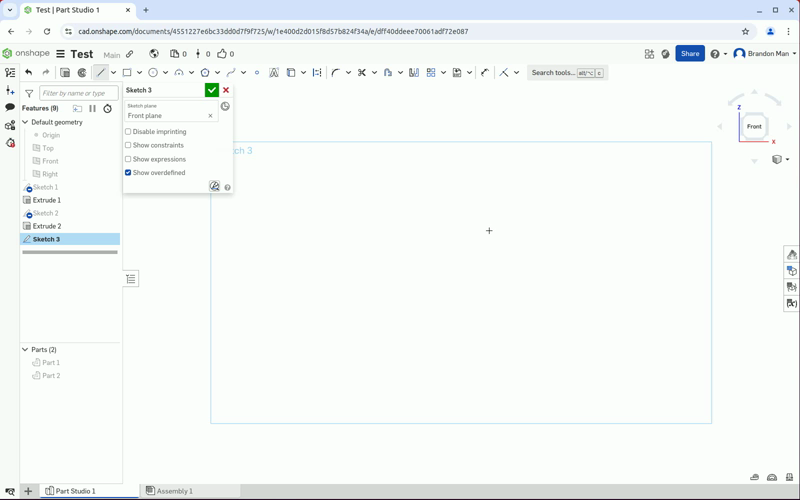
click(489, 230)
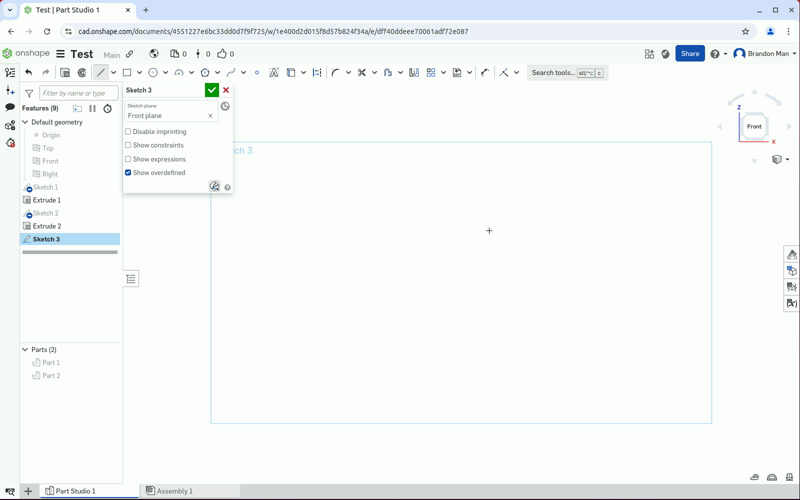
key_up(shift)
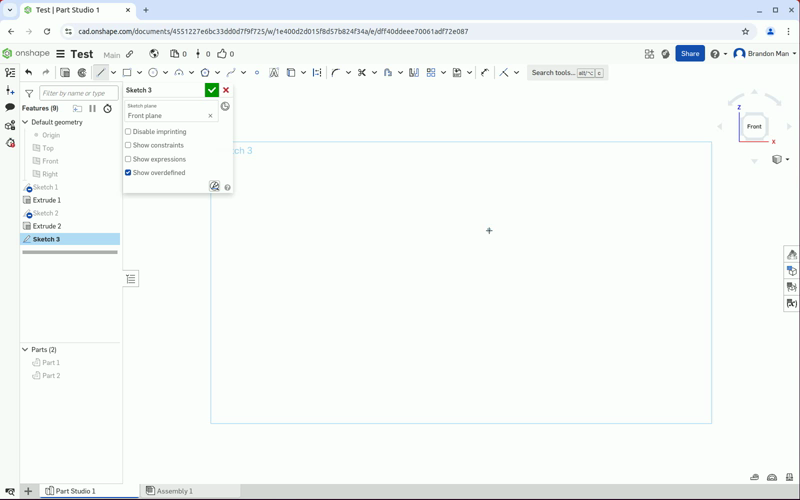
key_down(shift)
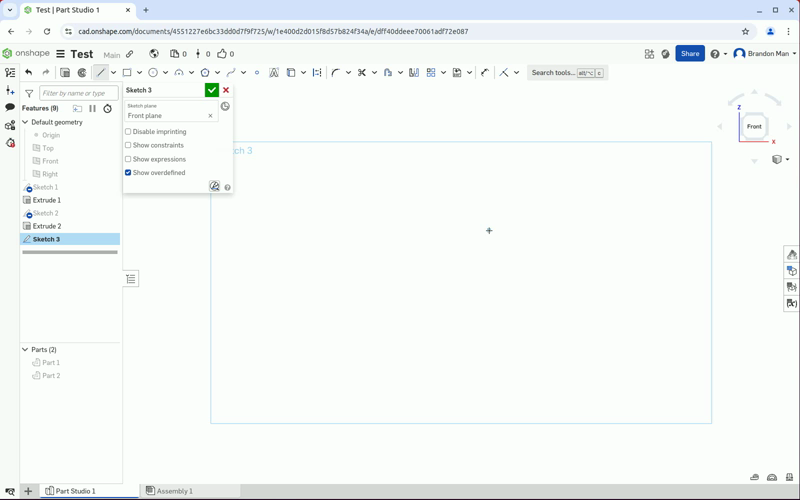
mouse_move(519, 230)
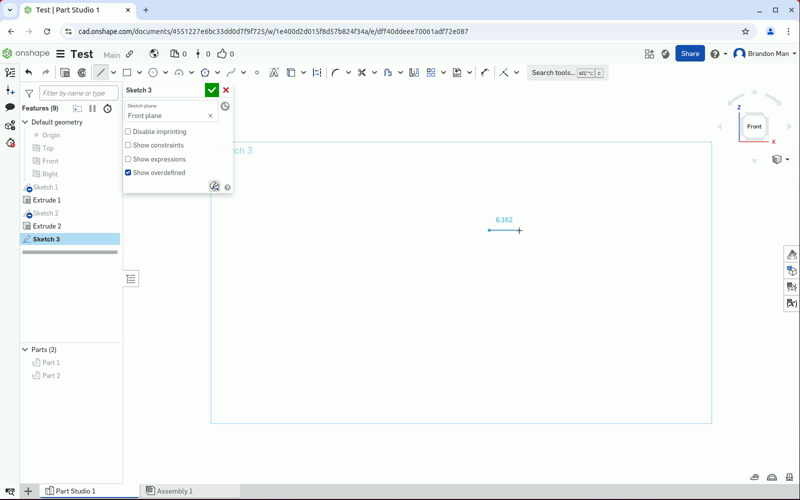
mouse_move(545, 230)
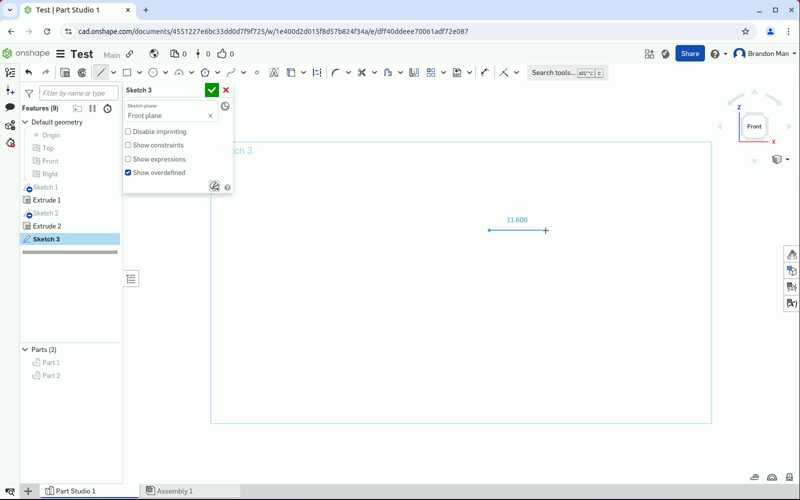
click(545, 230)
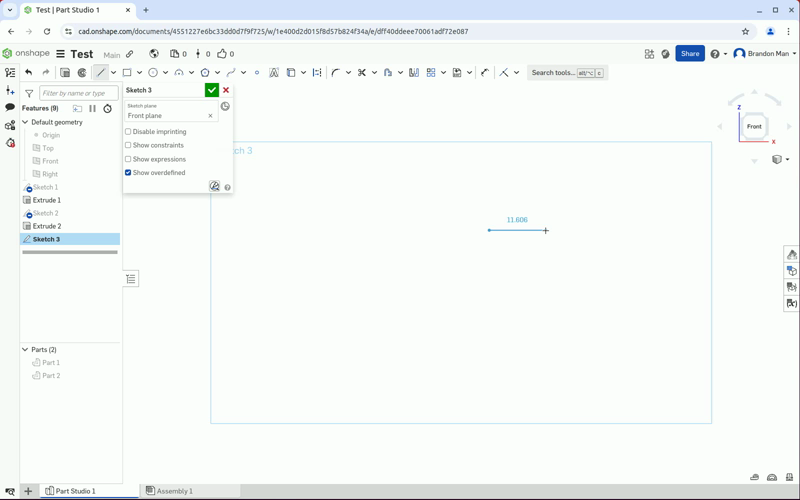
key_up(shift)
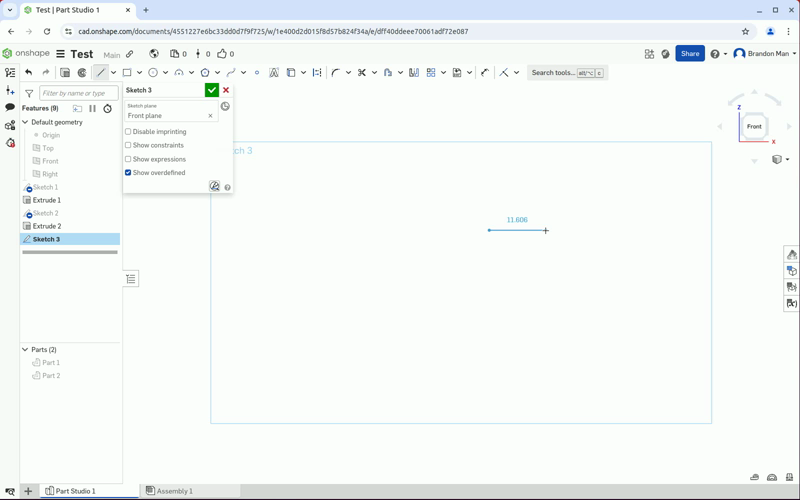
key_down(shift)
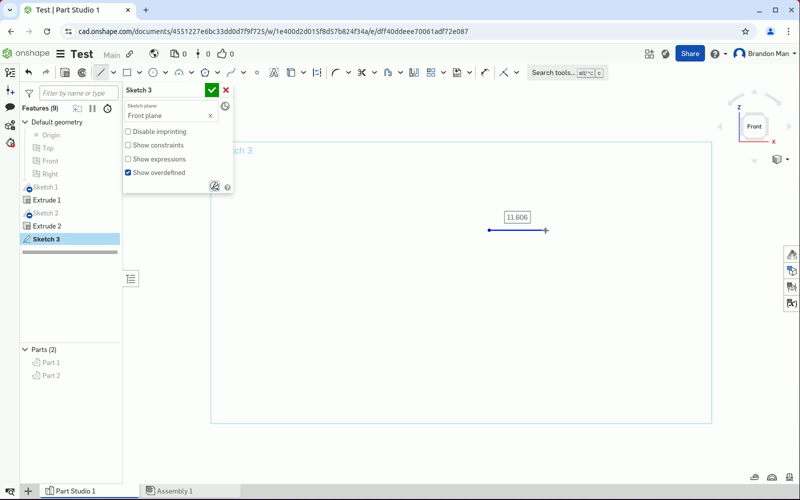
mouse_move(489, 208)
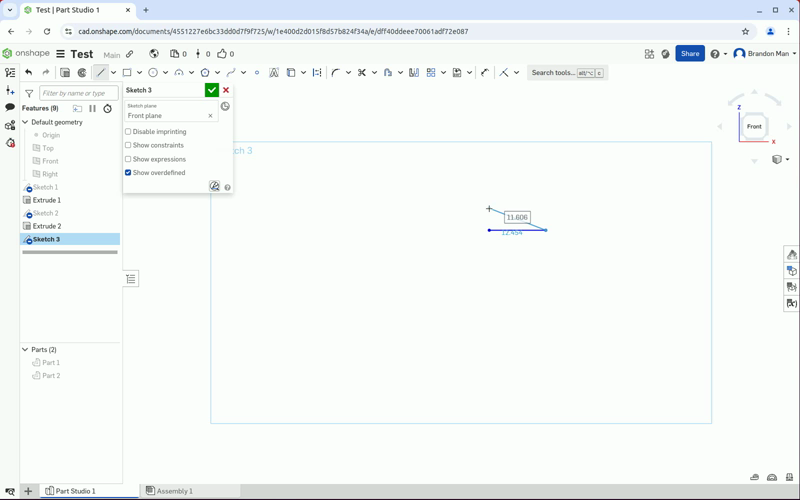
click(489, 208)
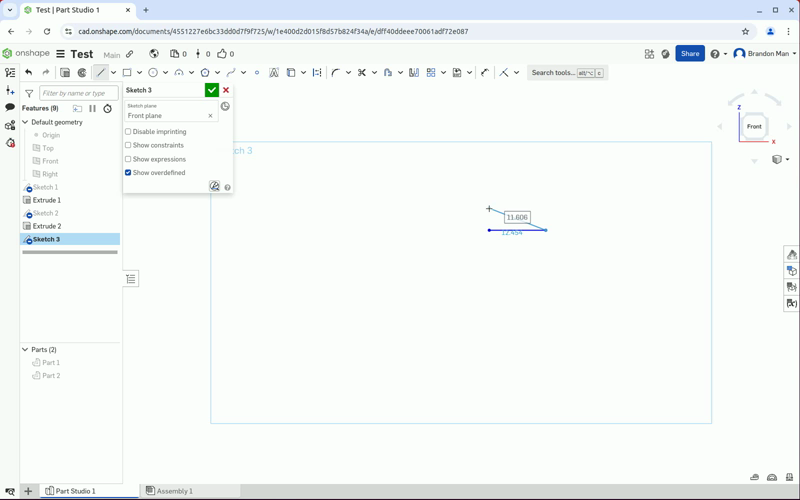
key_up(shift)
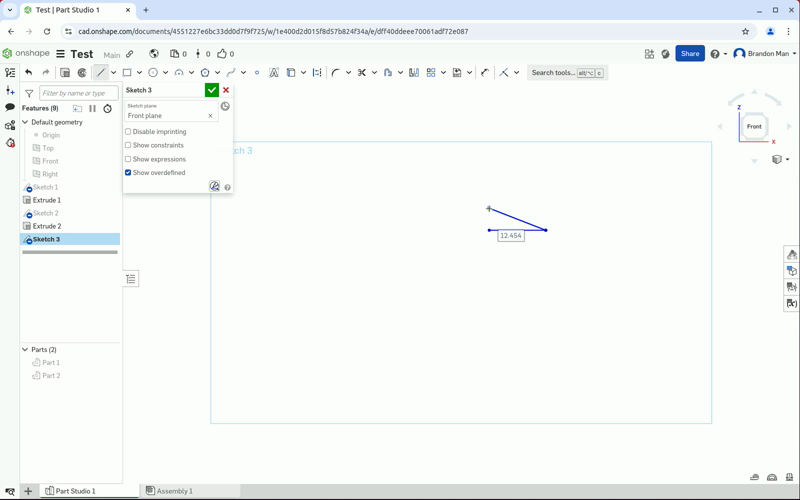
mouse_move(519, 208)
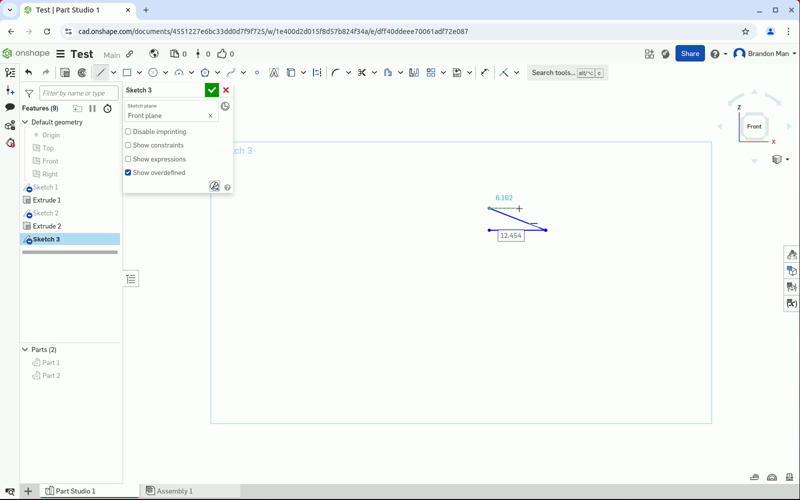
key_down(shift)
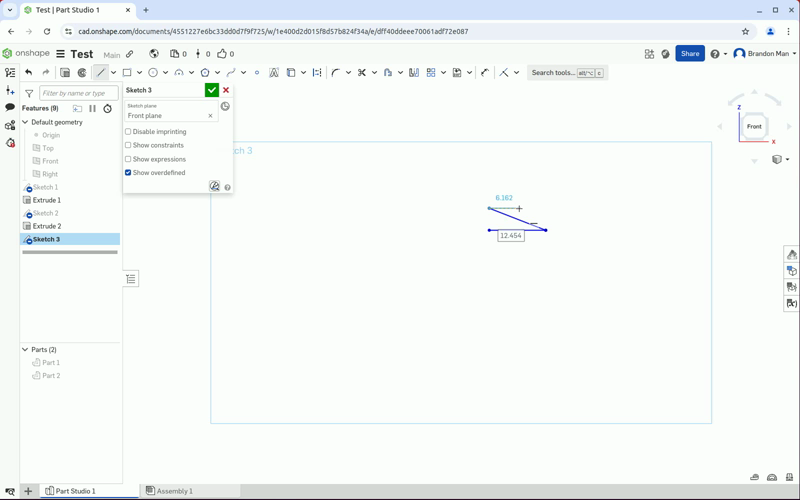
mouse_move(489, 230)
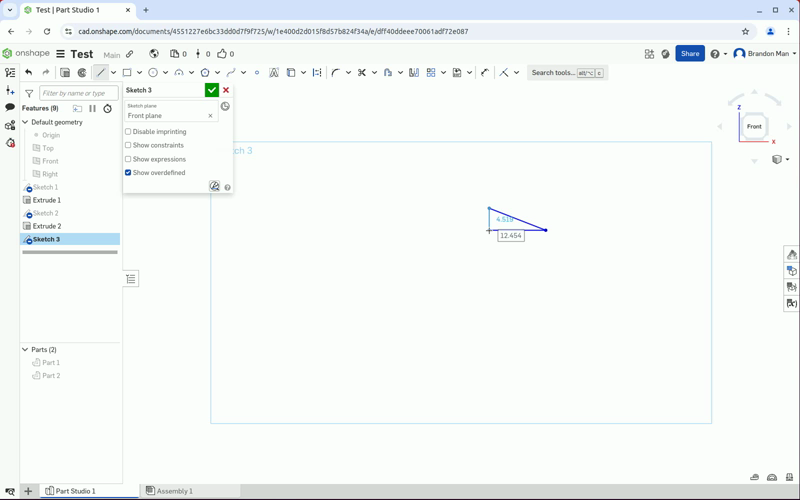
key_up(shift)
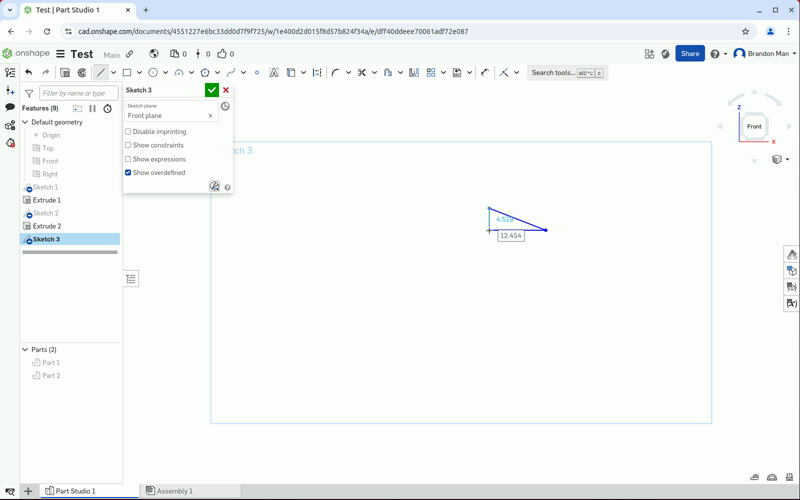
click(489, 230)
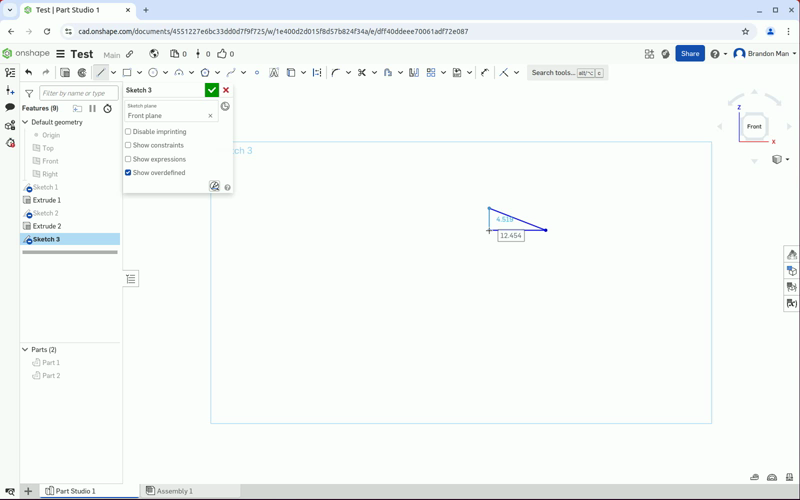
key(esc)
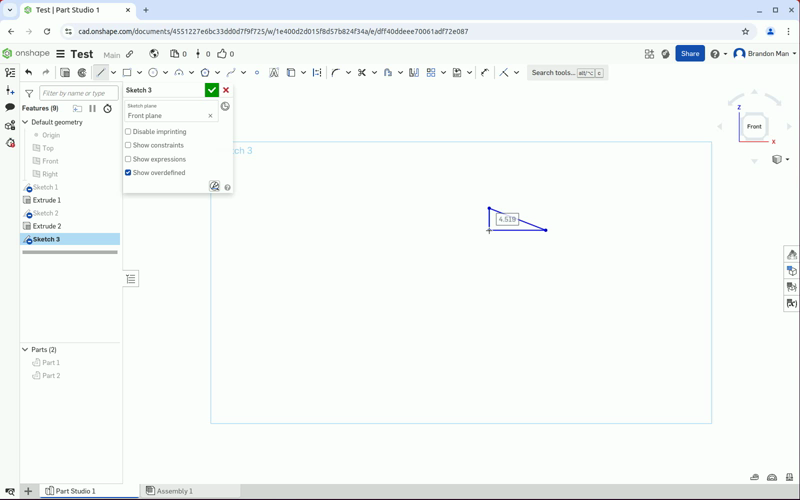
mouse_move(490, 225)
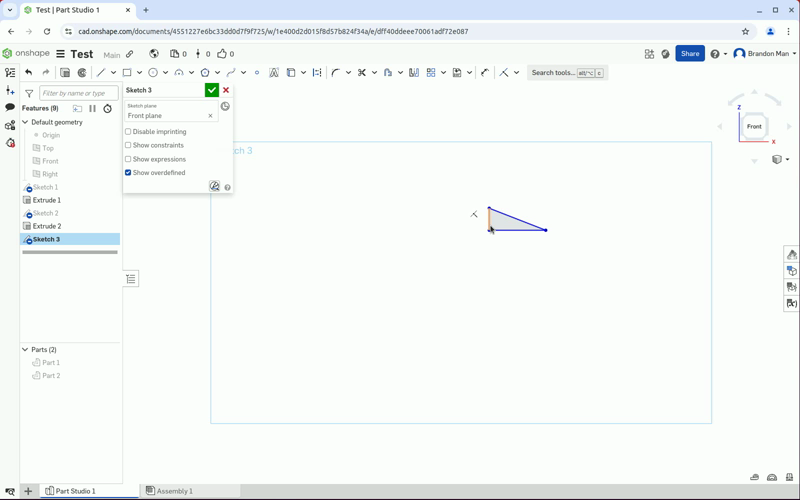
scroll(6)
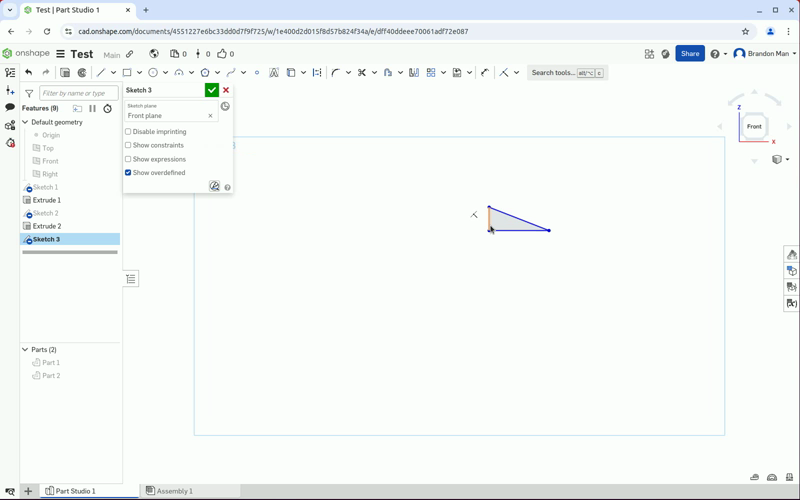
scroll(6)
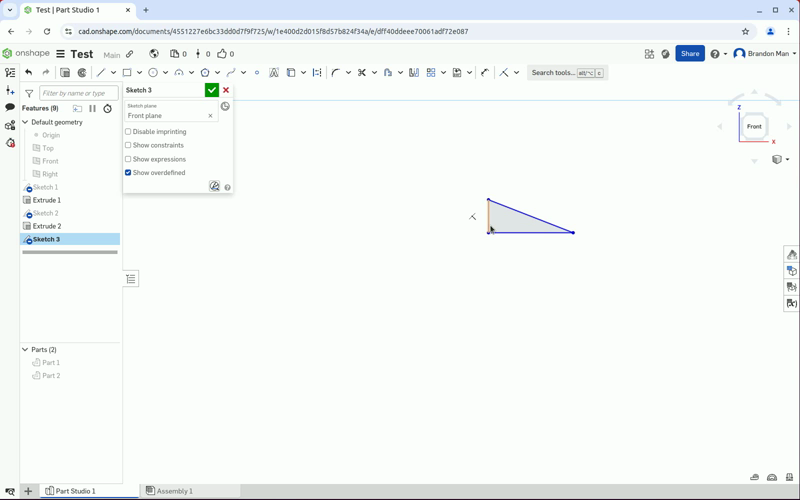
scroll(6)
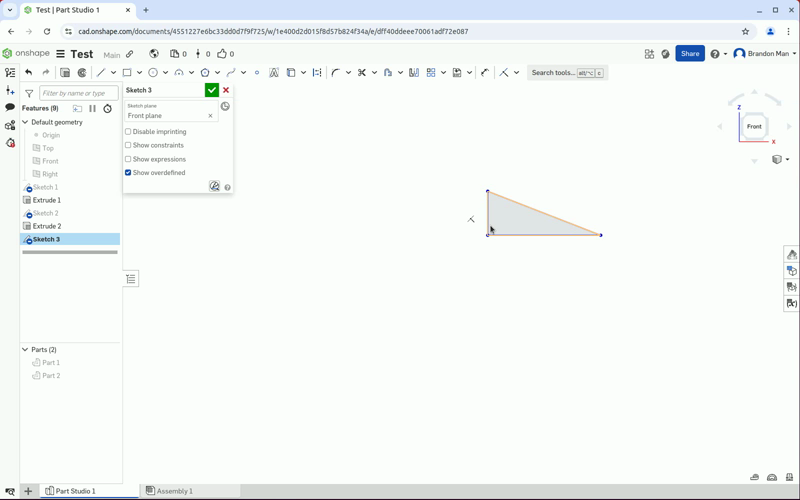
scroll(6)
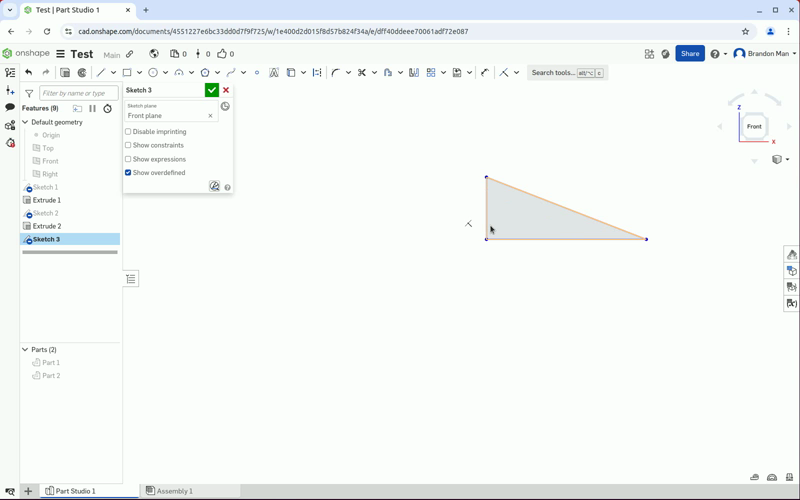
scroll(6)
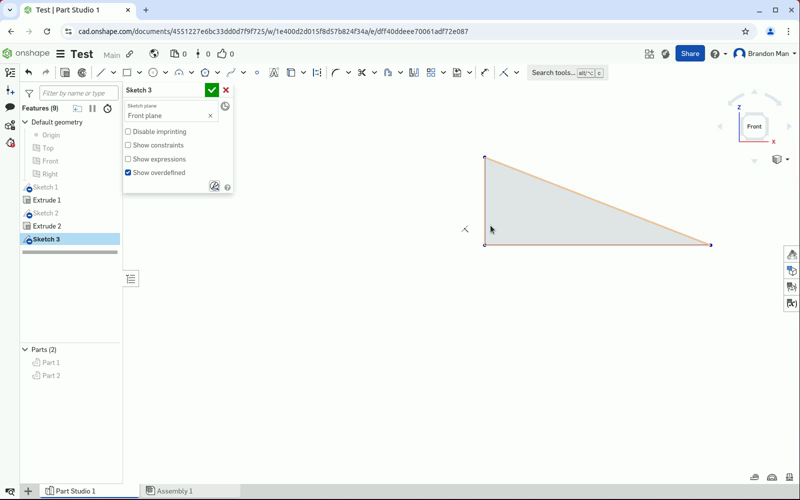
scroll(6)
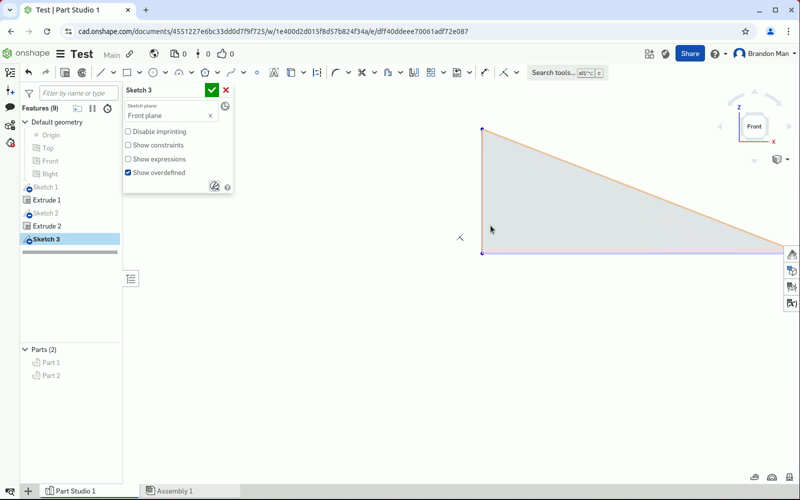
scroll(6)
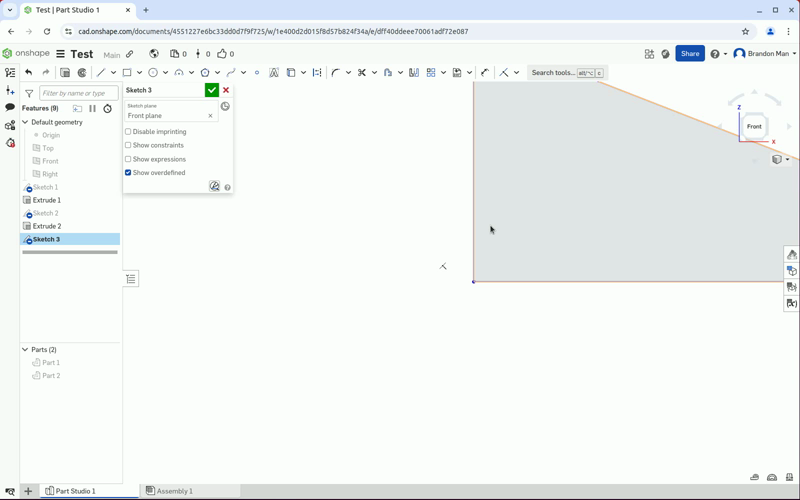
click(490, 225)
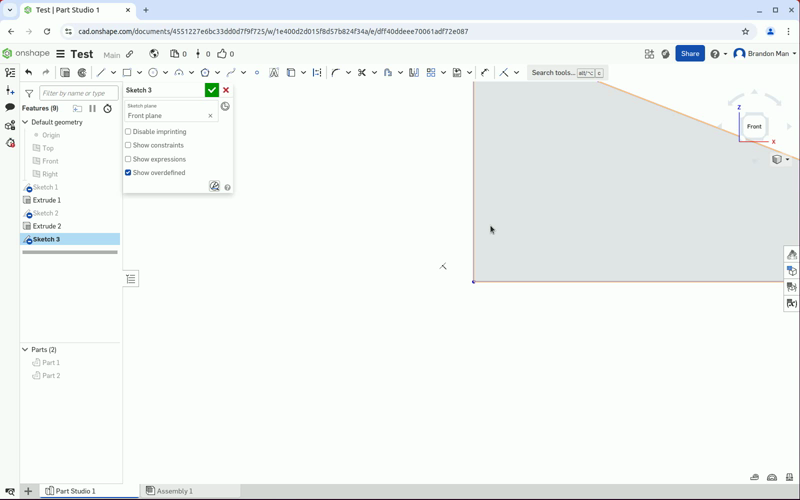
scroll(-6)
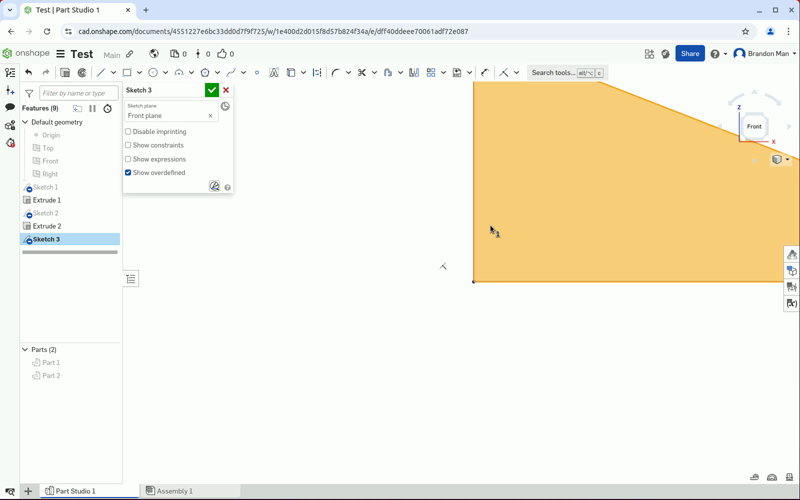
scroll(-6)
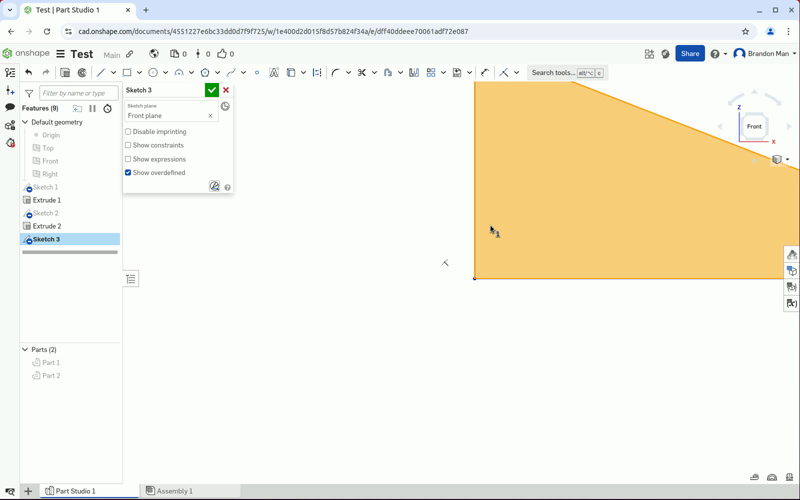
scroll(-6)
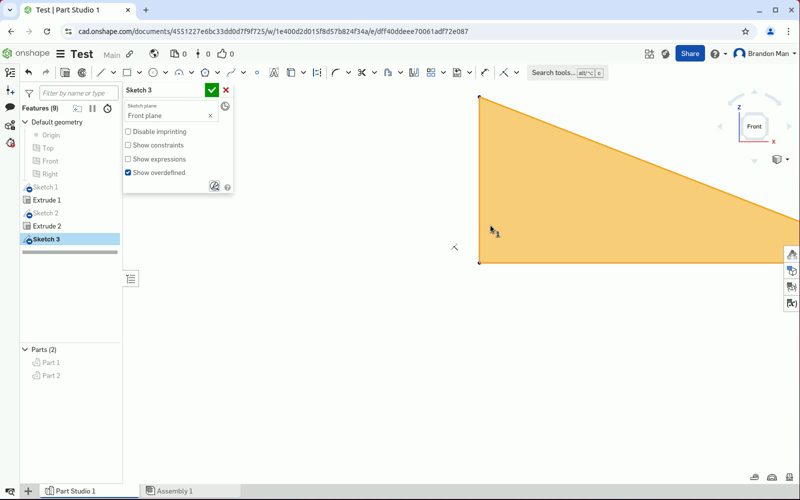
scroll(-6)
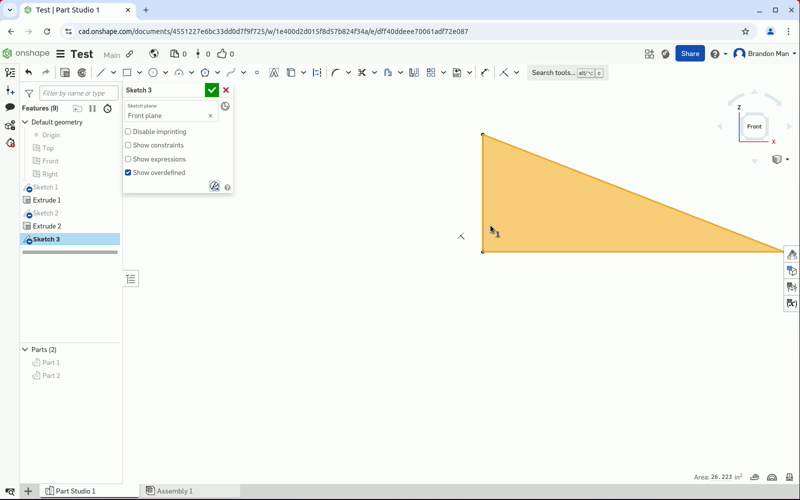
scroll(-6)
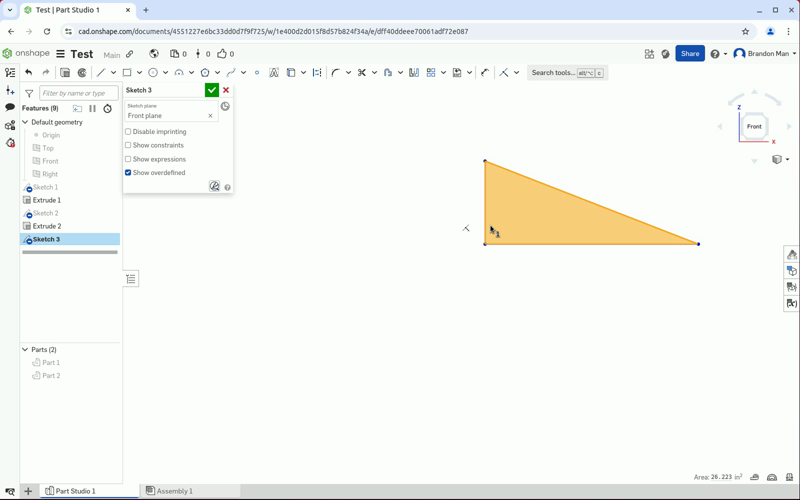
scroll(-6)
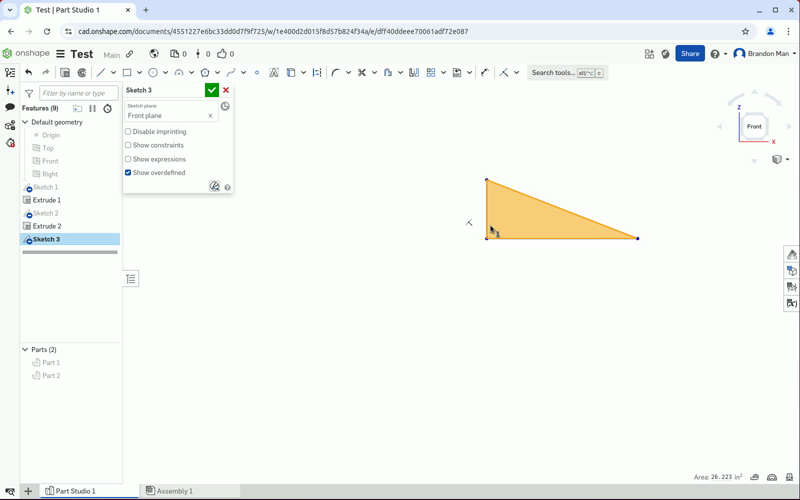
scroll(-6)
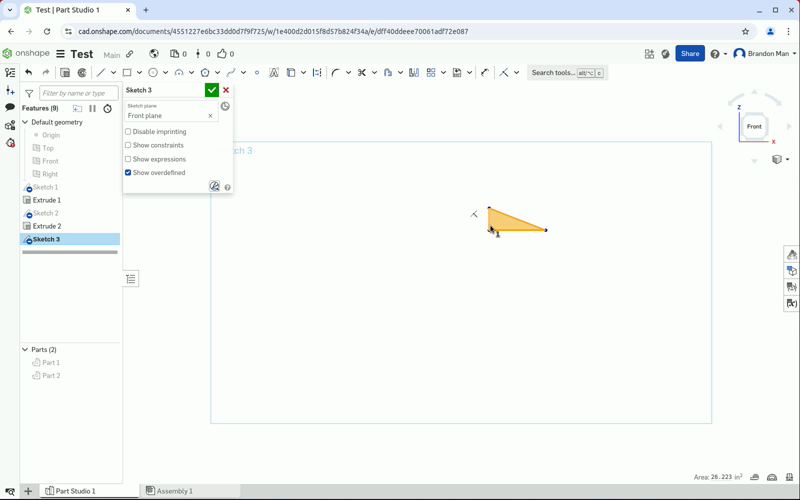
mouse_move(73, 352)
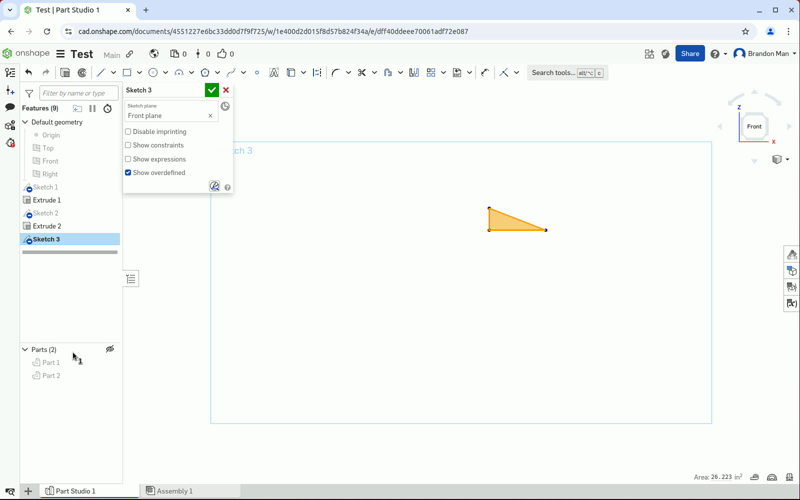
key(shift+y)
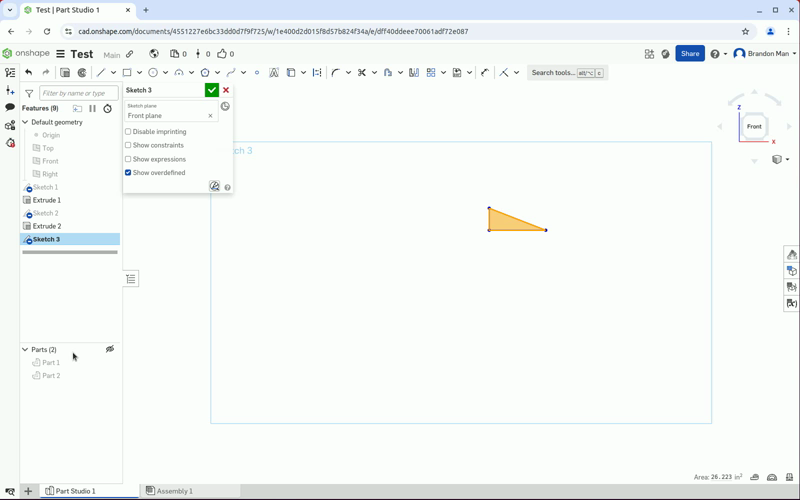
key(shift+e)
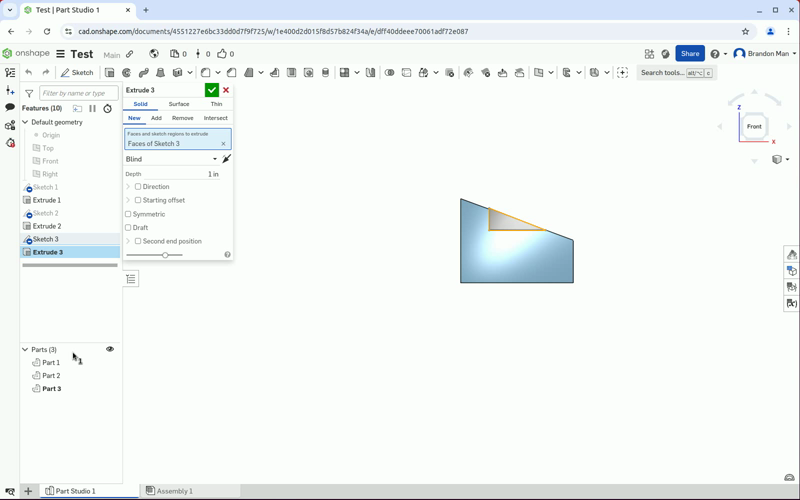
mouse_move(143, 106)
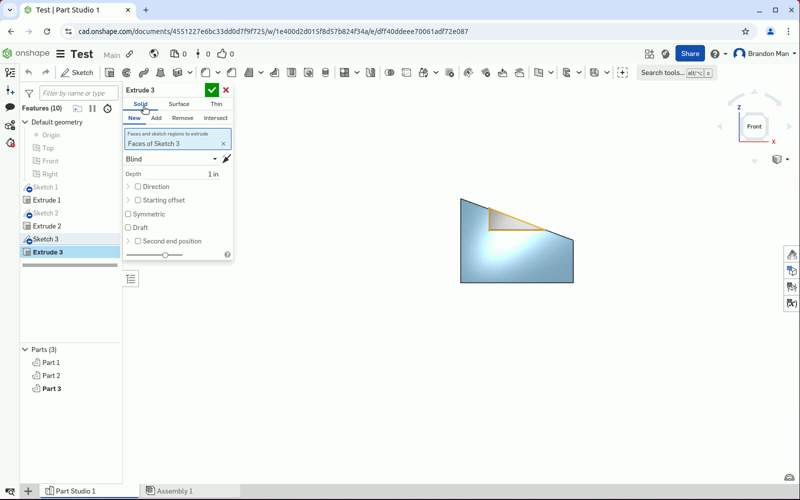
click(143, 106)
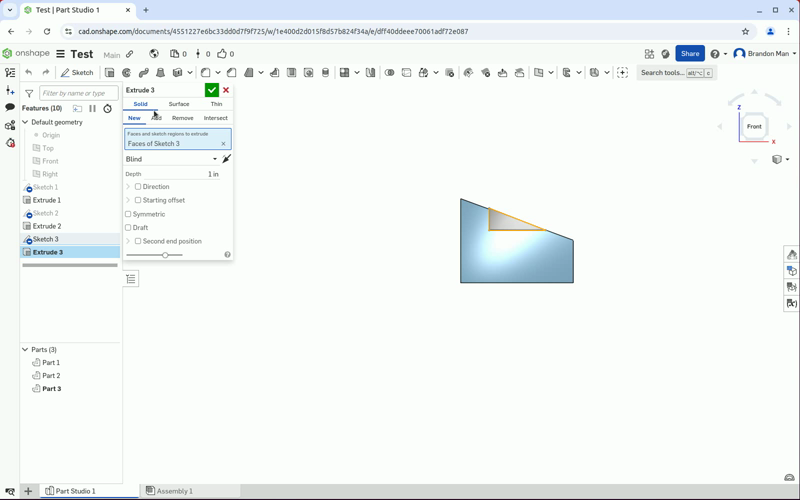
mouse_move(186, 120)
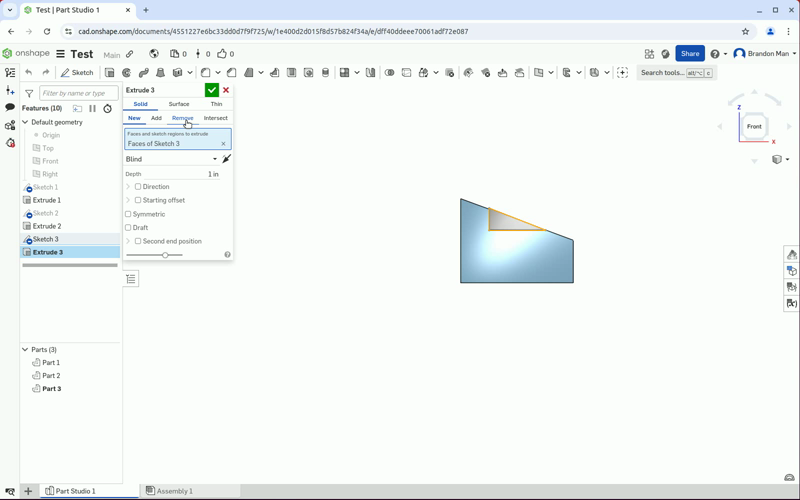
click(186, 120)
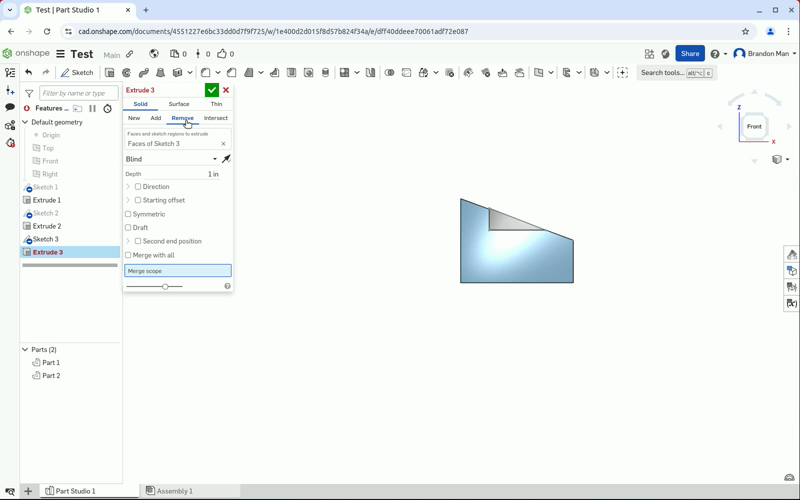
key(tab, 4)
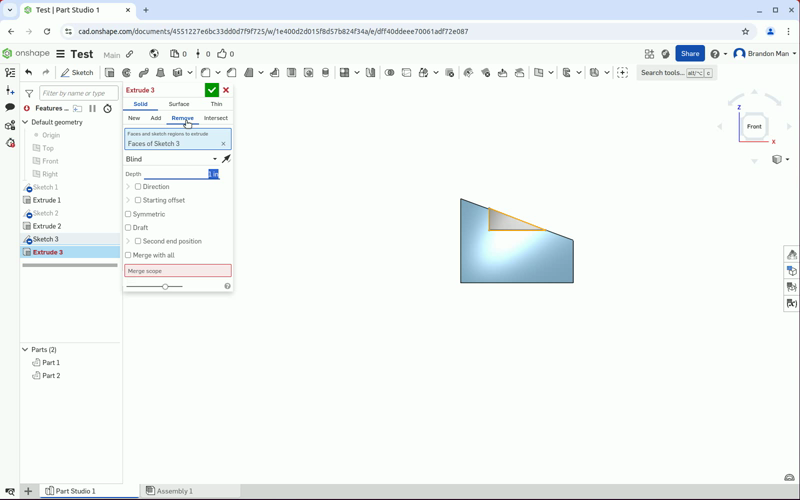
text(8.666)
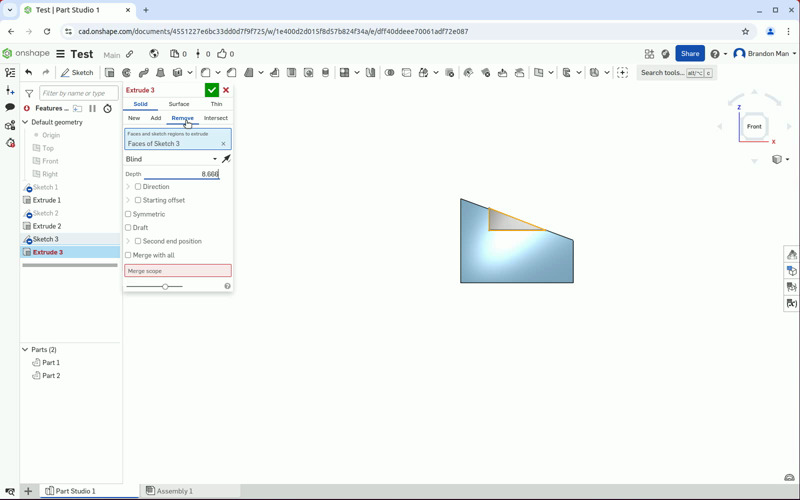
key(tab, 3)
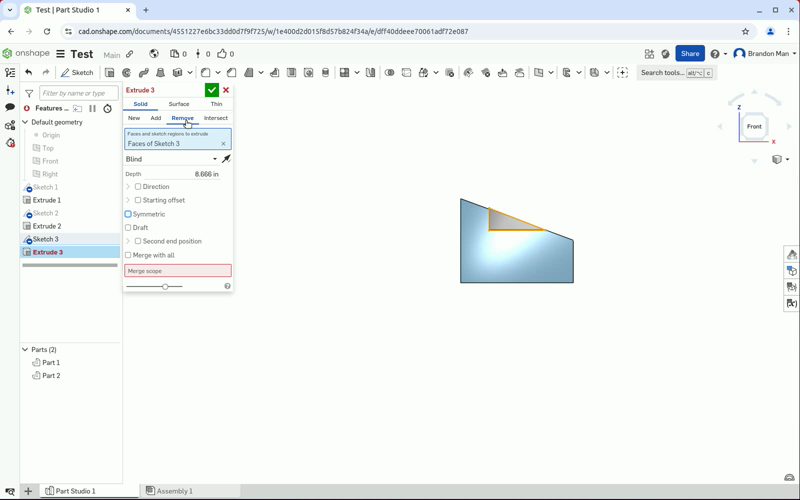
key(space)
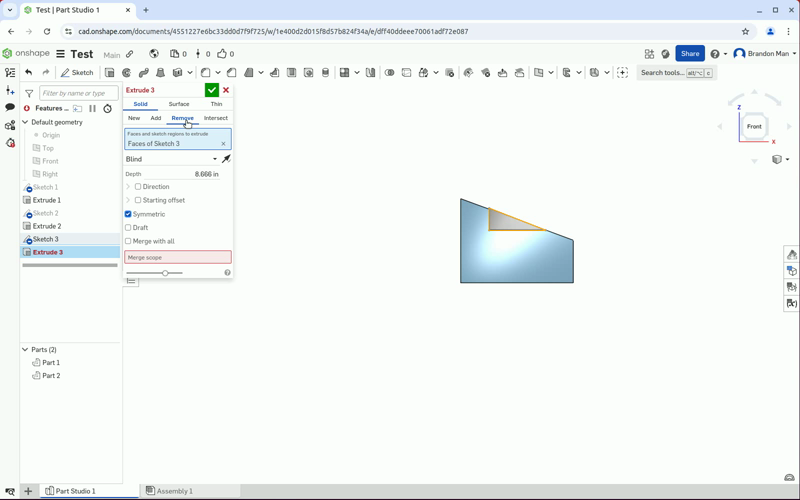
key(tab, 2)
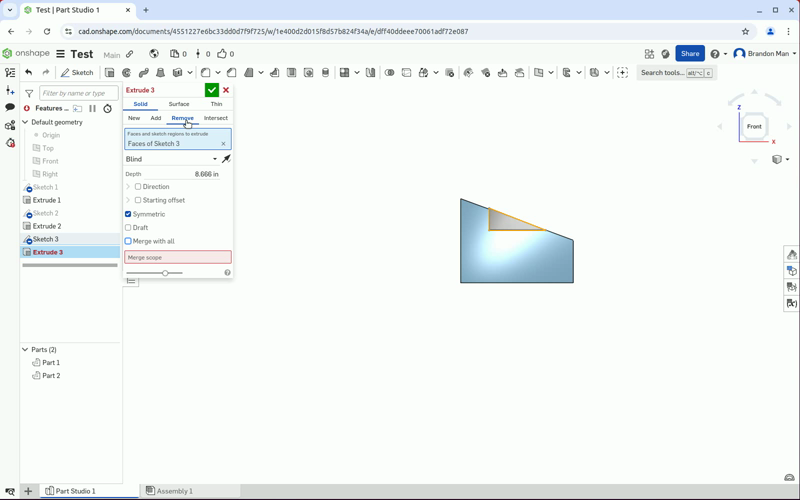
key(space)
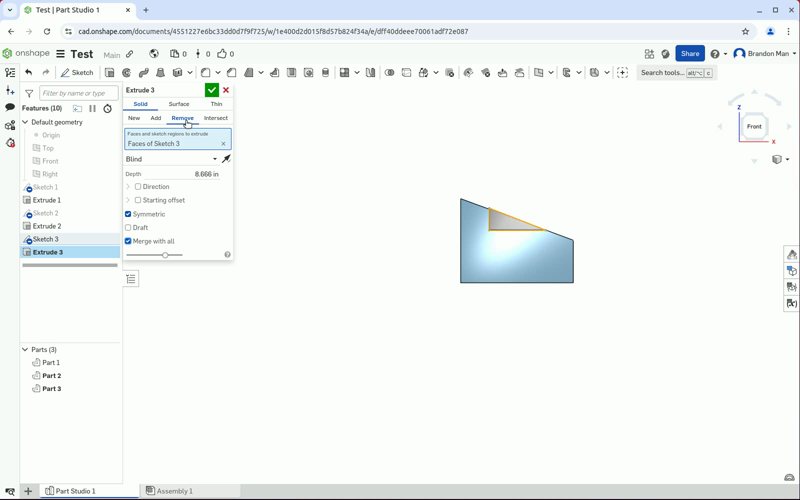
key(enter)
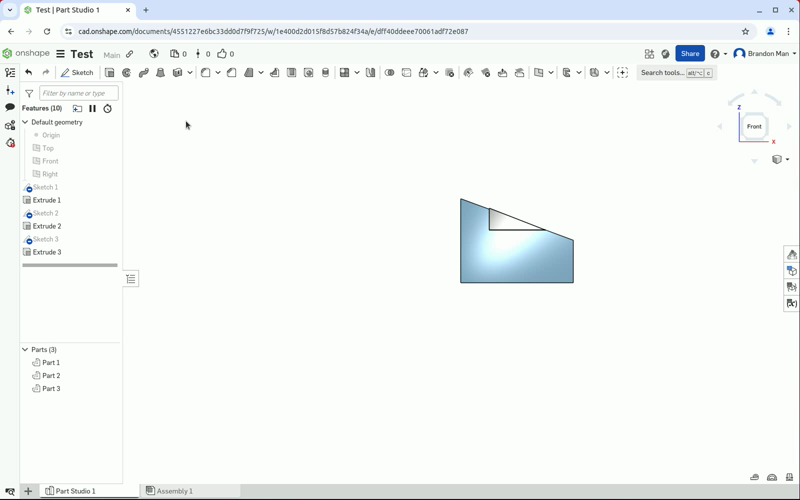
key(shift+h)
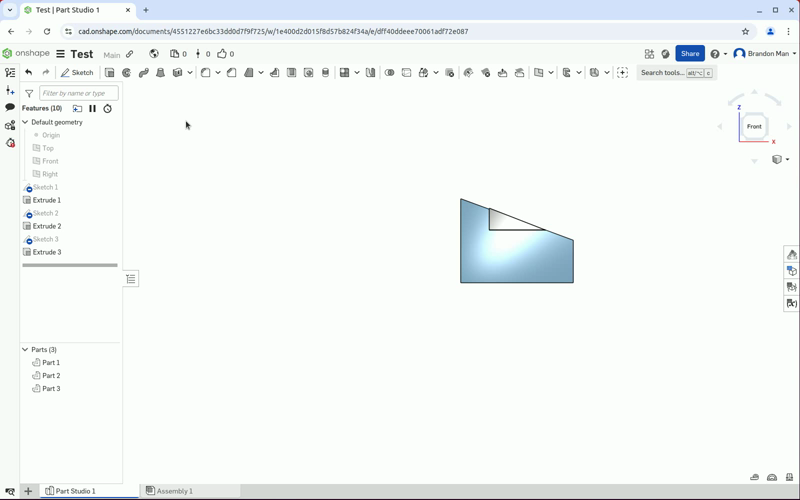
key(shift+h)
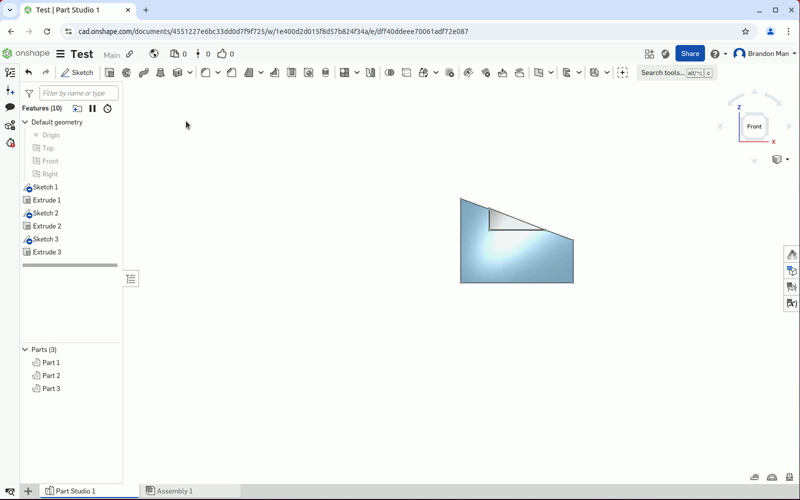
key(shift+7)
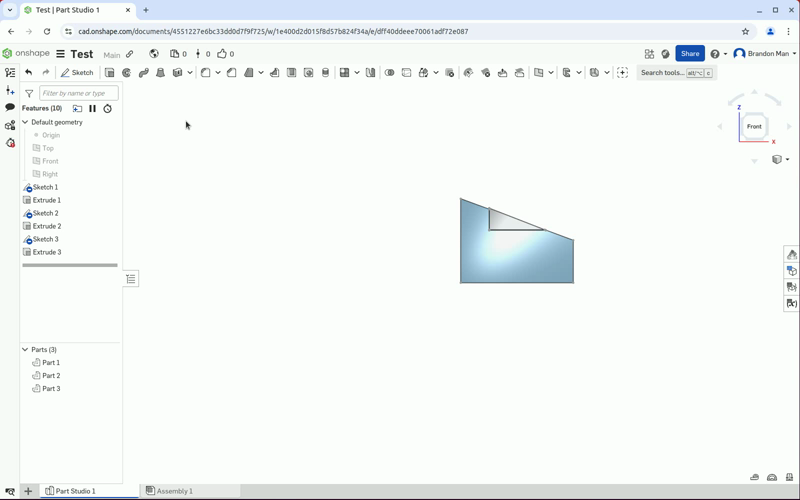
key(left, 2)
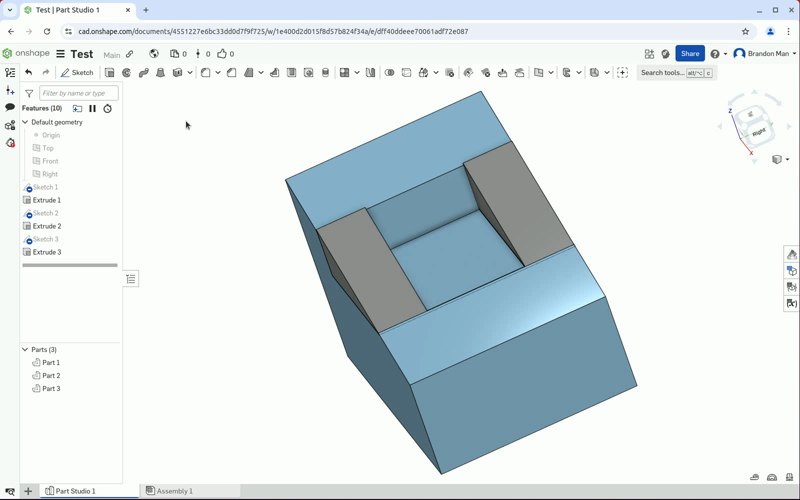
key(down, 2)
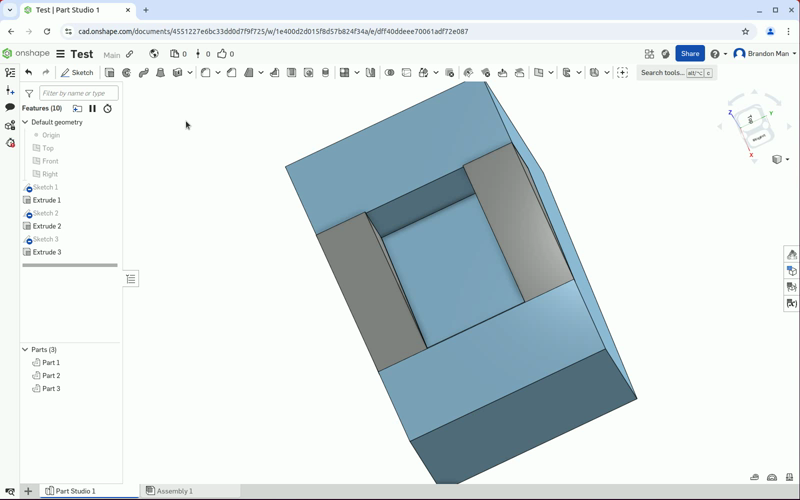
key(up, 2)
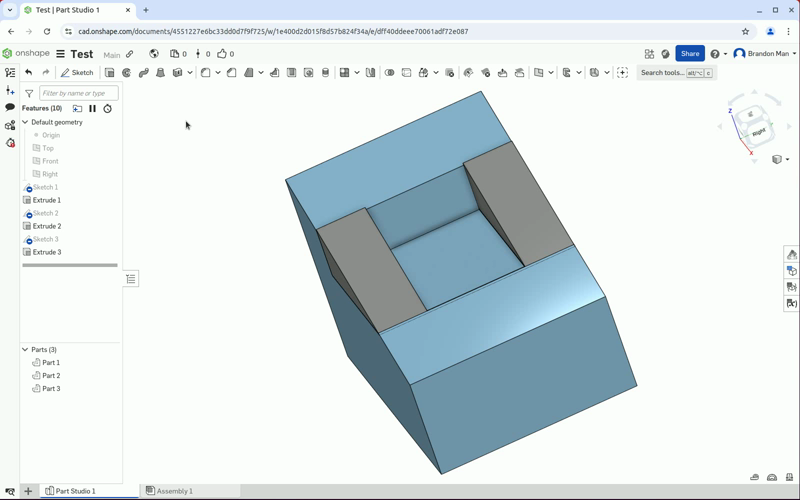
key(right, 2)
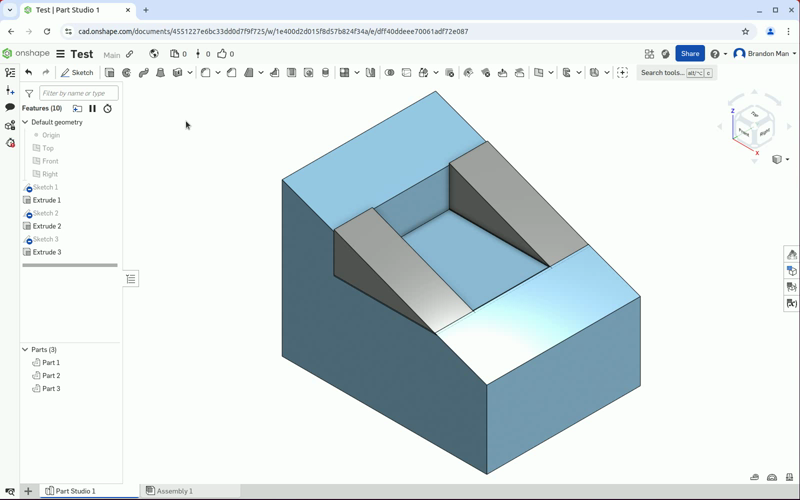
mouse_move(73, 189)
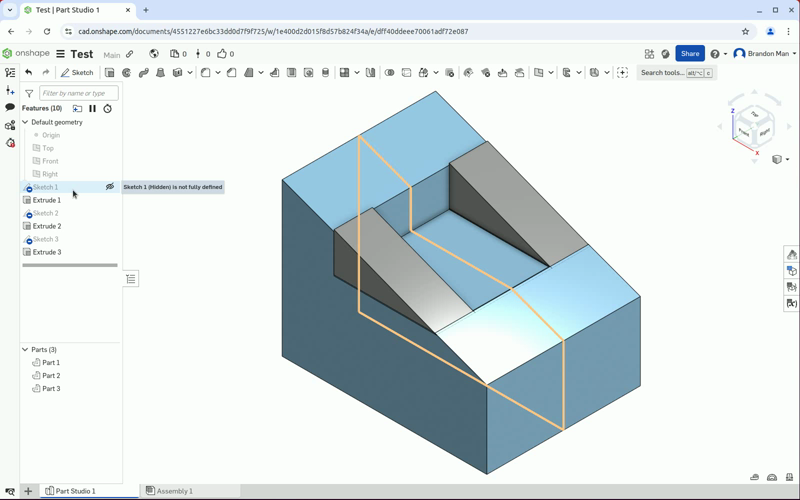
click(73, 189)